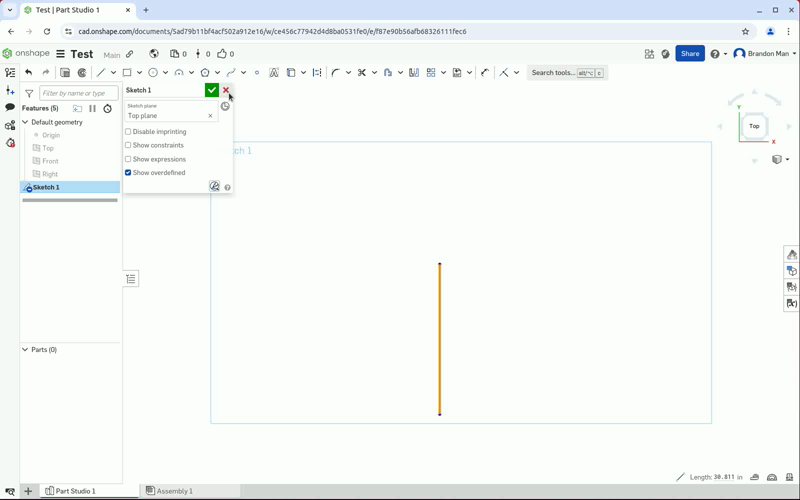
key(shift+h)
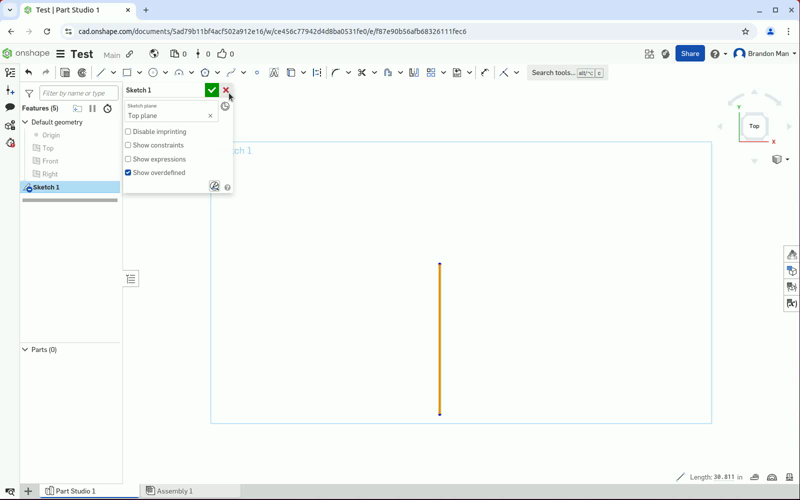
key(shift+s)
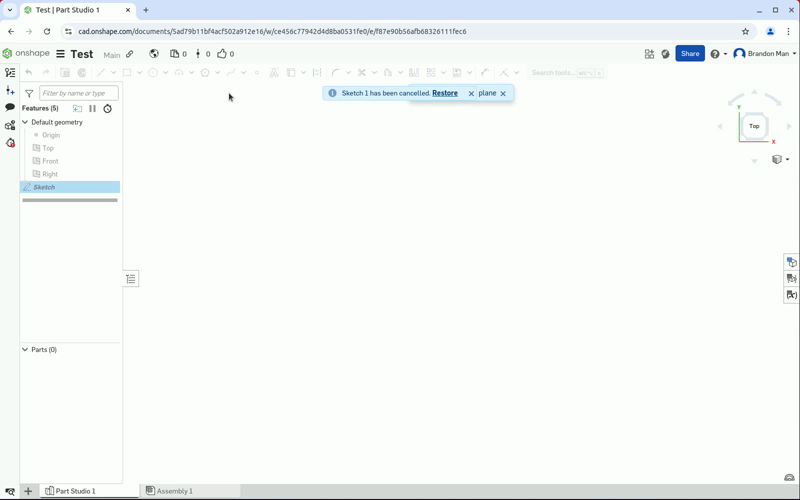
mouse_move(73, 150)
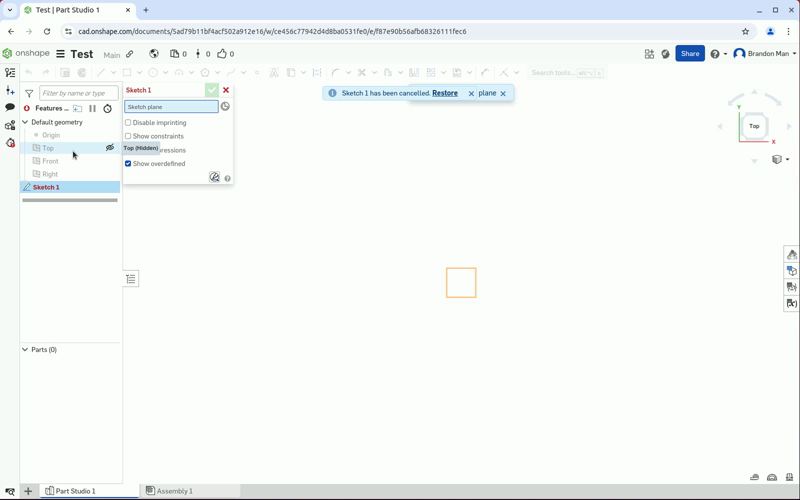
click(73, 150)
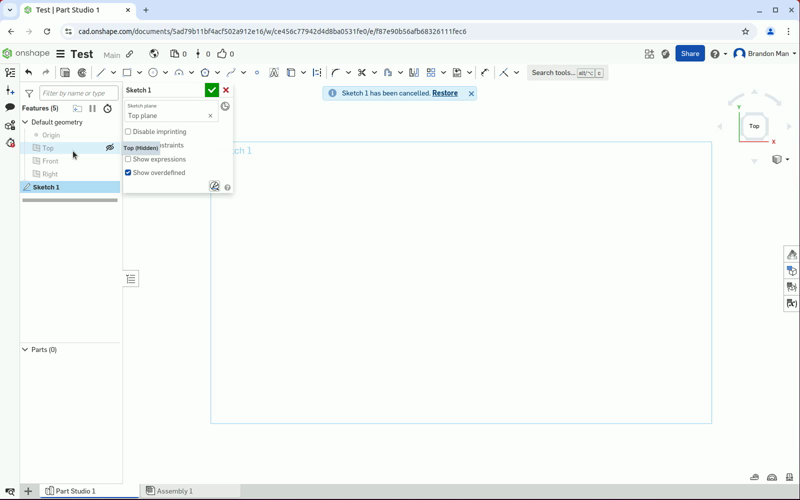
mouse_move(73, 352)
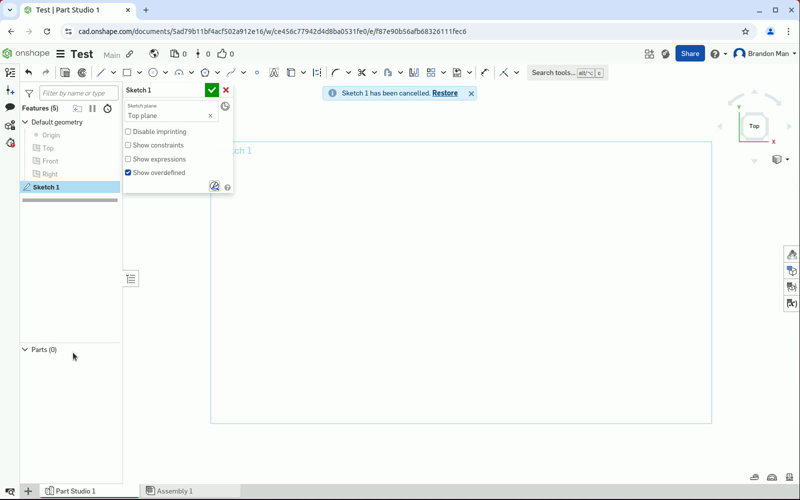
key(y)
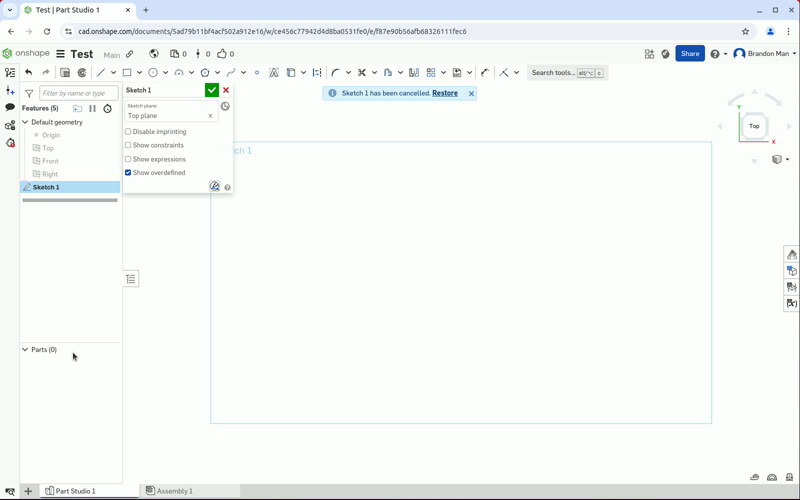
key(l)
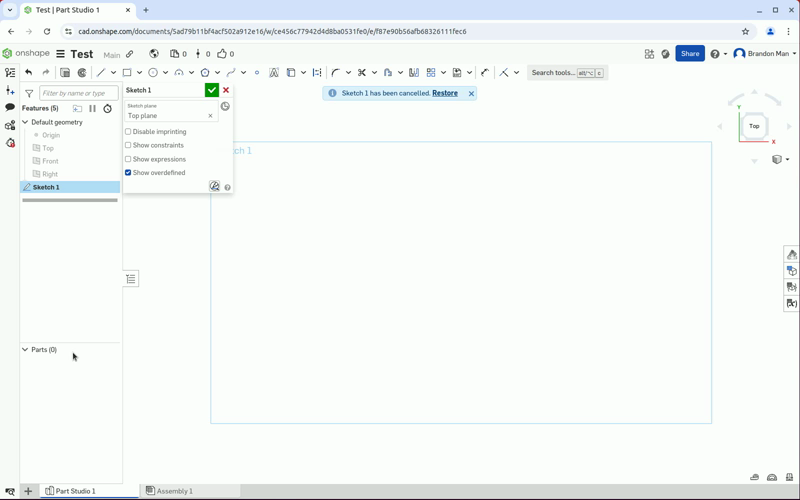
key_down(shift)
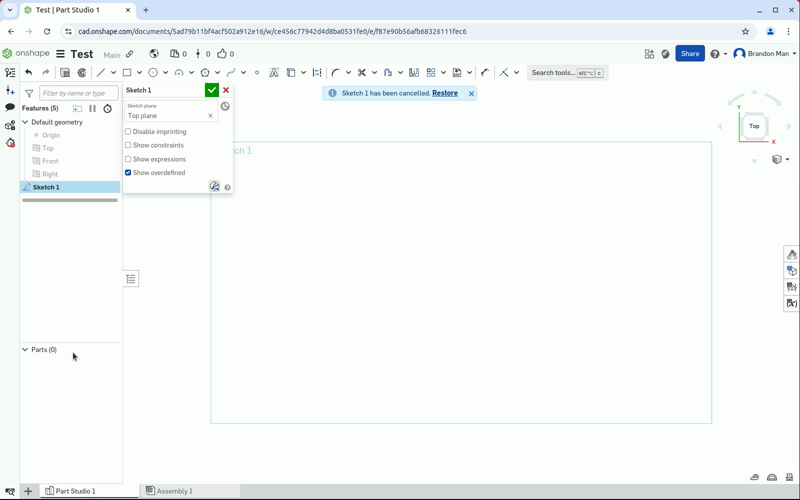
mouse_move(401, 395)
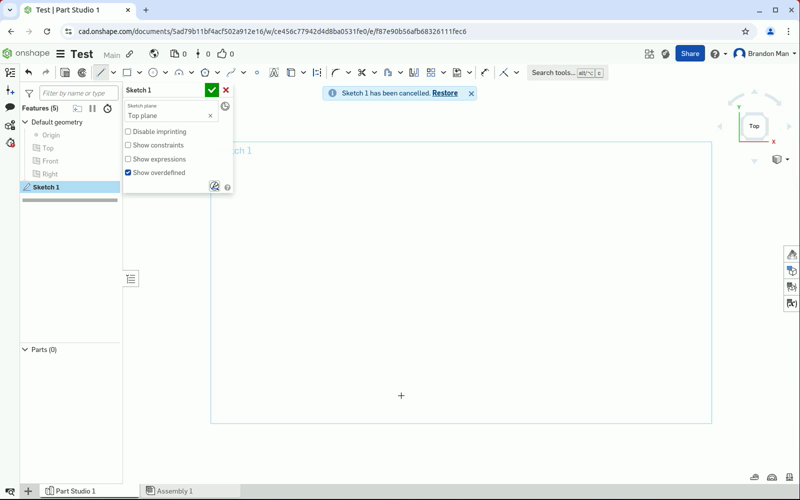
click(401, 395)
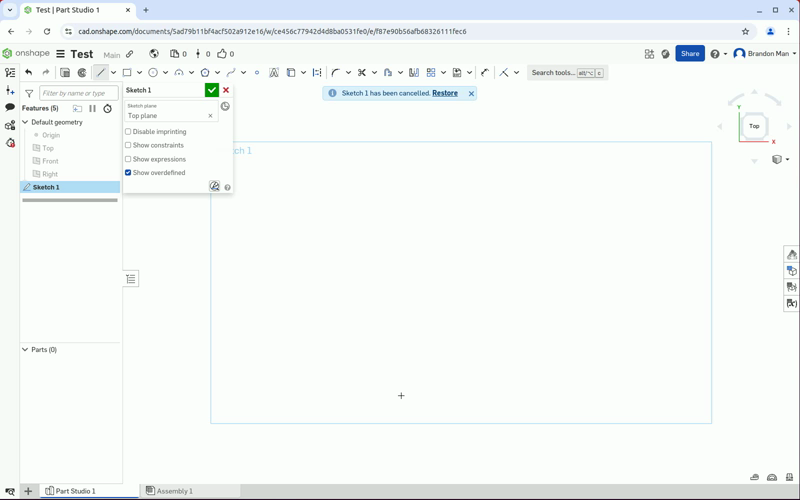
key_up(shift)
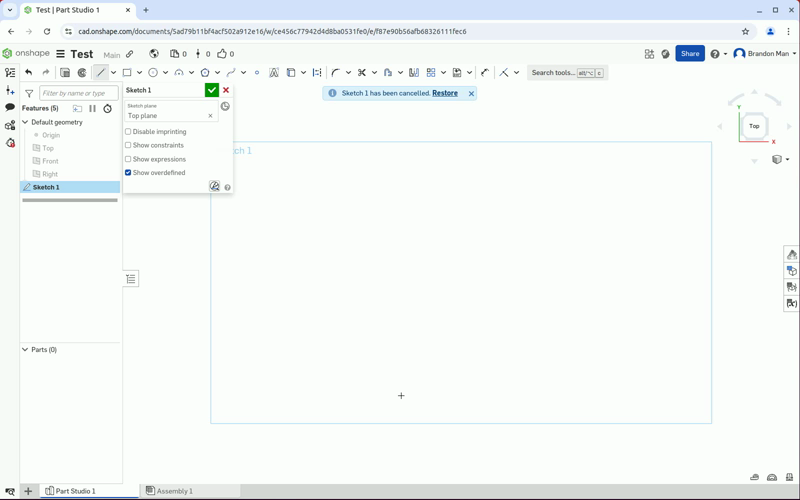
key_down(shift)
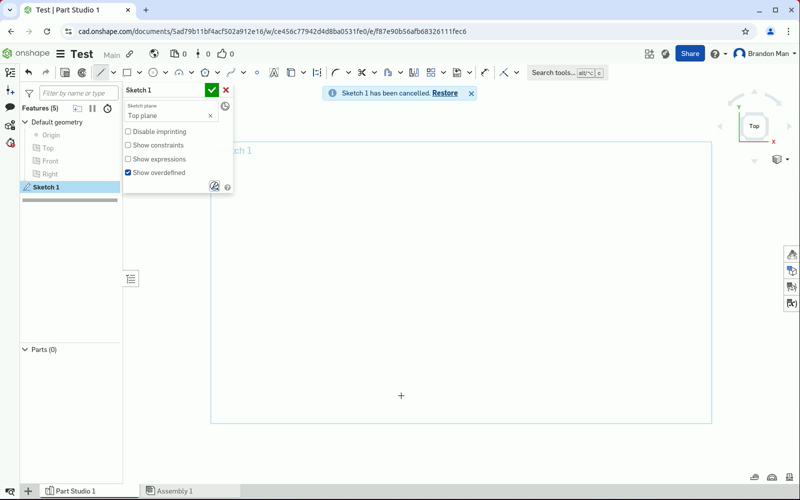
mouse_move(431, 395)
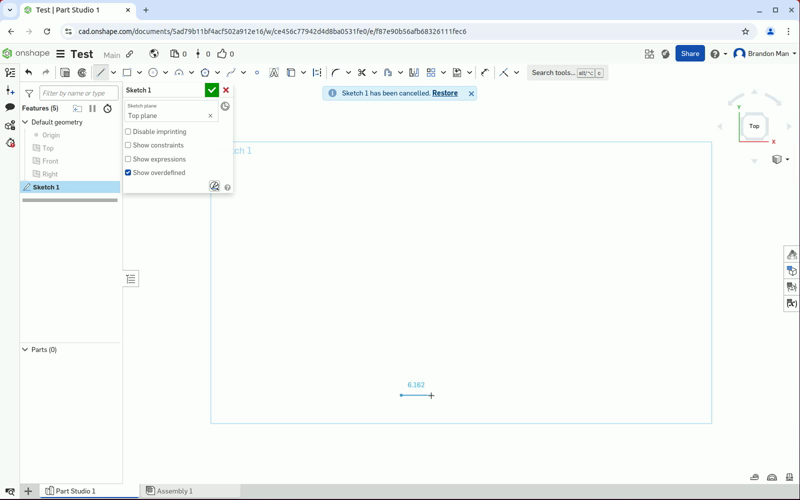
mouse_move(415, 395)
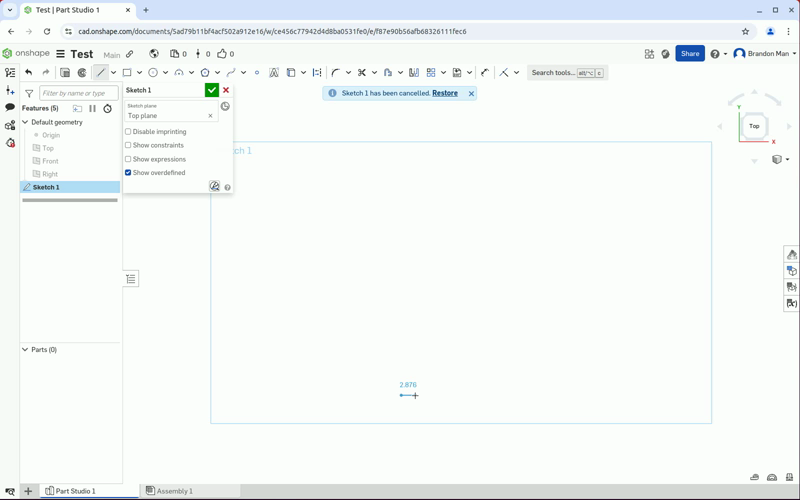
click(415, 395)
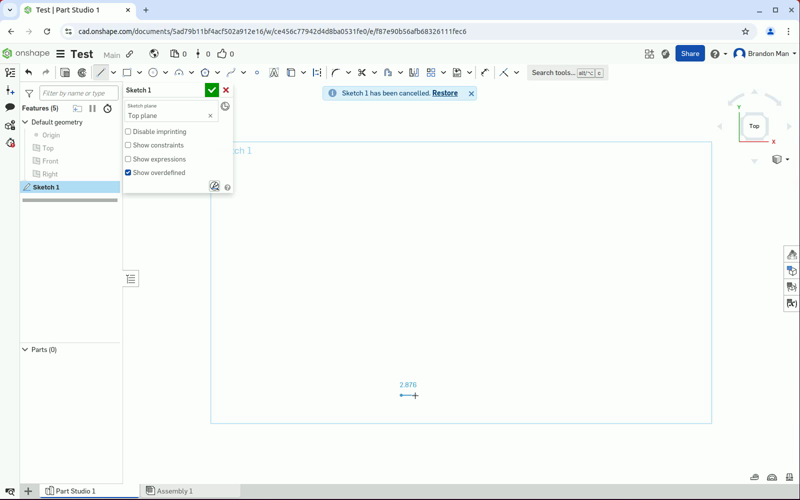
key_up(shift)
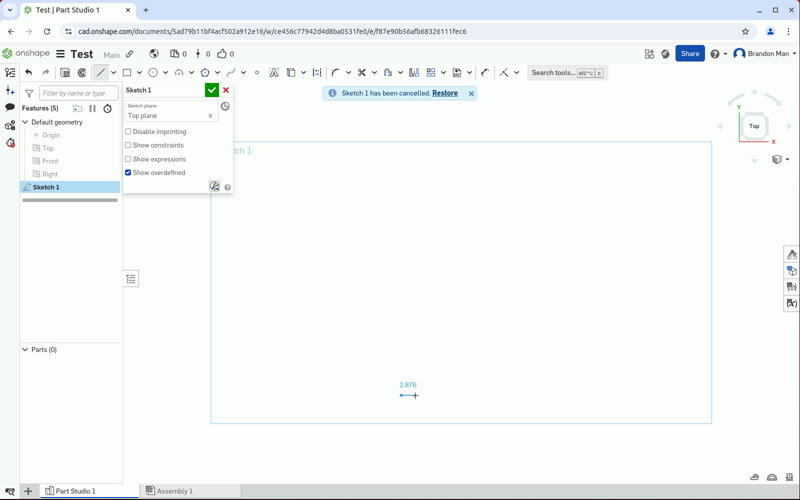
key_down(shift)
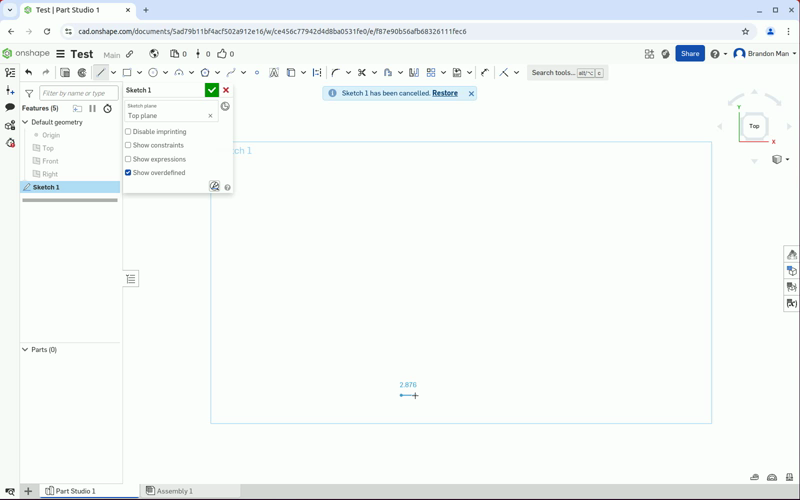
mouse_move(415, 283)
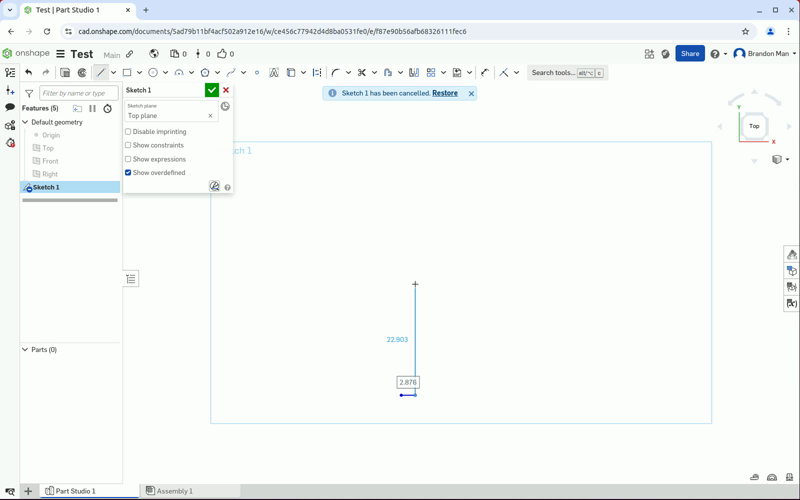
click(415, 283)
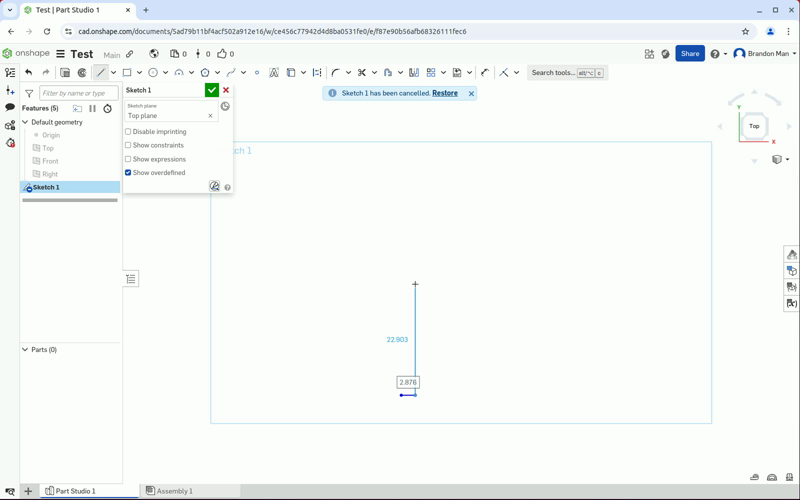
key_up(shift)
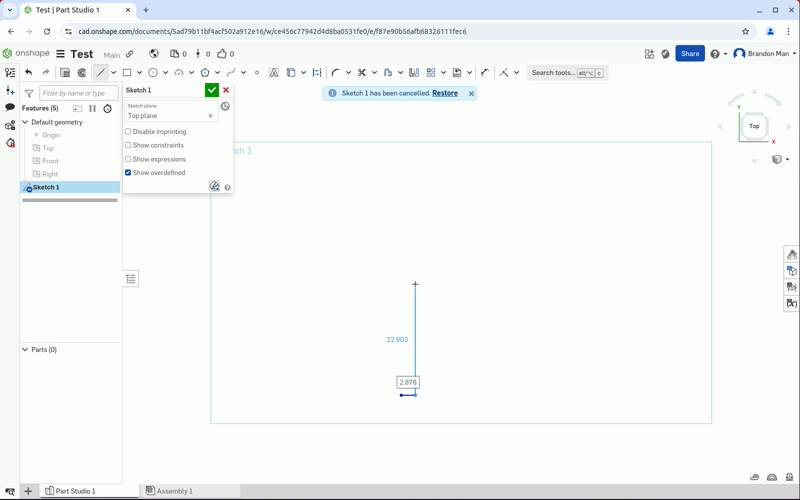
key(esc)
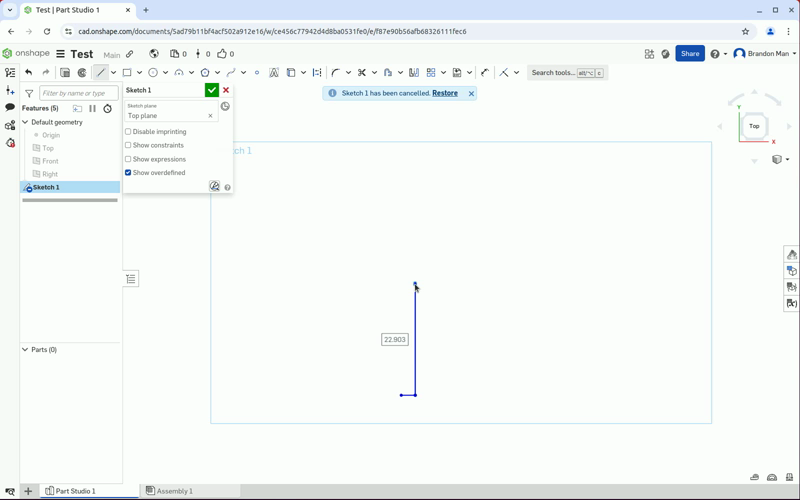
key(a)
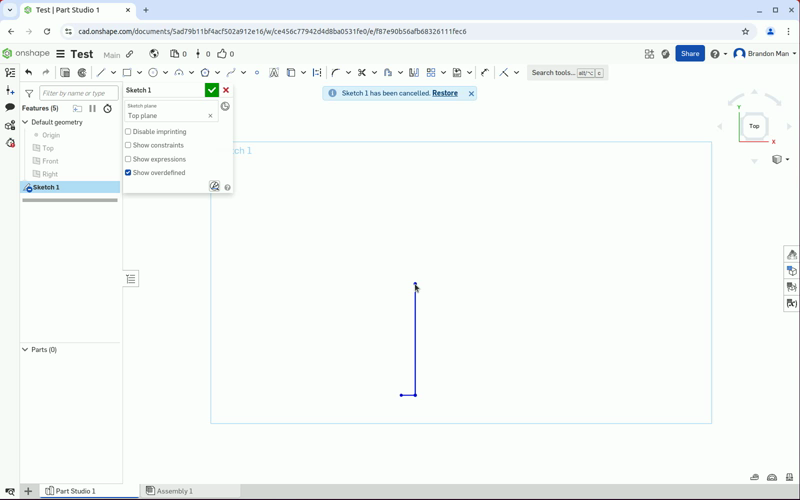
mouse_move(415, 283)
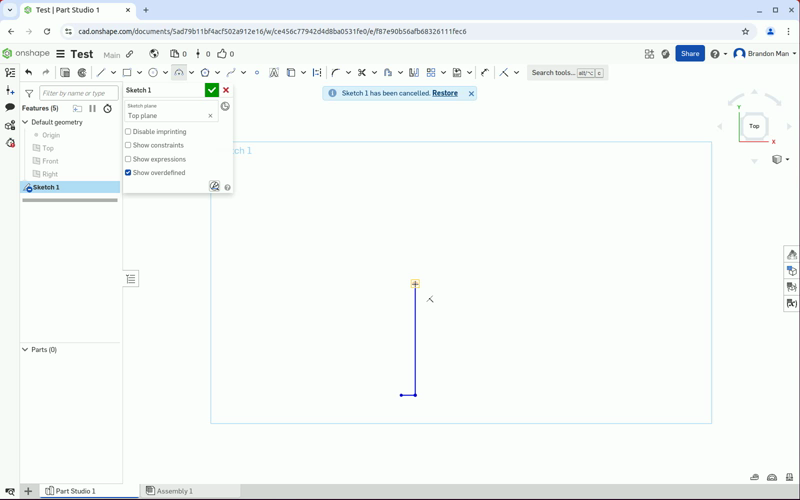
click(415, 283)
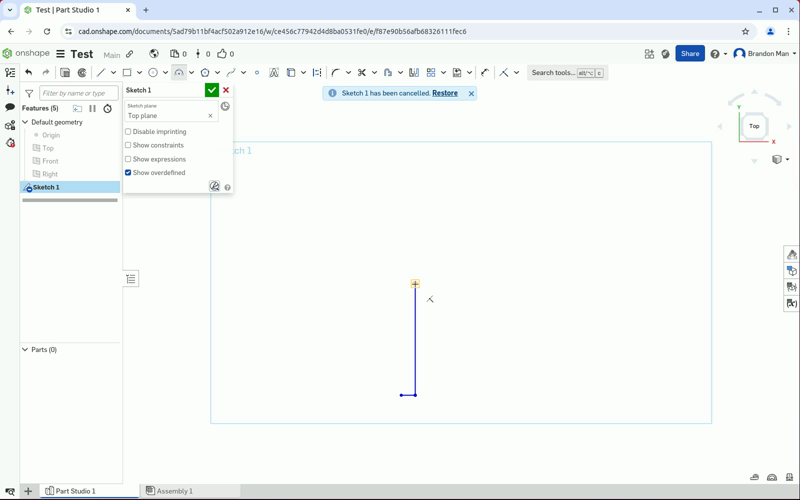
key_down(shift)
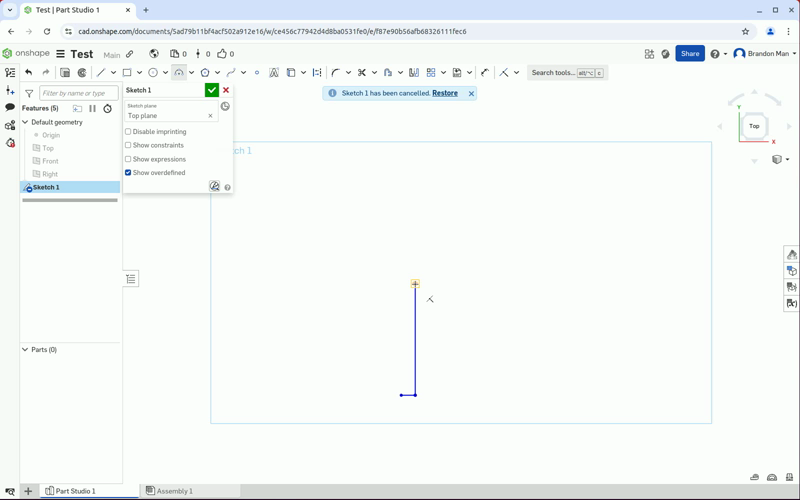
mouse_move(505, 283)
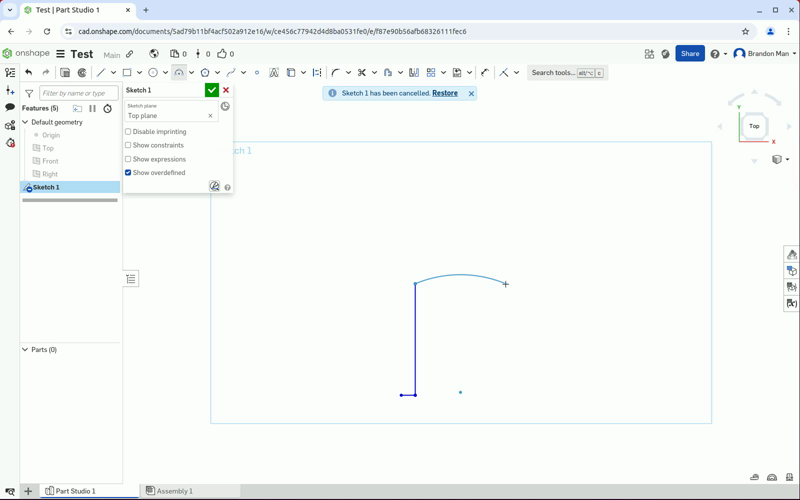
click(505, 283)
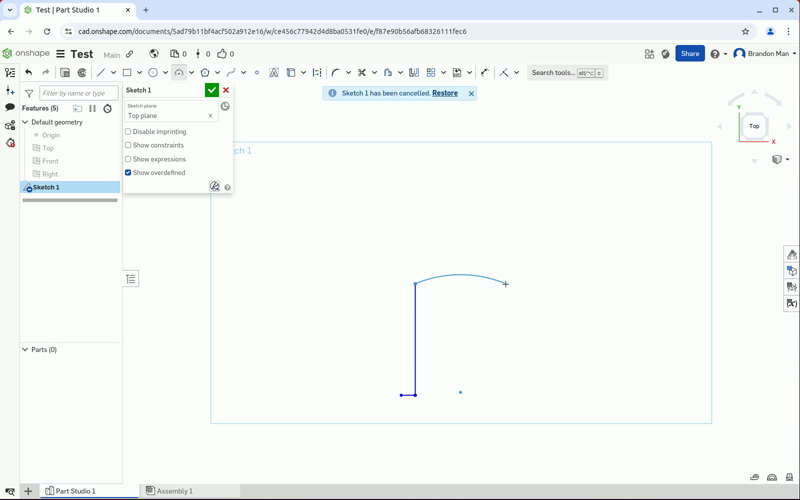
mouse_move(460, 238)
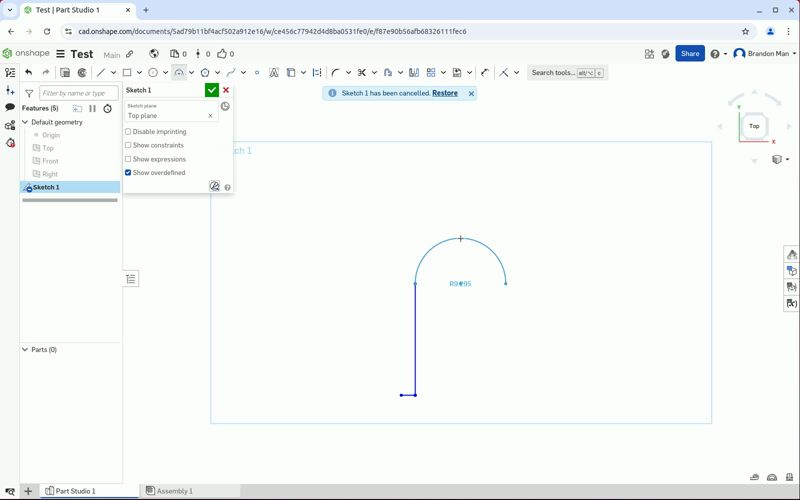
click(460, 238)
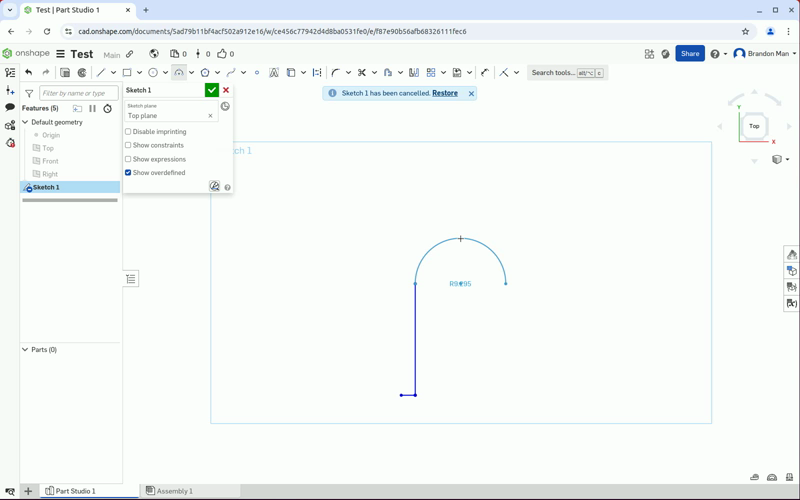
key_up(shift)
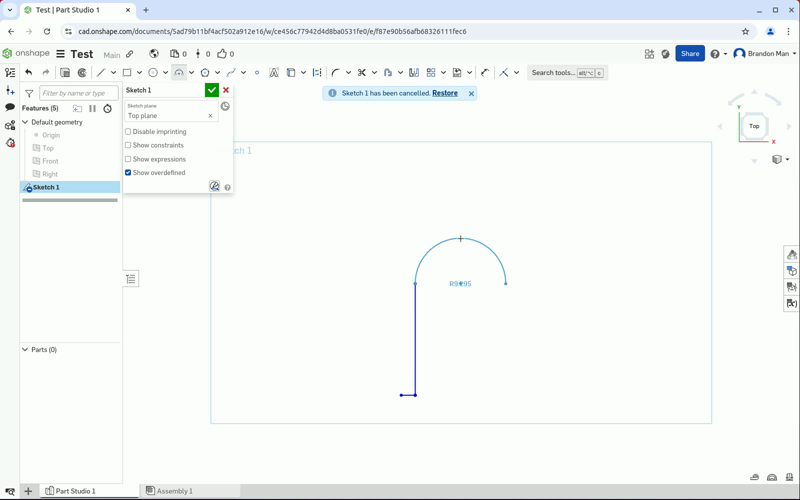
key(esc)
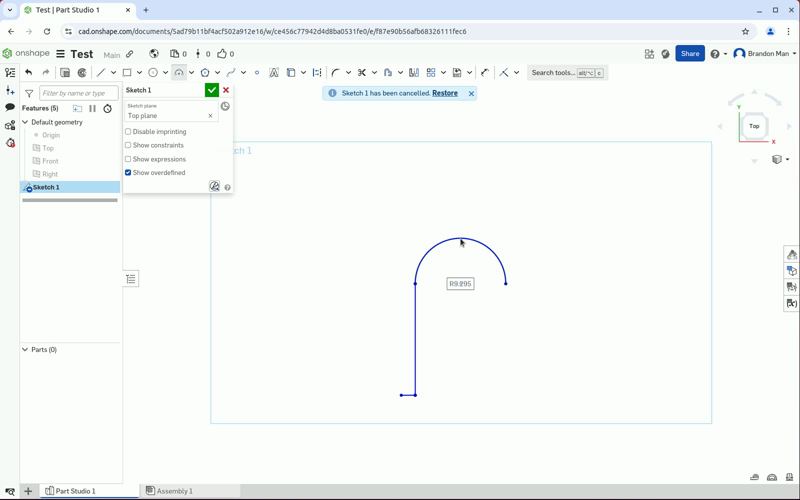
key(l)
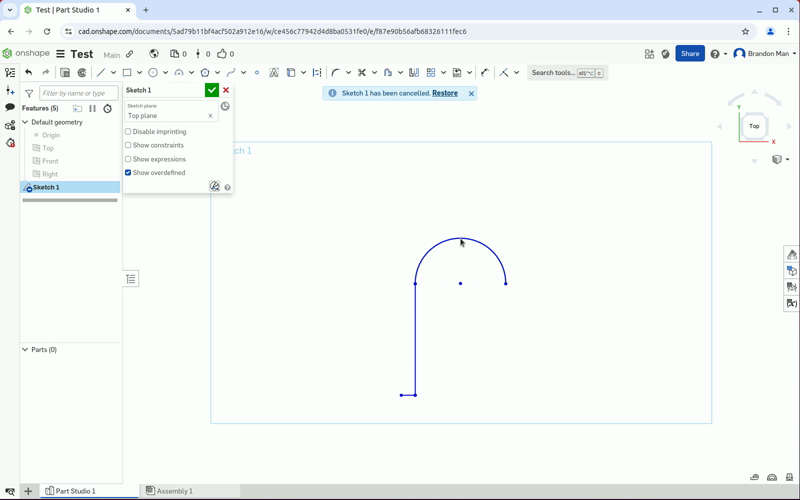
mouse_move(505, 283)
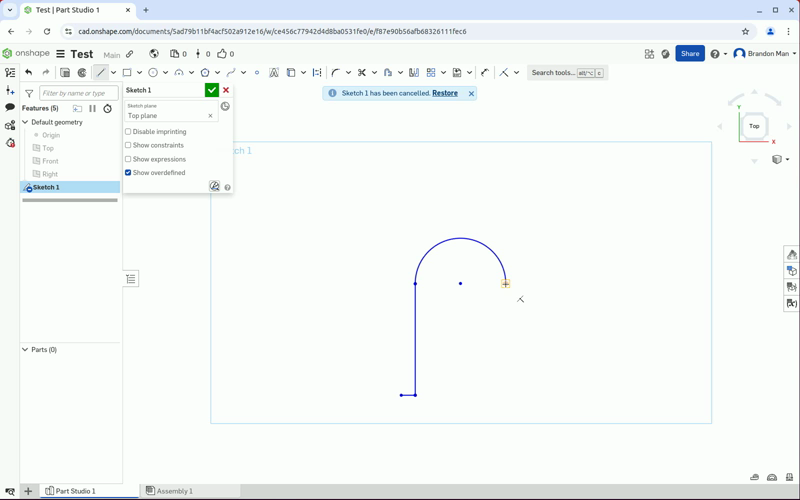
click(505, 283)
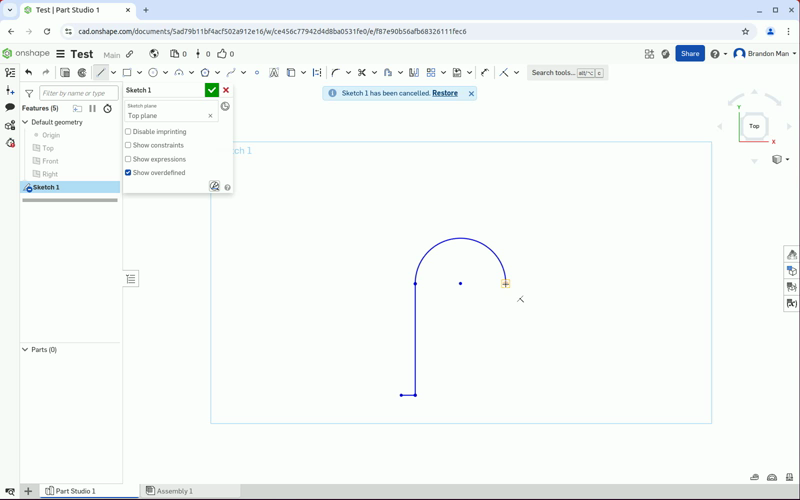
key_down(shift)
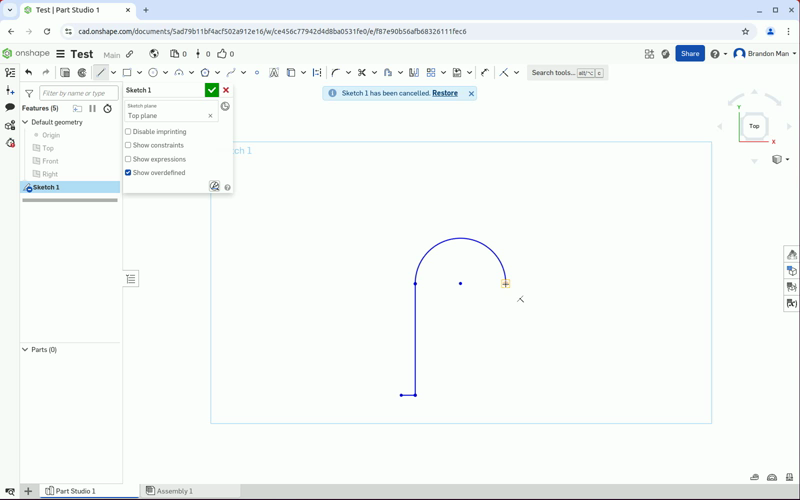
mouse_move(535, 283)
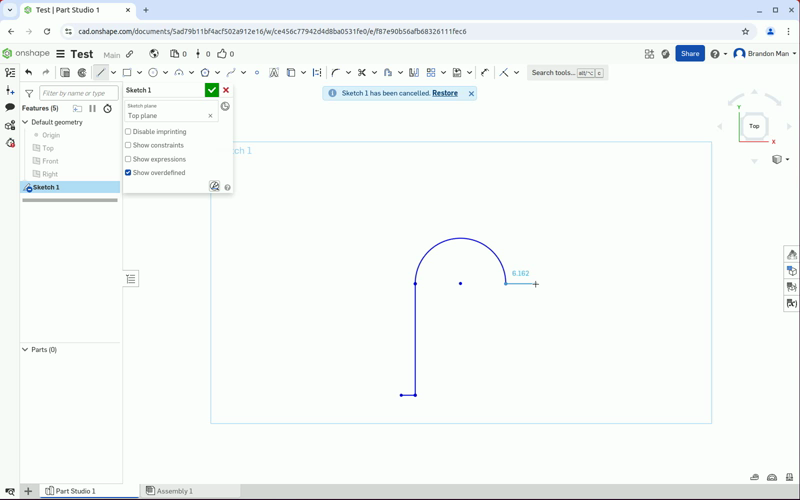
mouse_move(505, 328)
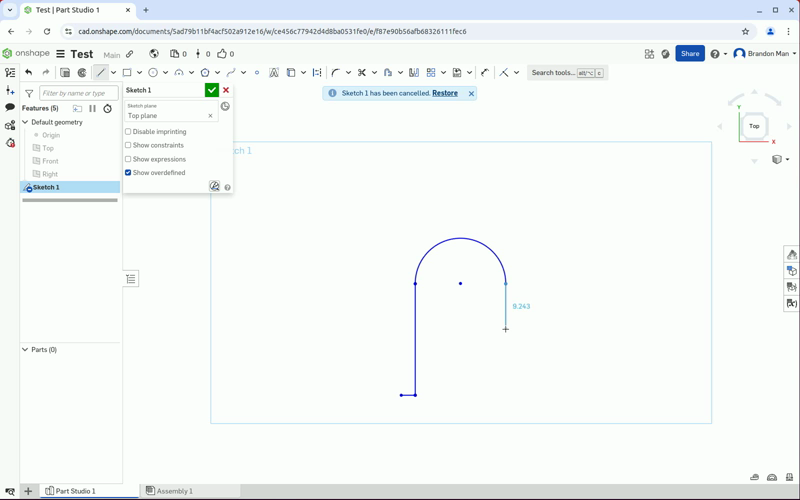
click(505, 328)
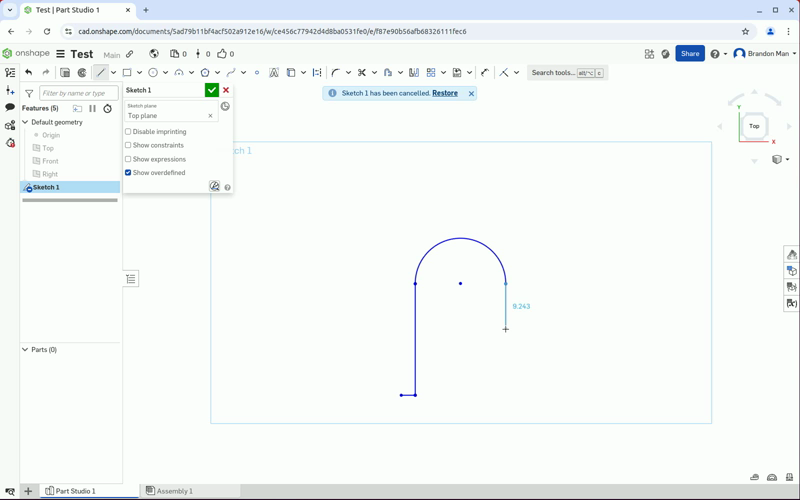
key_up(shift)
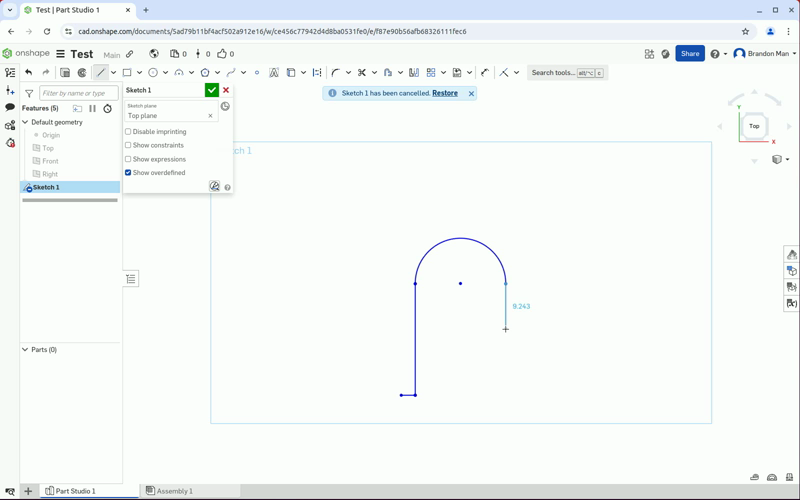
key_down(shift)
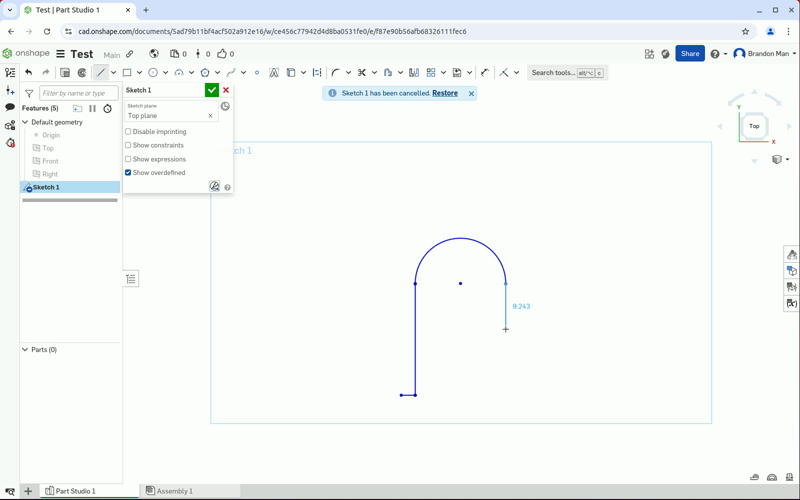
mouse_move(535, 328)
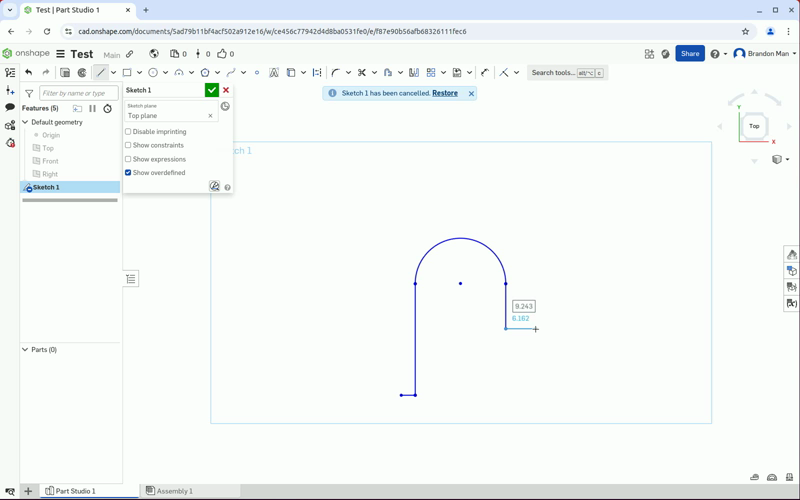
mouse_move(520, 328)
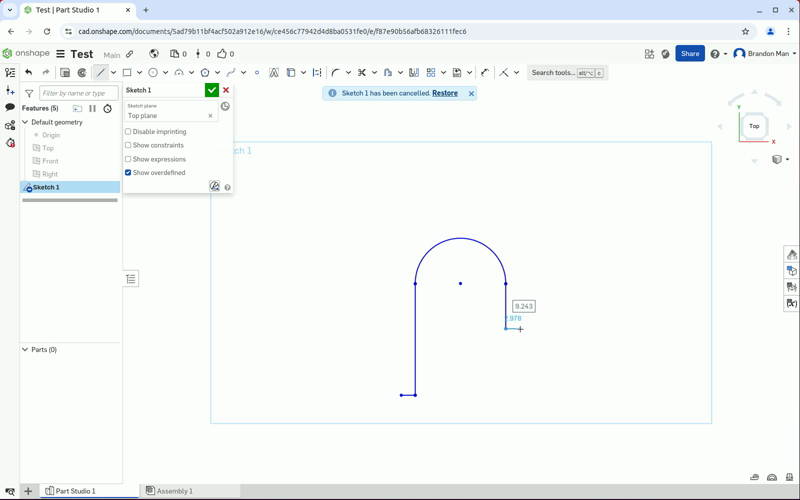
click(520, 328)
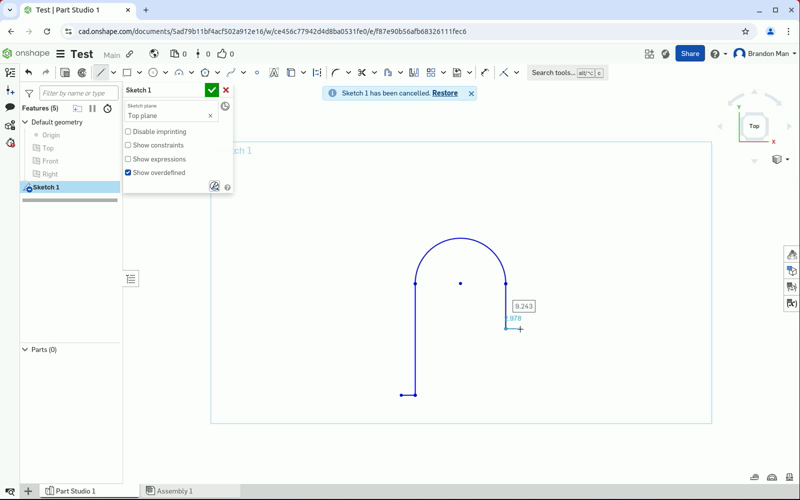
key_up(shift)
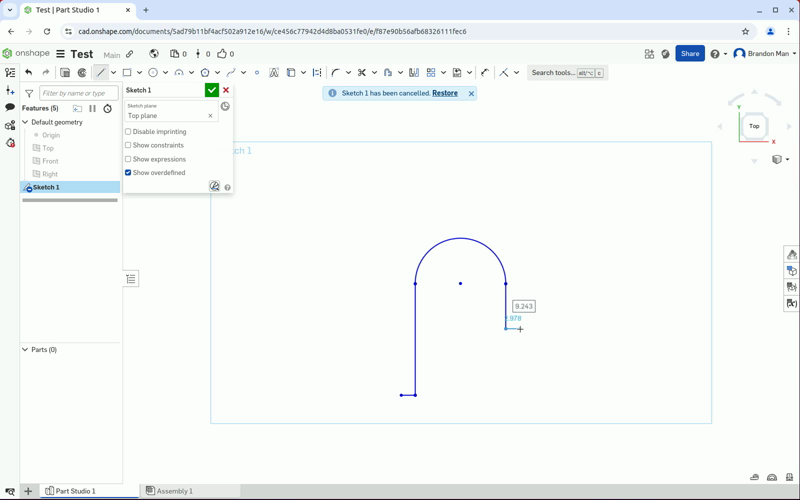
key_down(shift)
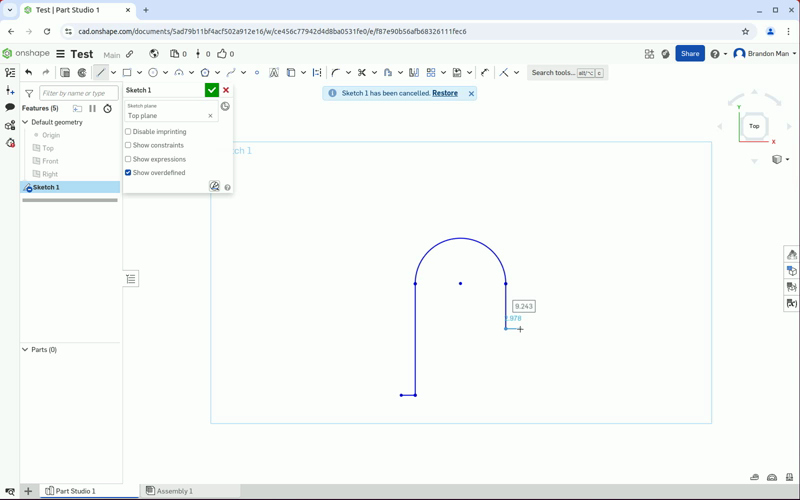
mouse_move(550, 328)
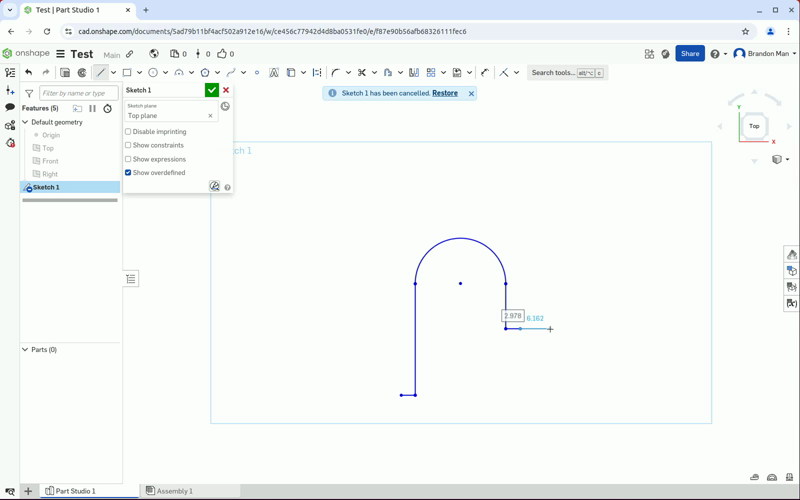
mouse_move(520, 283)
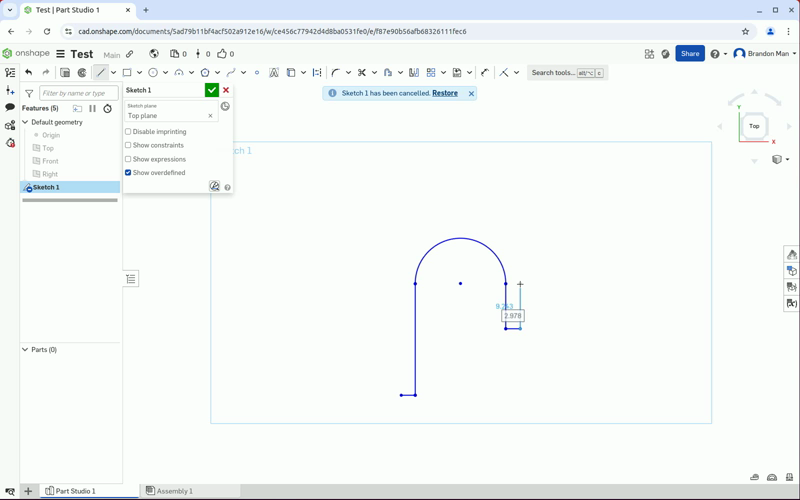
click(520, 283)
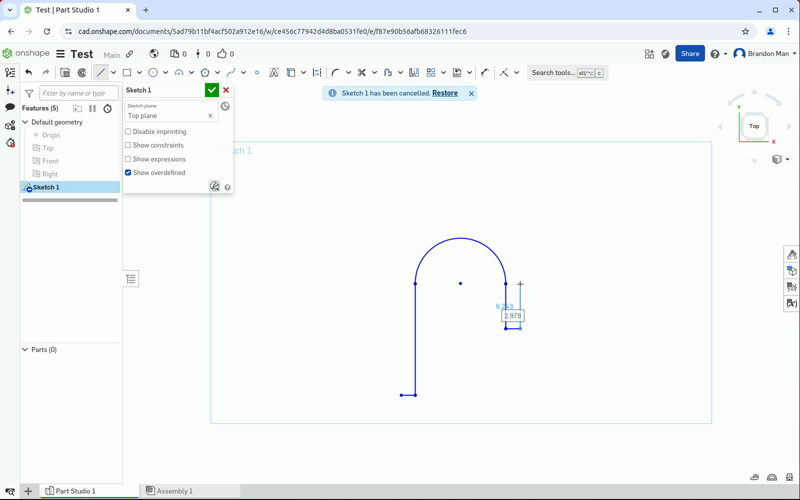
key_up(shift)
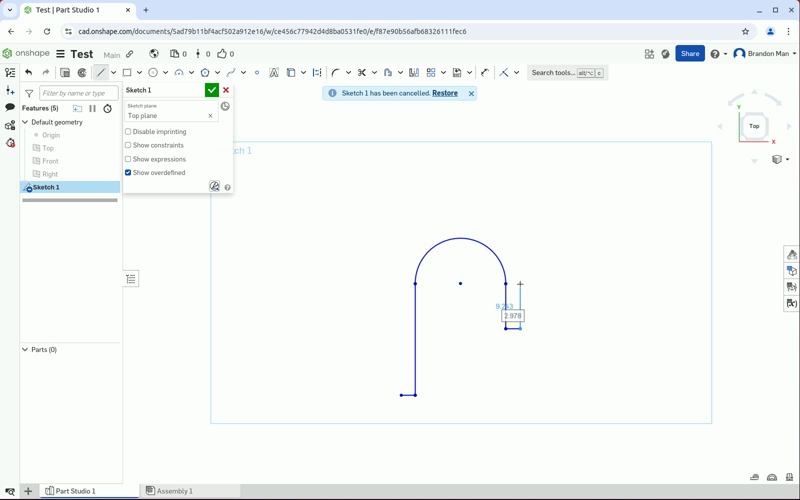
key(esc)
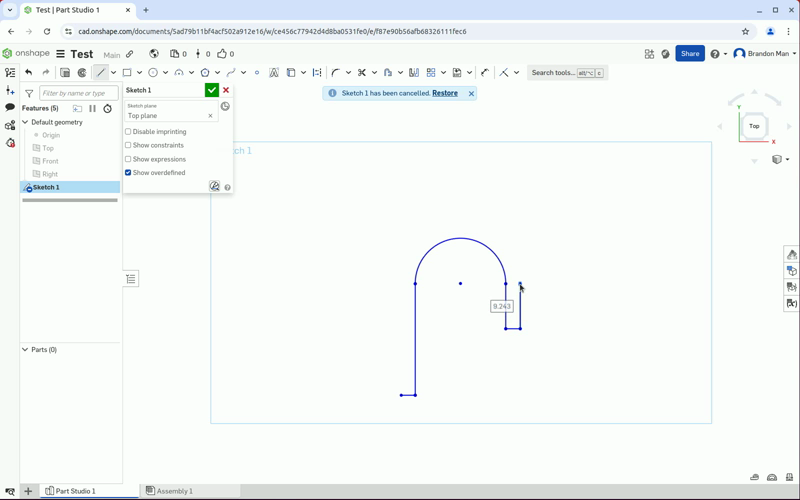
key(a)
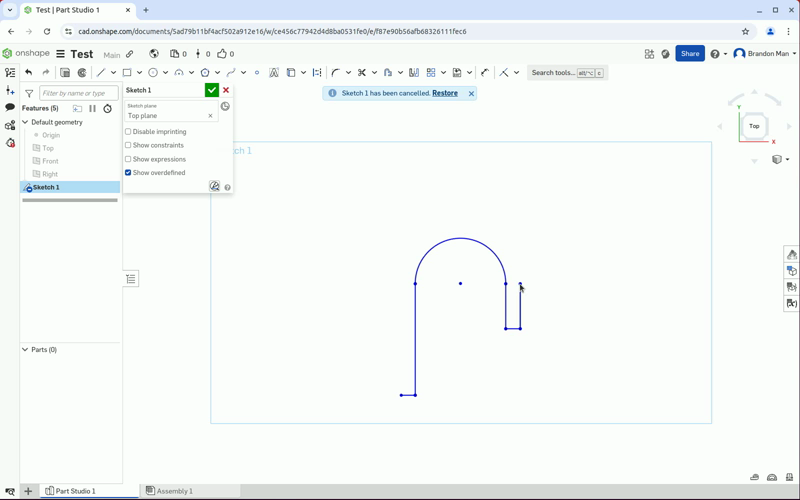
mouse_move(520, 283)
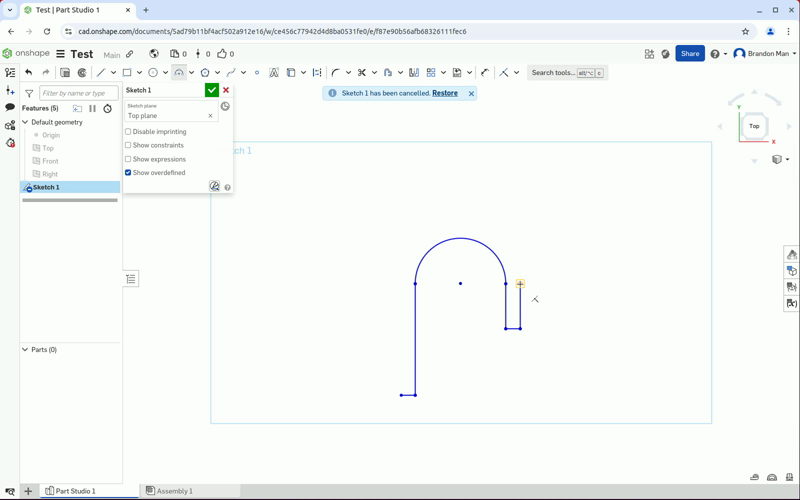
click(520, 283)
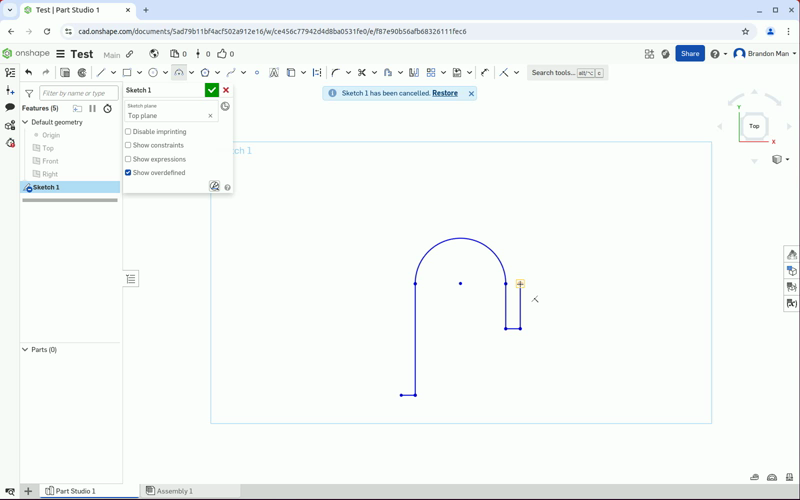
key_down(shift)
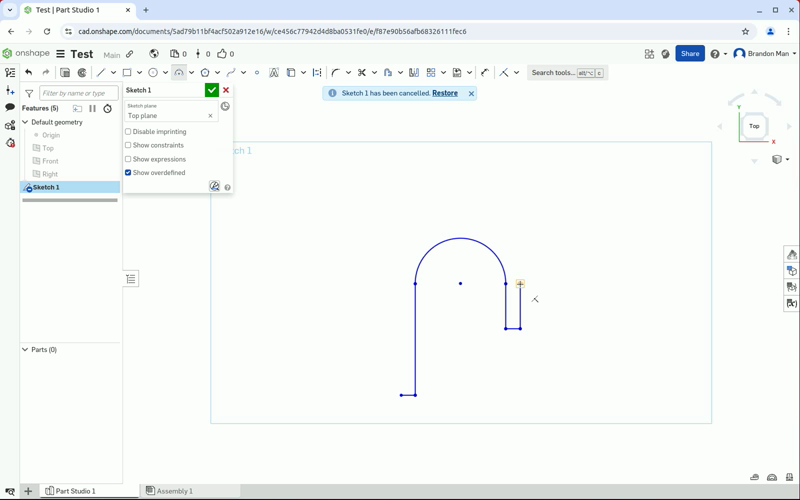
mouse_move(401, 283)
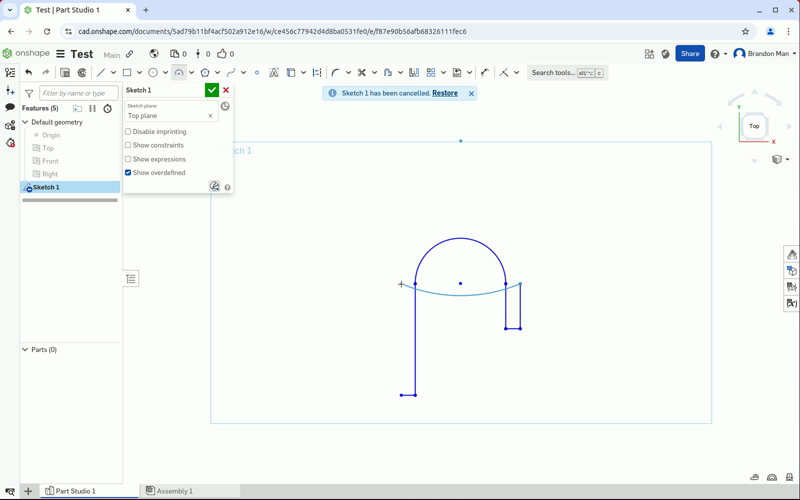
click(401, 283)
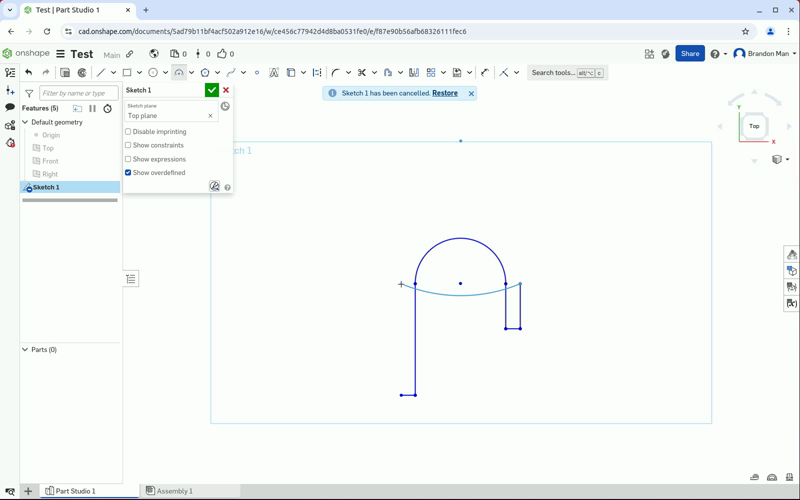
mouse_move(460, 223)
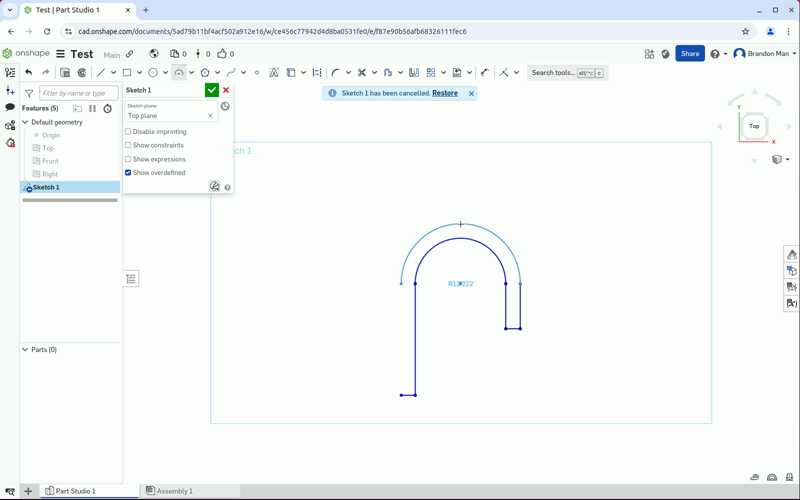
click(460, 223)
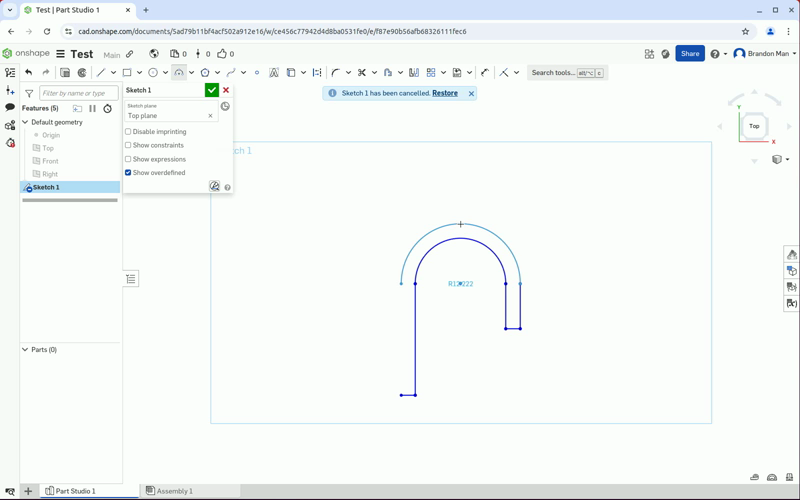
key_up(shift)
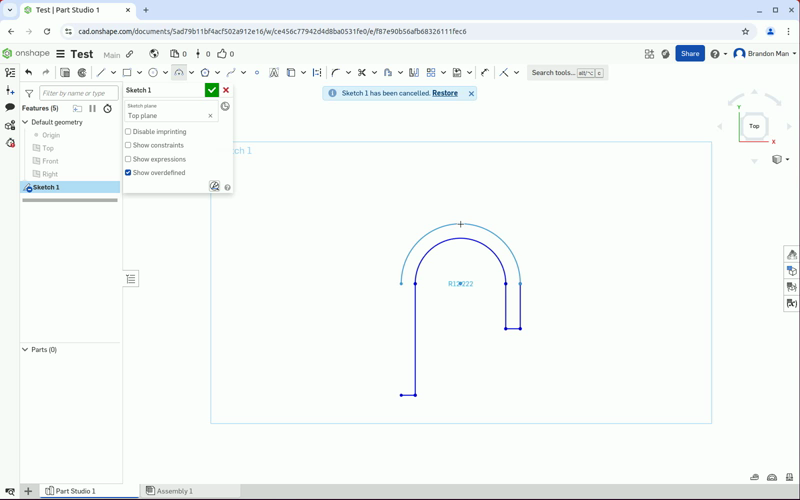
key(esc)
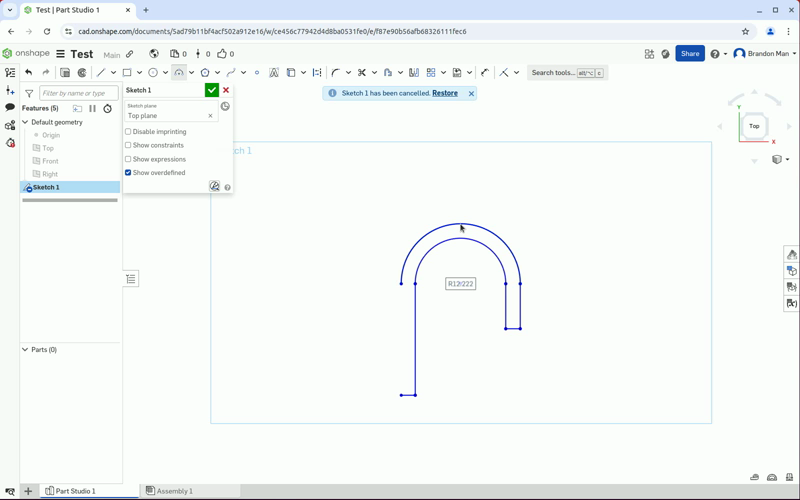
key(l)
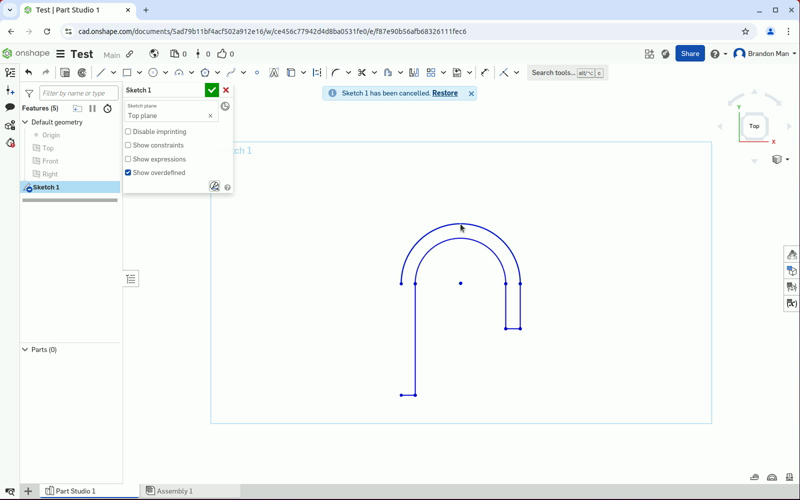
mouse_move(401, 283)
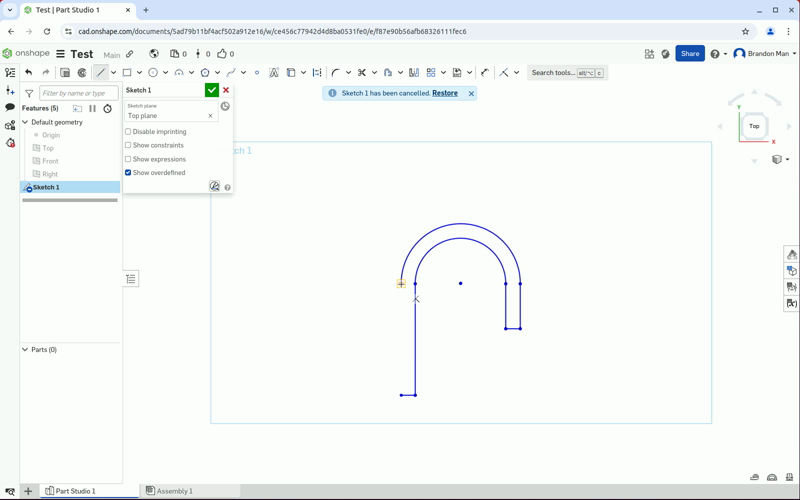
click(401, 283)
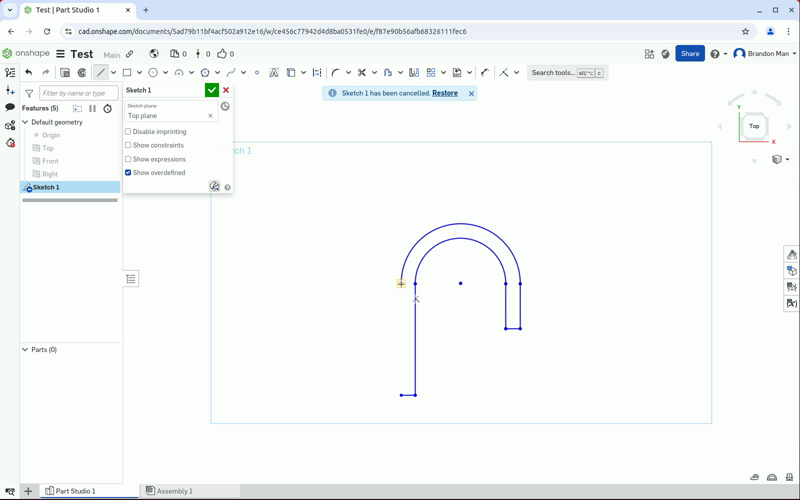
key_down(shift)
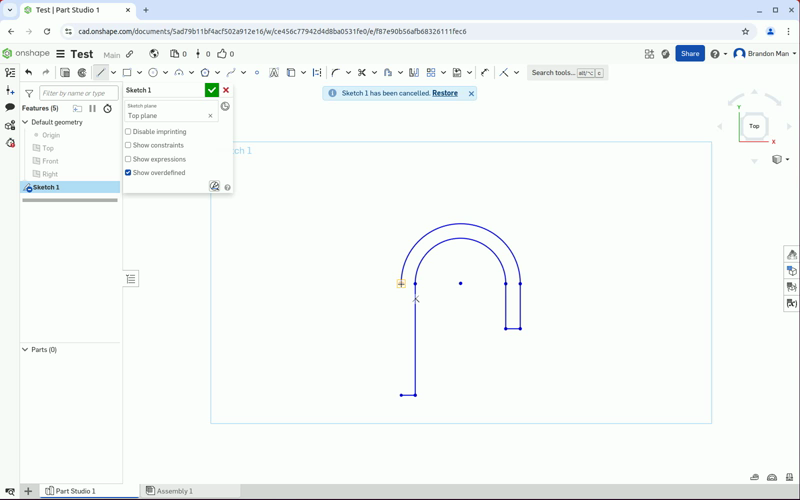
mouse_move(401, 395)
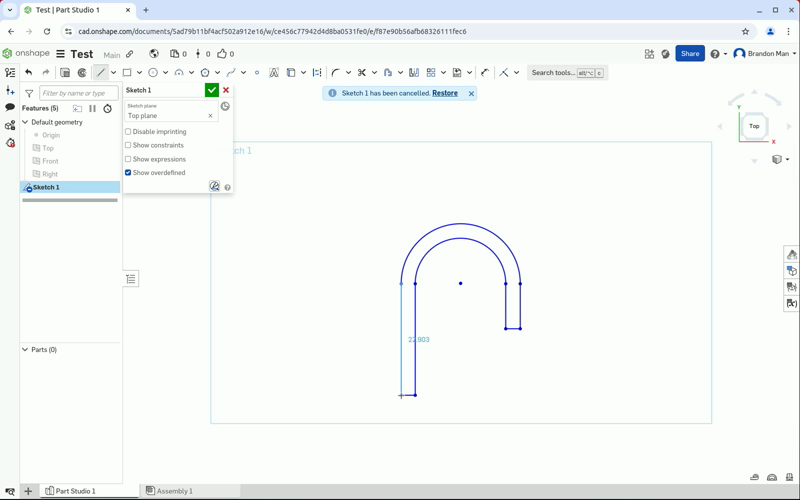
key_up(shift)
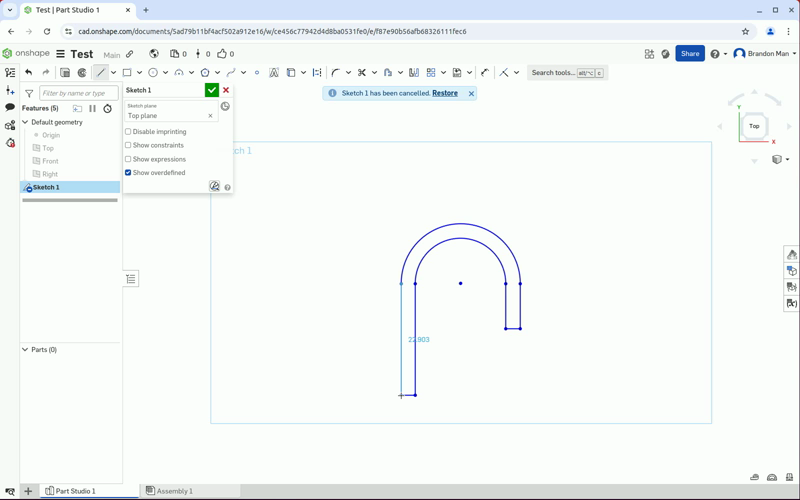
click(401, 395)
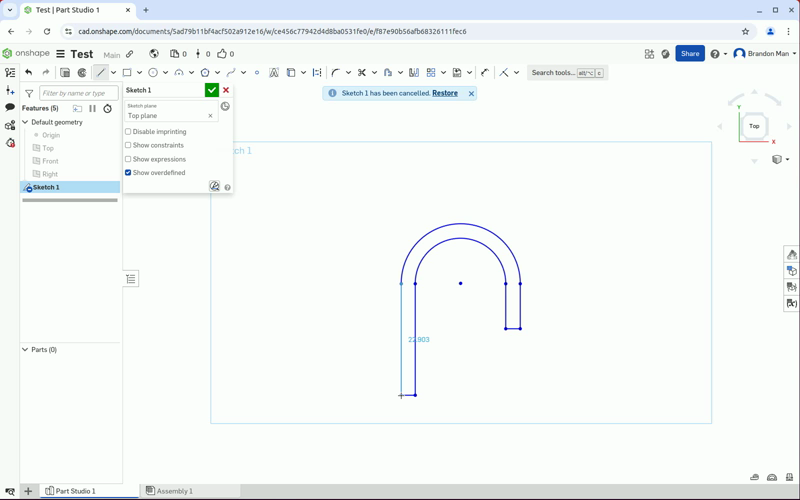
key(esc)
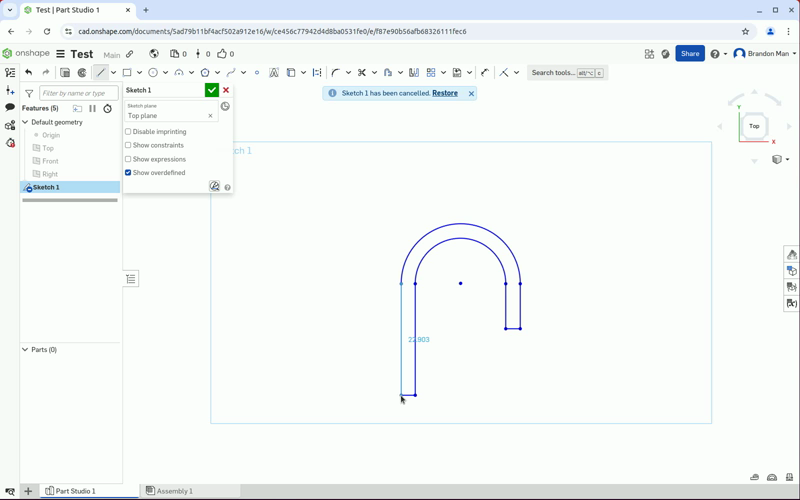
mouse_move(469, 256)
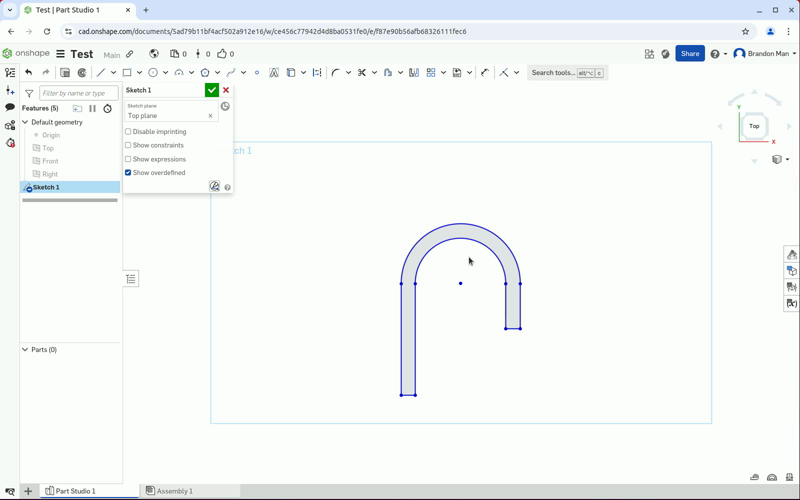
scroll(6)
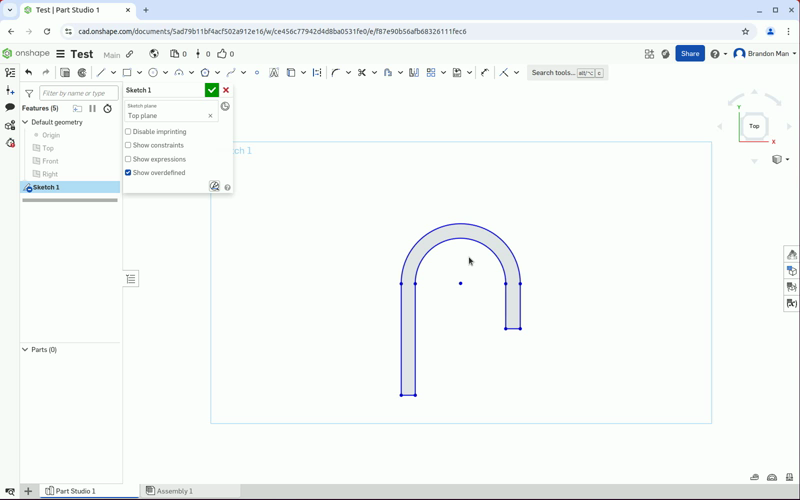
scroll(6)
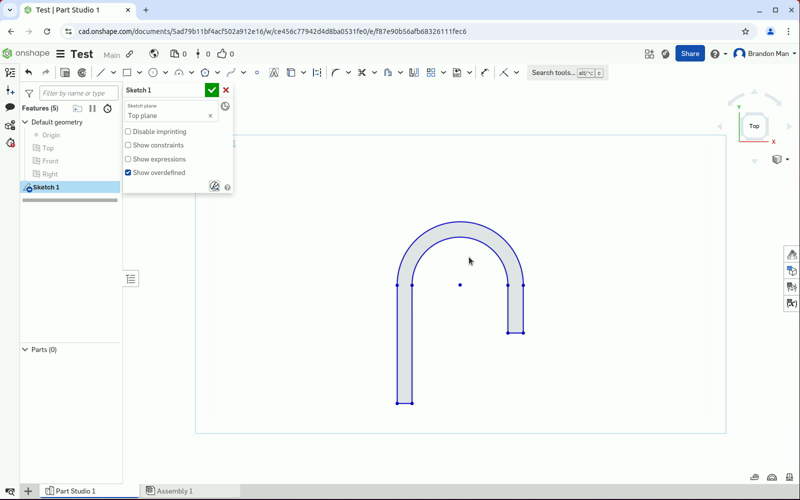
scroll(6)
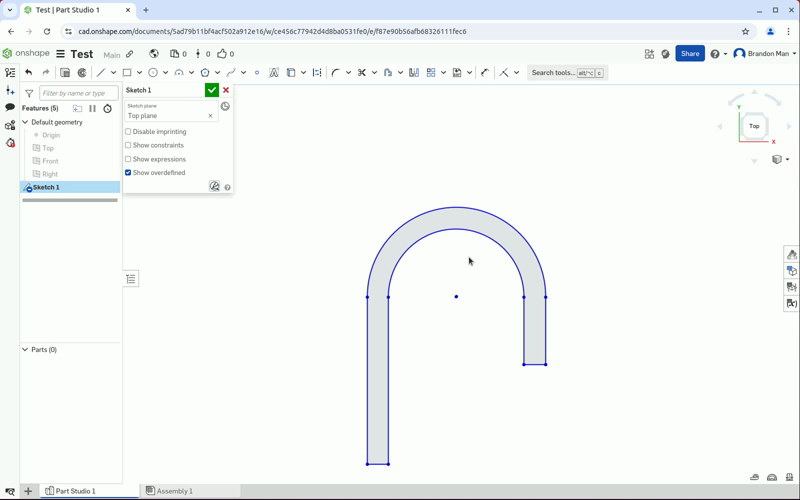
scroll(6)
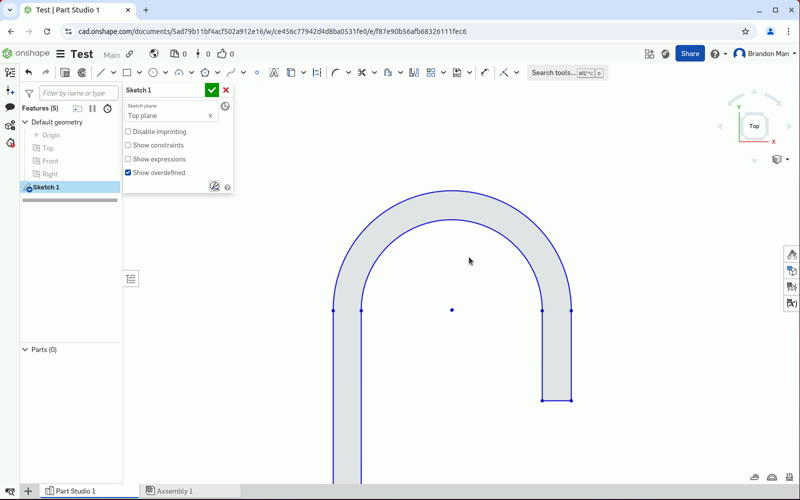
scroll(6)
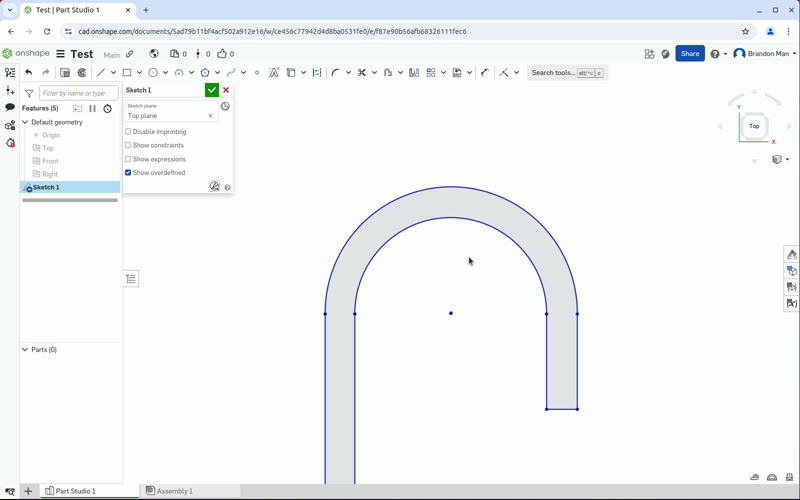
scroll(6)
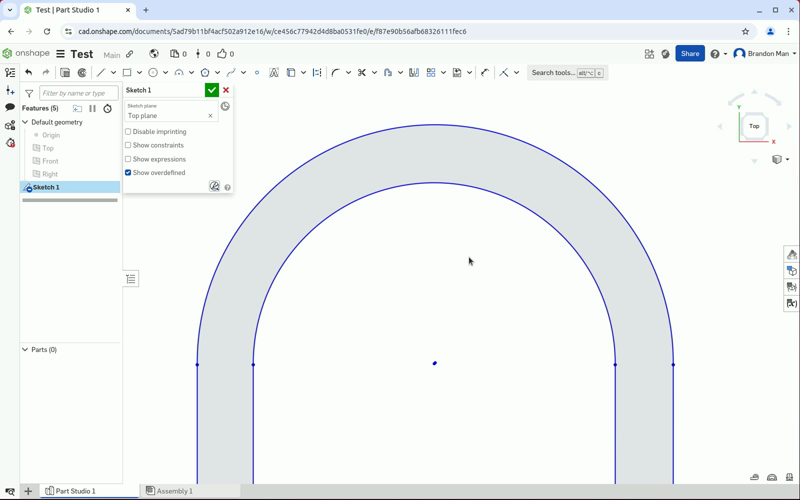
scroll(6)
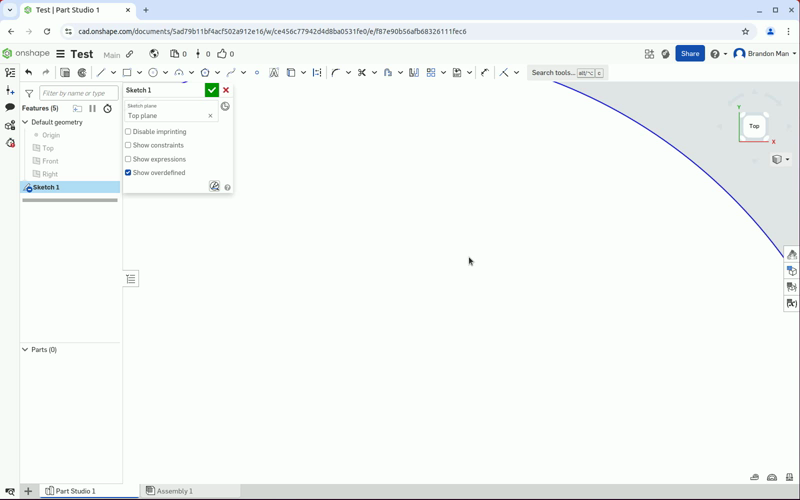
click(469, 256)
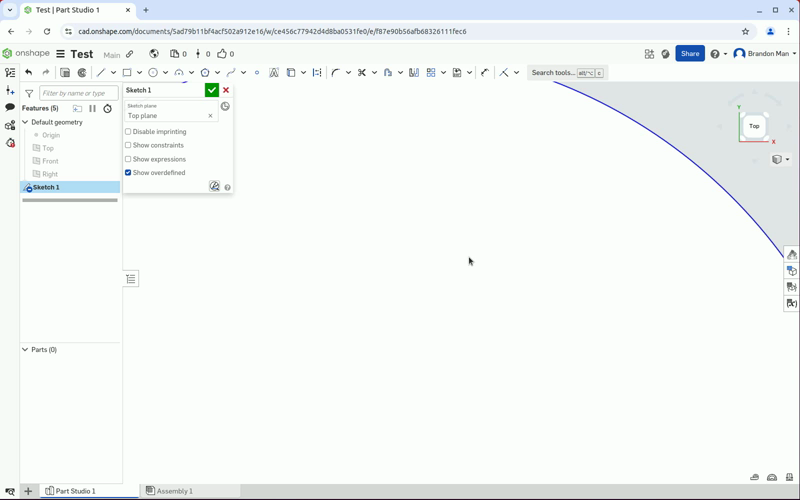
scroll(-6)
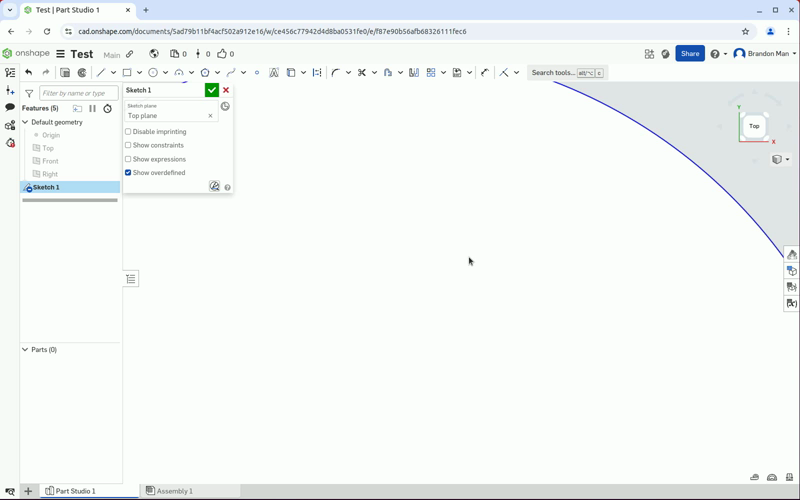
scroll(-6)
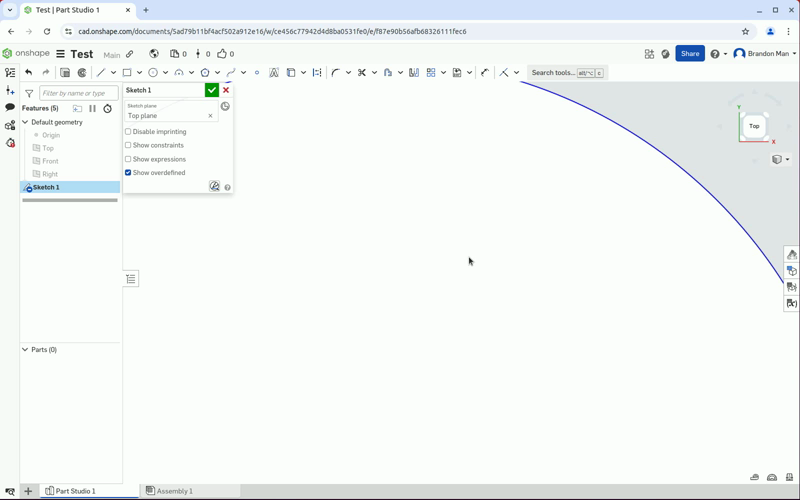
scroll(-6)
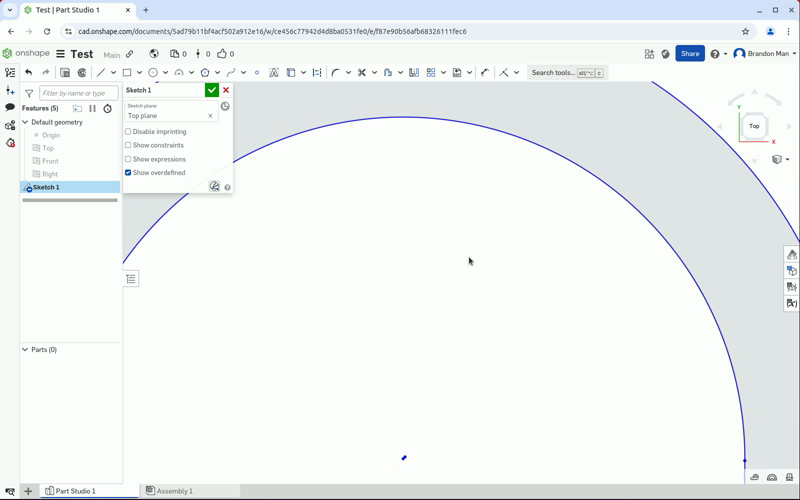
scroll(-6)
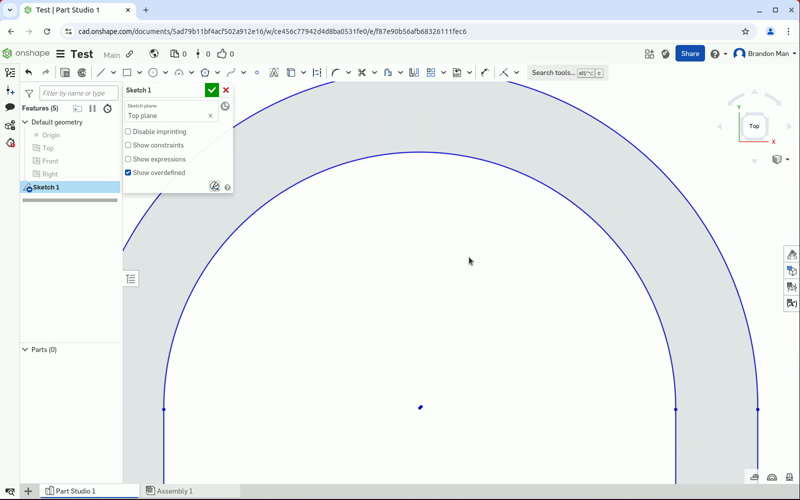
scroll(-6)
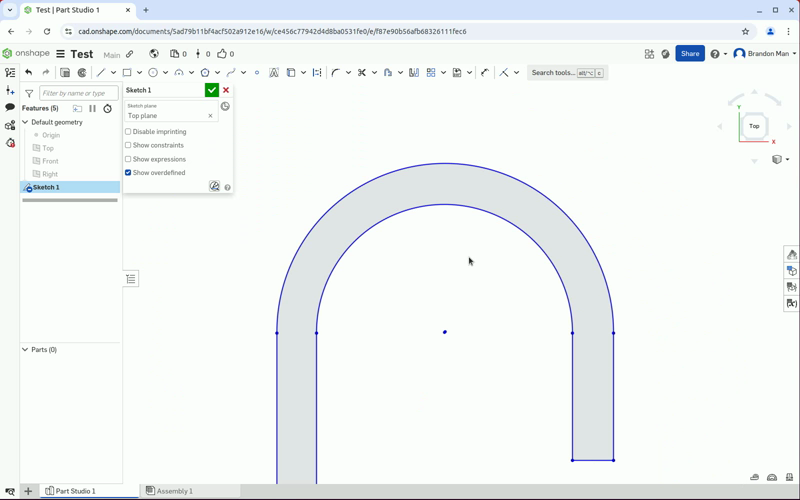
scroll(-6)
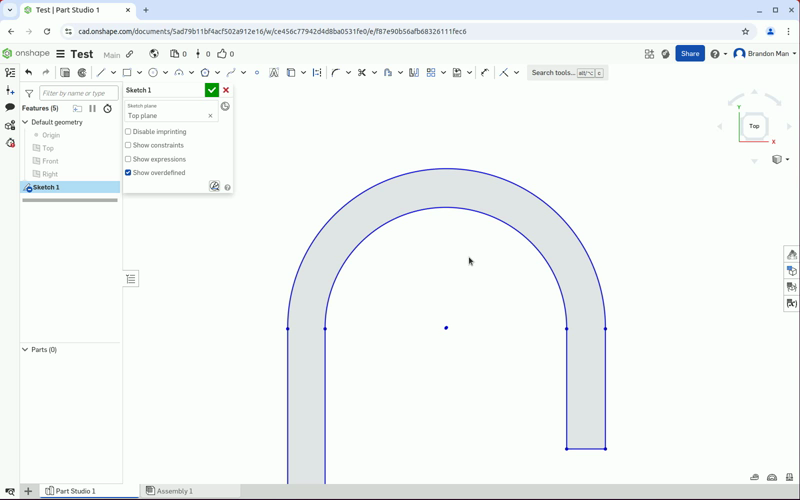
scroll(-6)
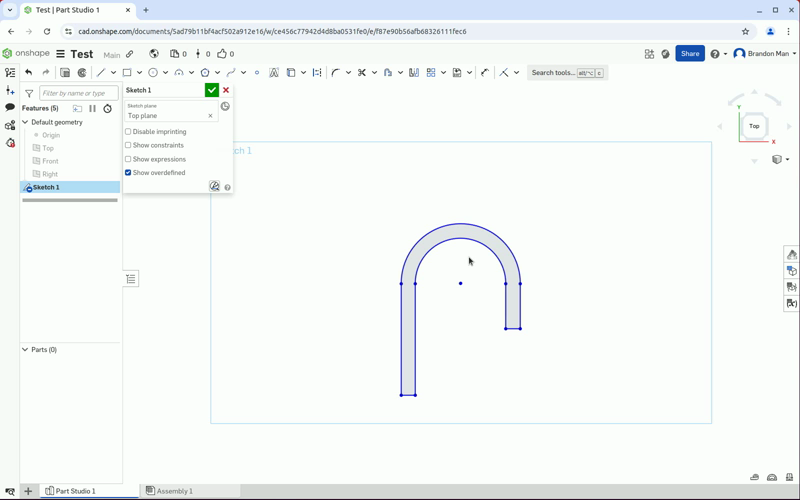
mouse_move(73, 352)
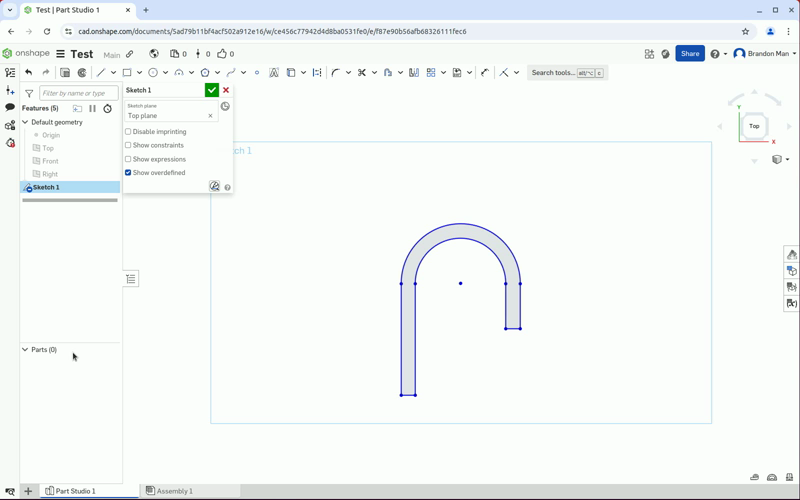
key(shift+y)
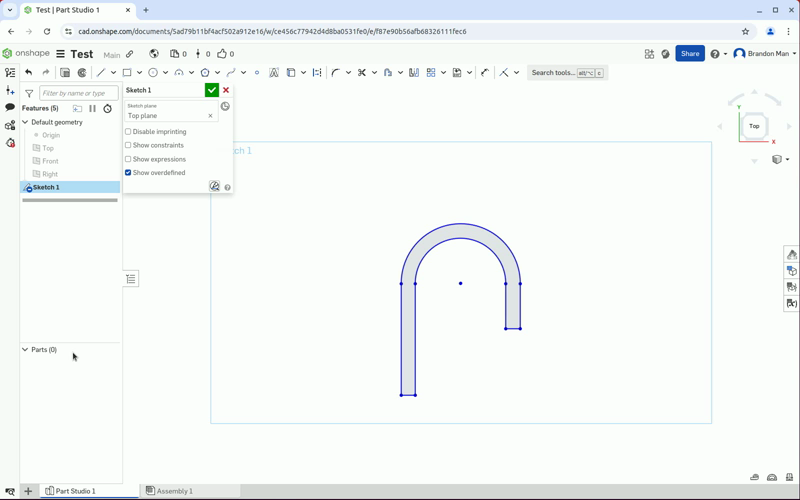
key(shift+e)
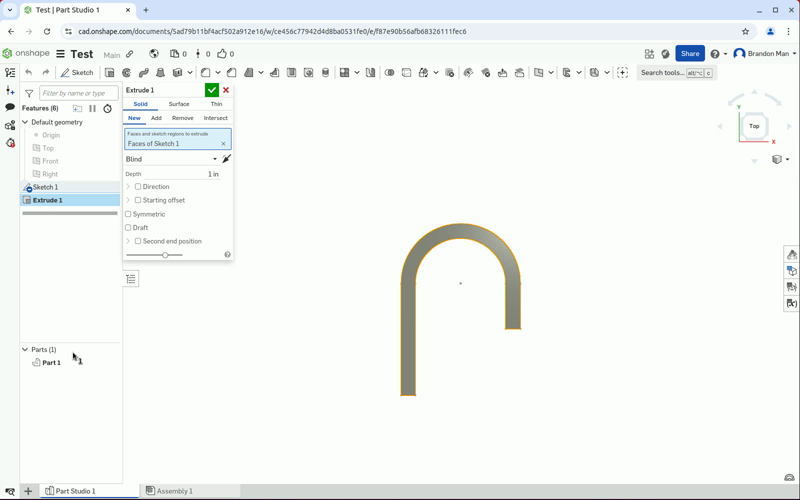
mouse_move(143, 106)
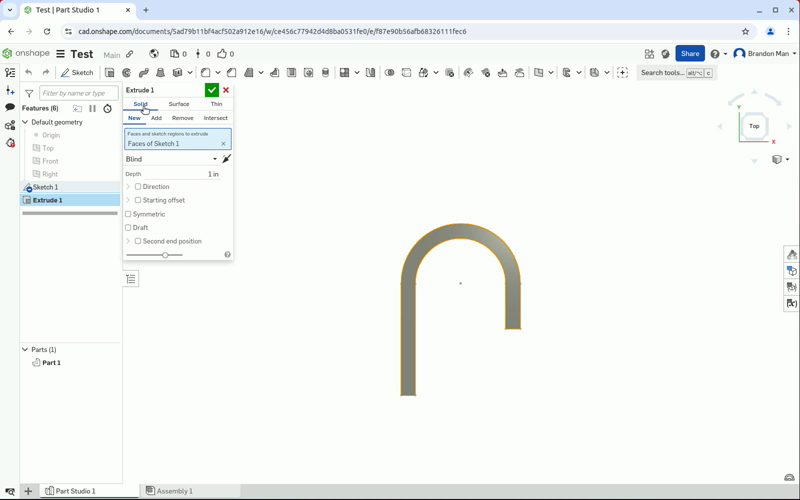
click(143, 106)
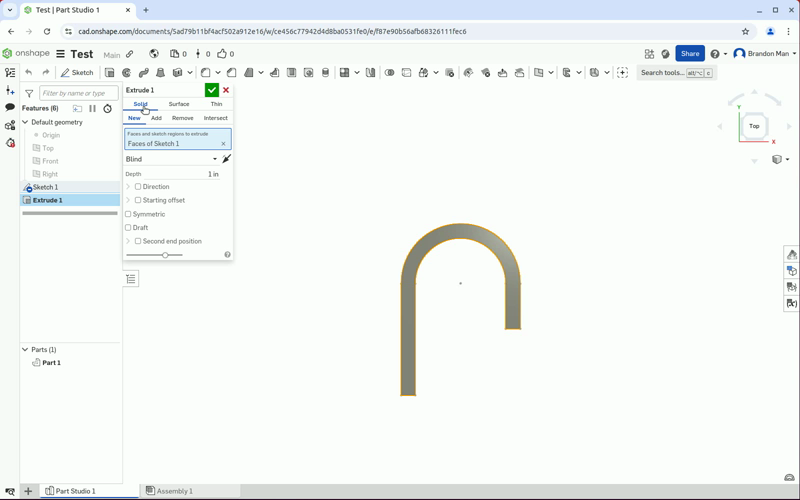
mouse_move(137, 120)
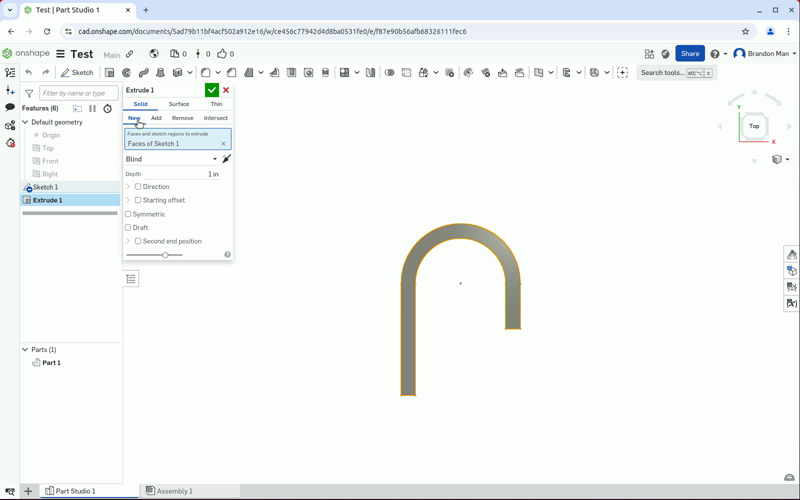
click(137, 120)
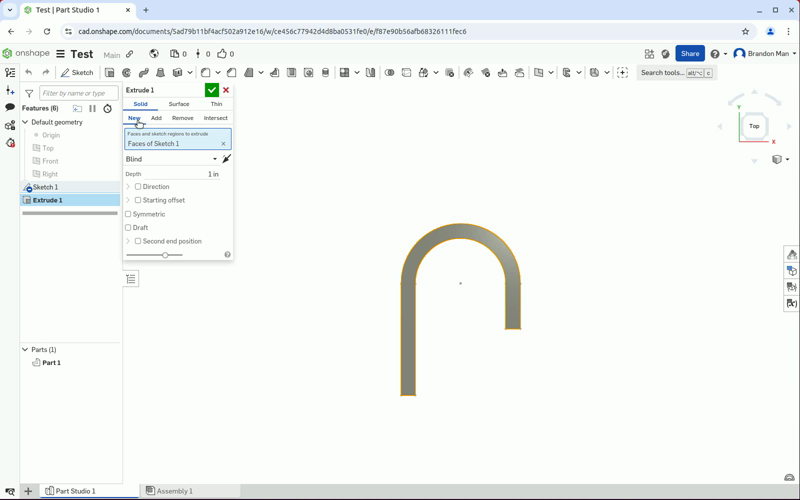
key(tab, 4)
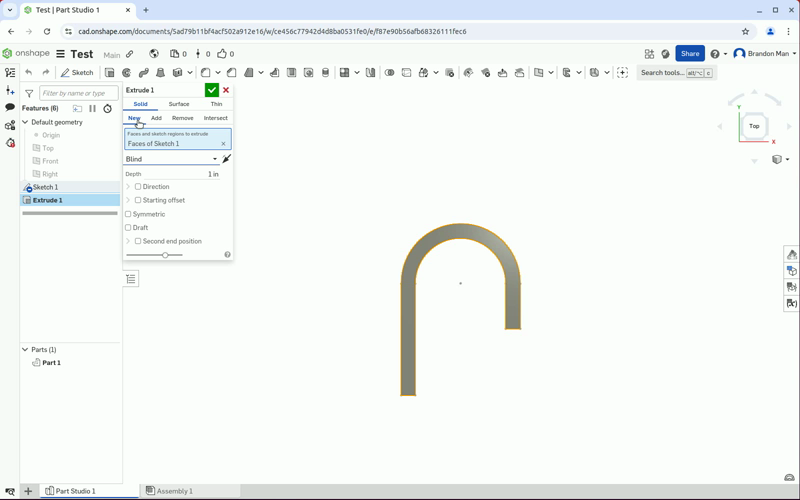
text(3.611)
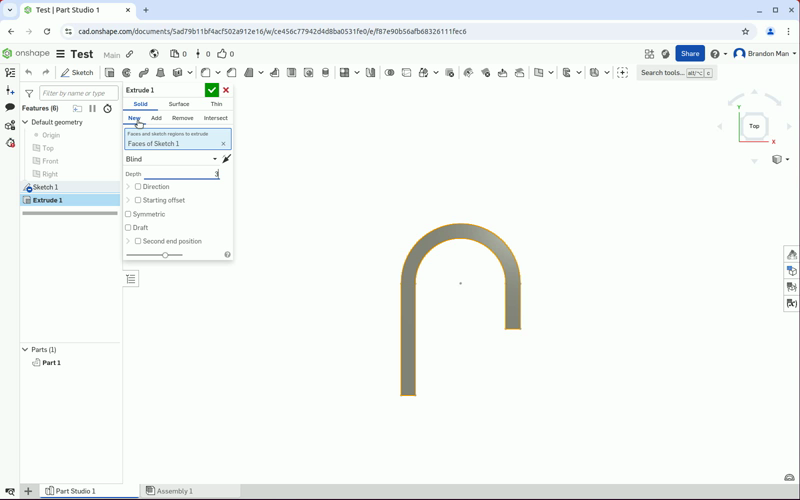
key(enter)
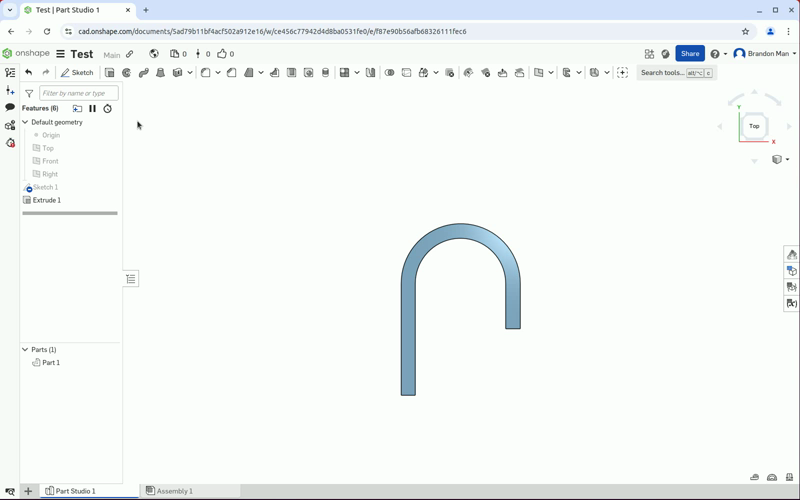
key(shift+h)
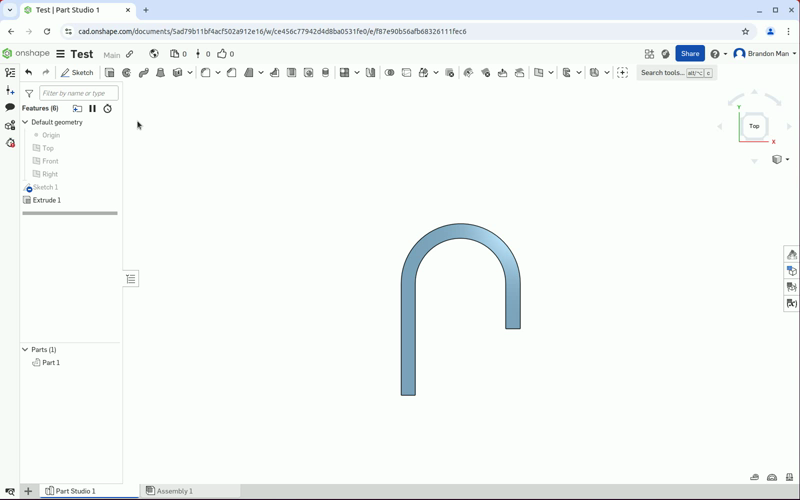
key(shift+h)
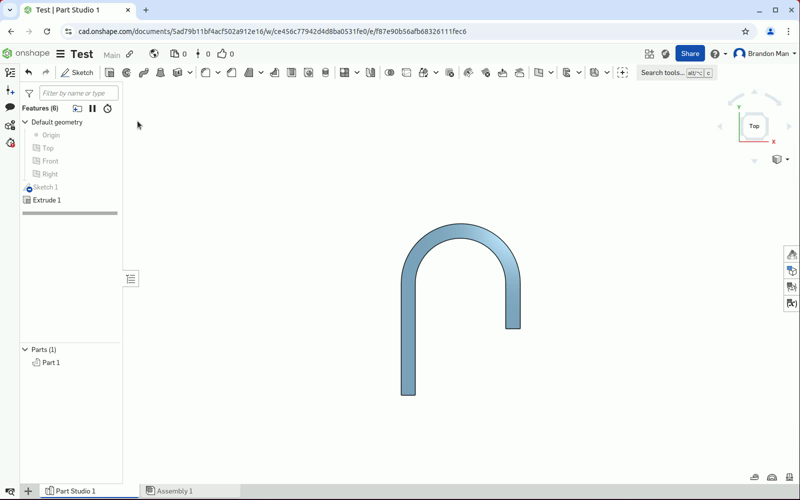
mouse_move(73, 189)
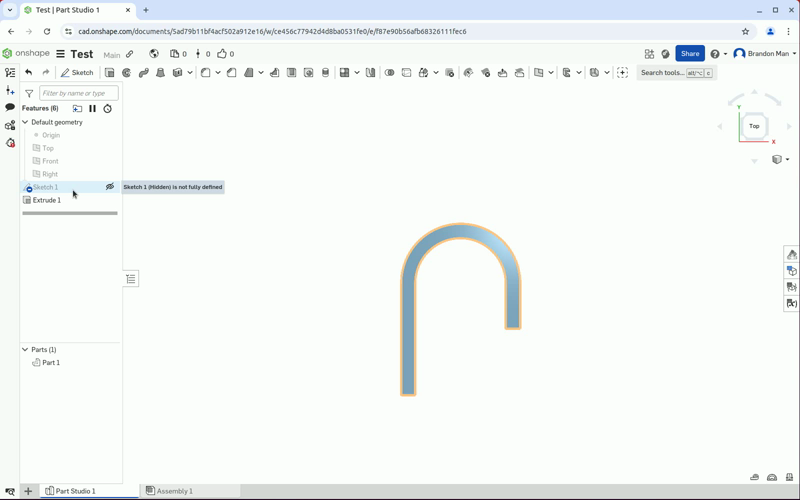
click(73, 189)
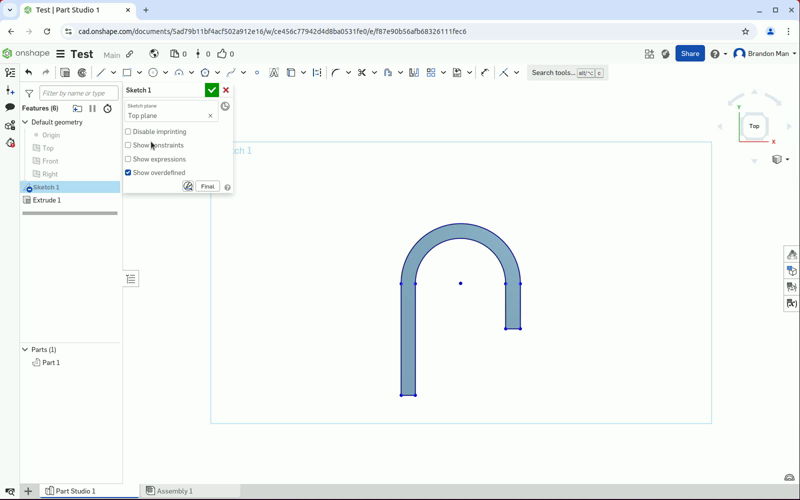
mouse_move(229, 92)
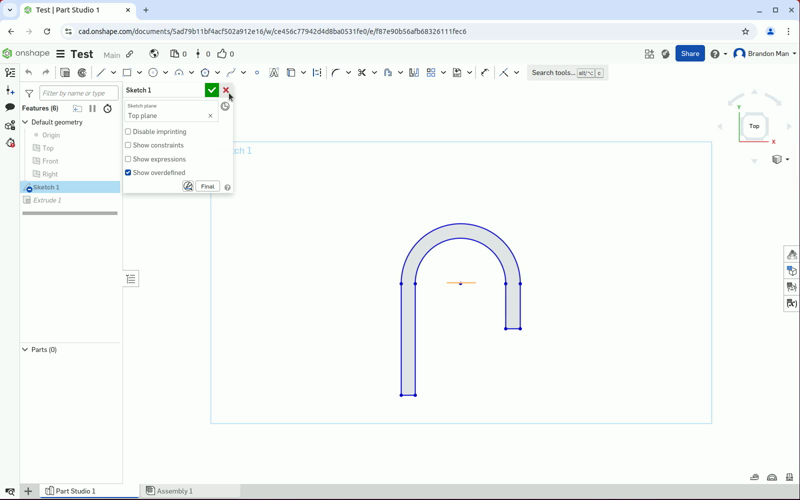
click(229, 92)
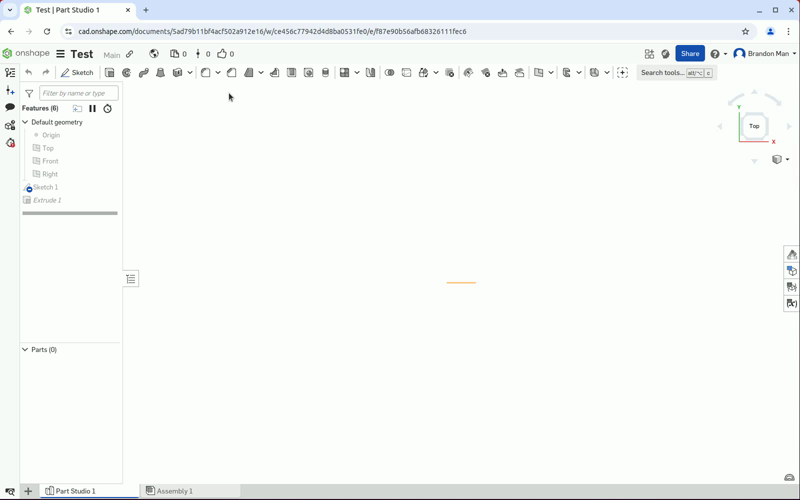
mouse_move(73, 352)
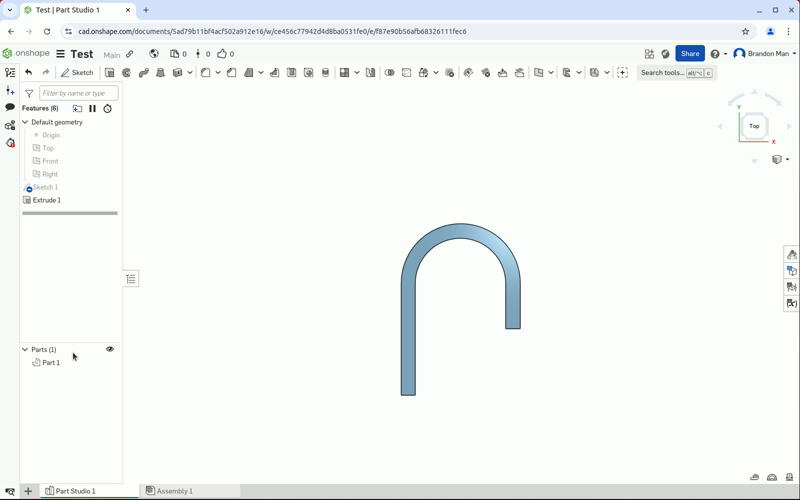
key(y)
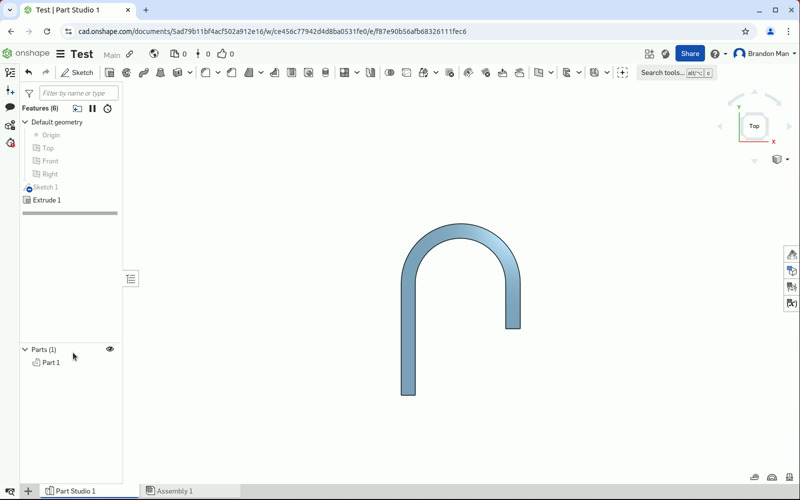
key(shift+p)
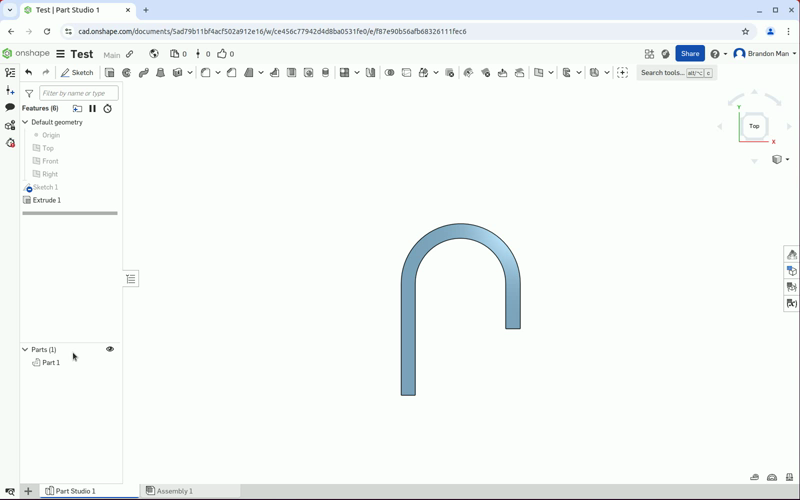
key(space)
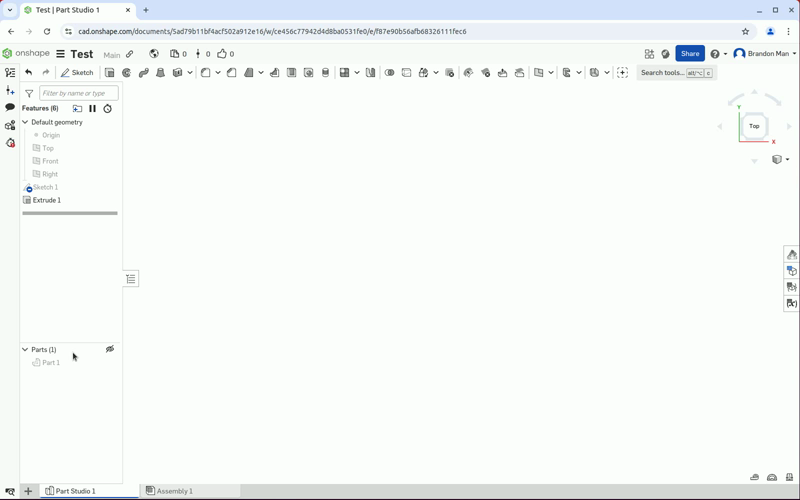
key_down(shift)
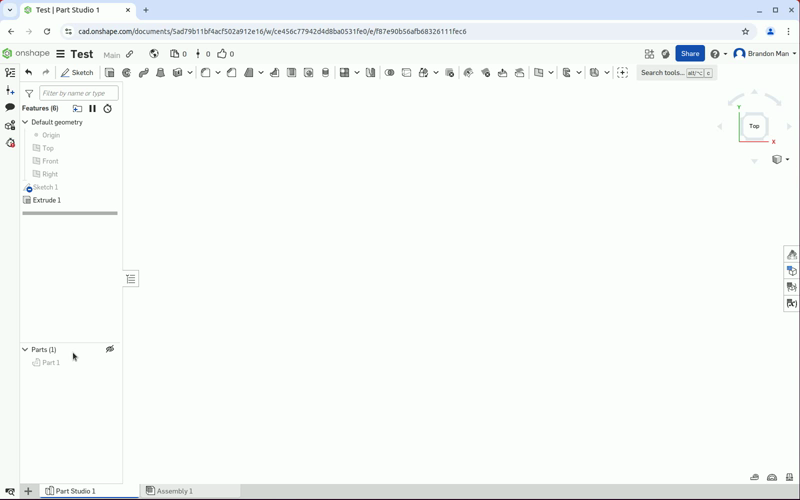
key(up)
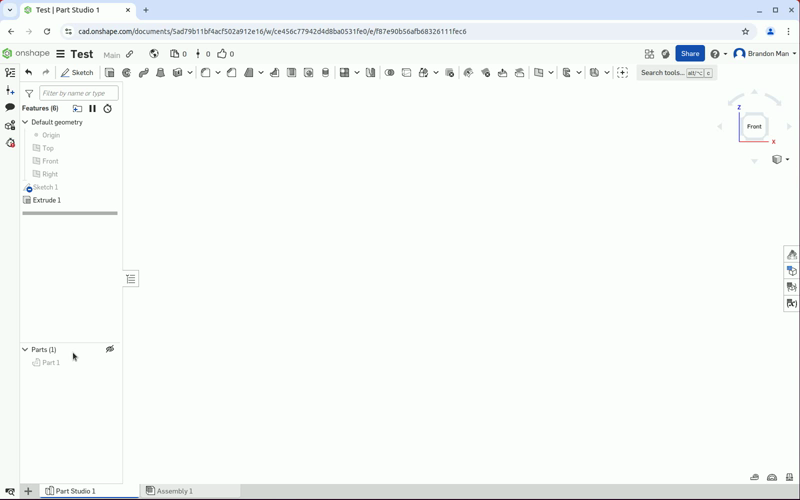
key_up(shift)
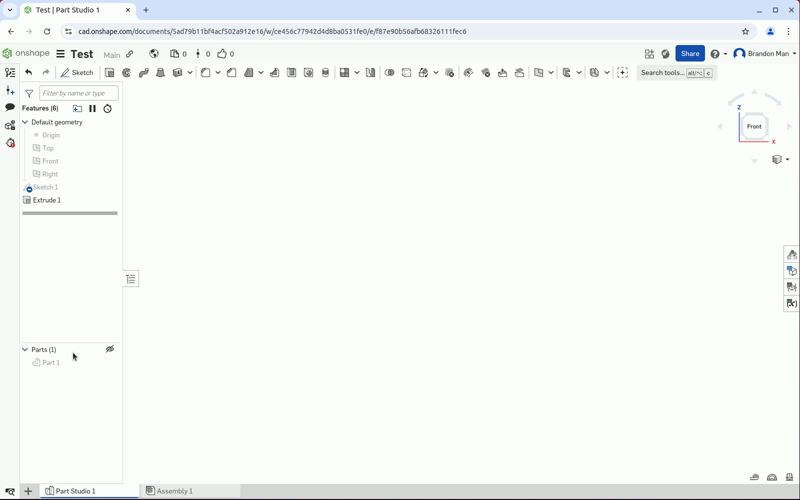
mouse_move(73, 352)
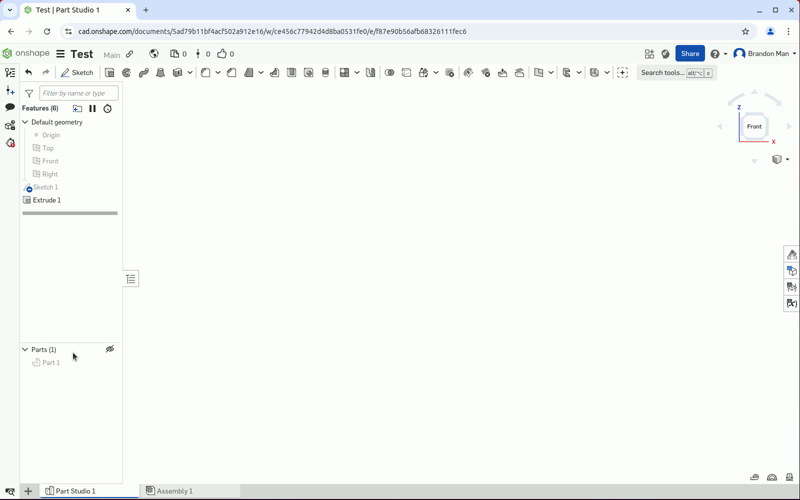
key(shift+y)
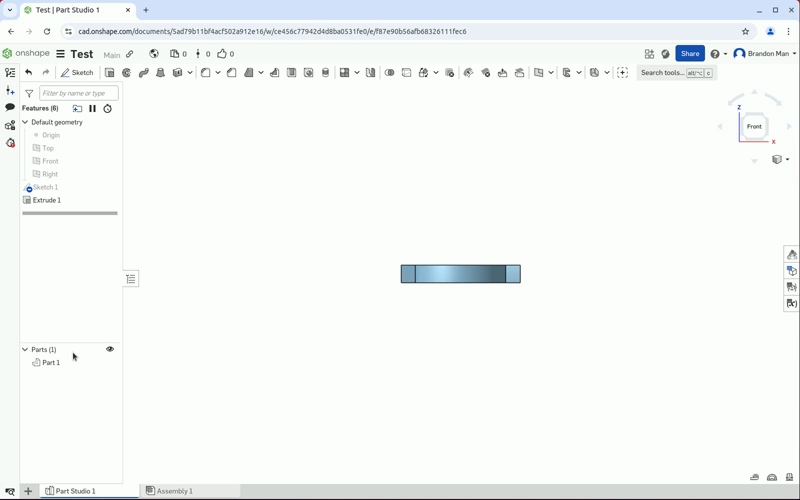
mouse_move(541, 75)
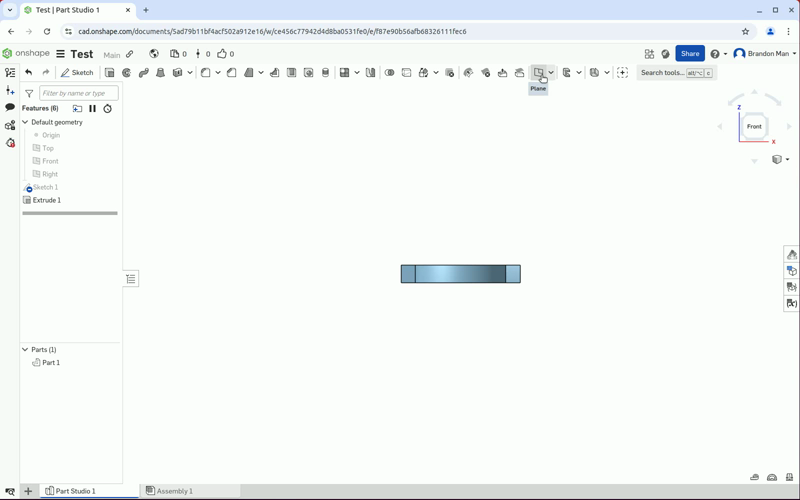
click(541, 75)
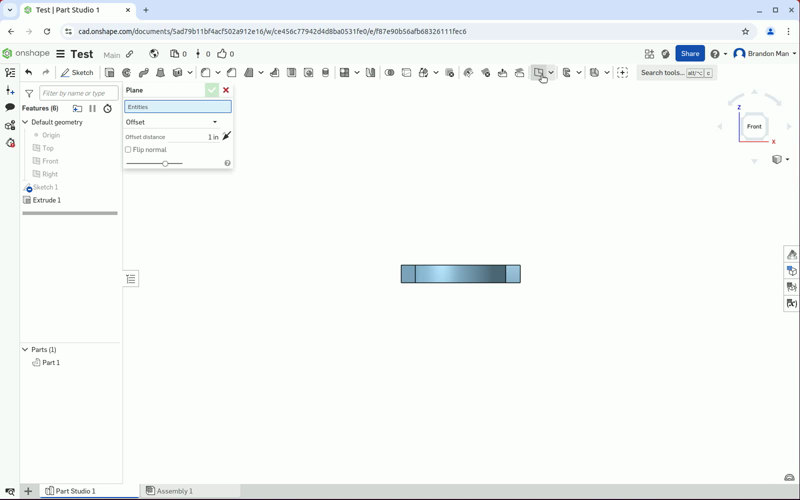
mouse_move(73, 163)
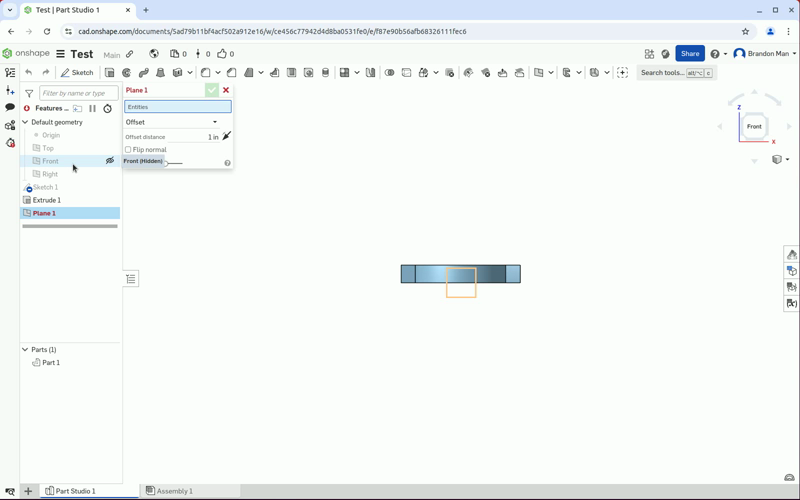
click(73, 163)
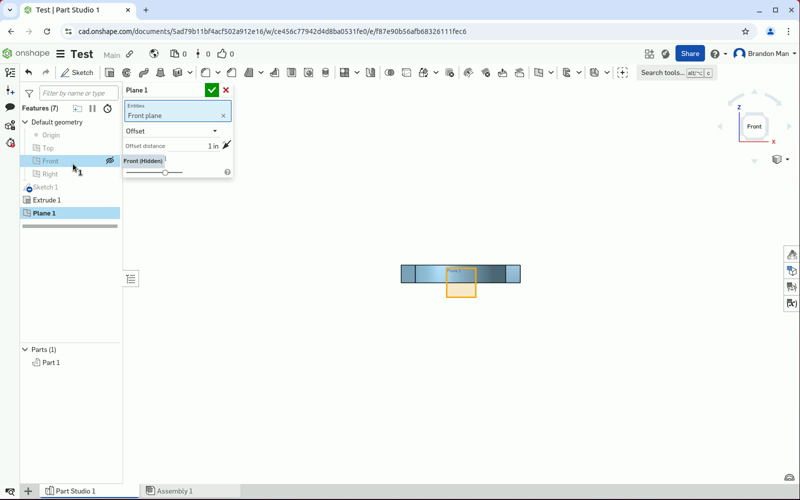
key(tab, 2)
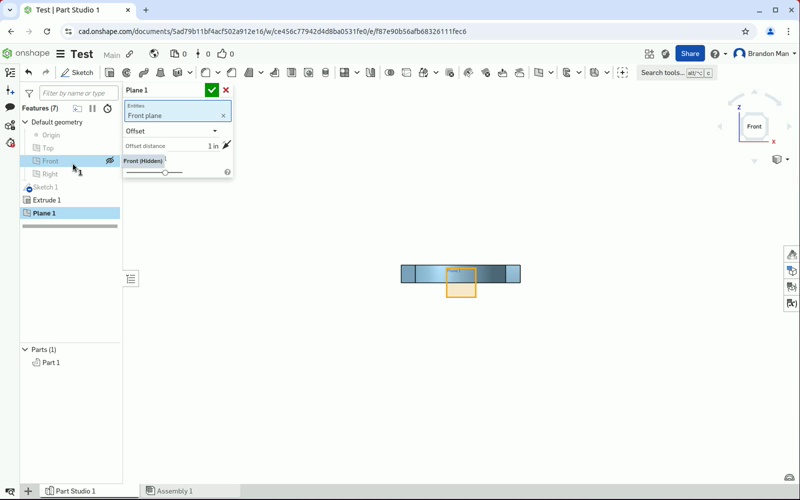
text(9.151)
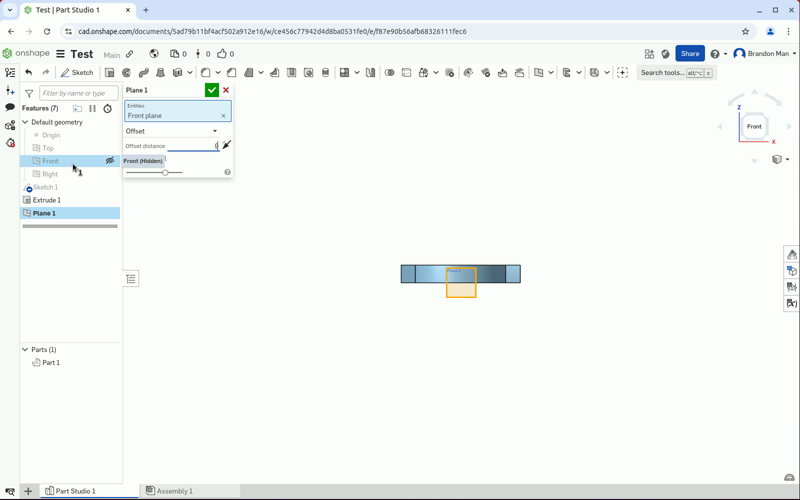
key(enter, 2)
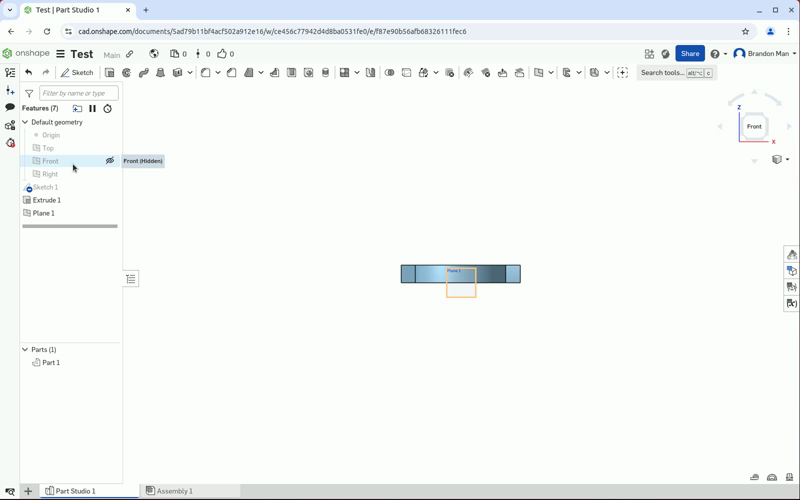
key(shift+s)
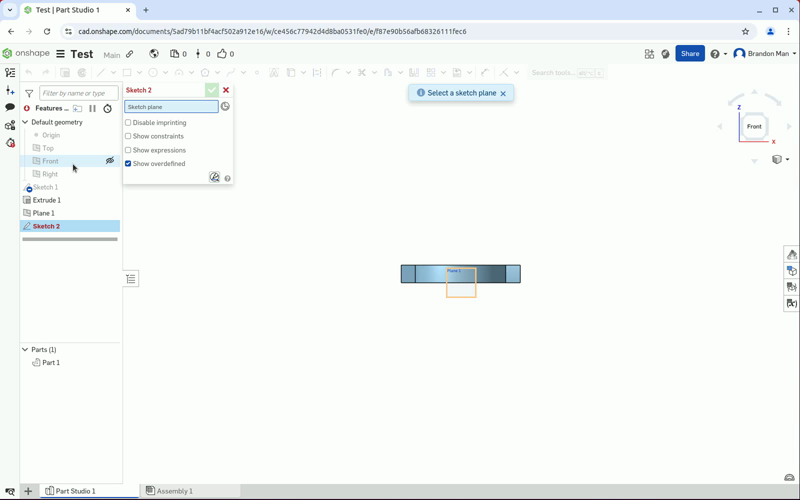
mouse_move(73, 215)
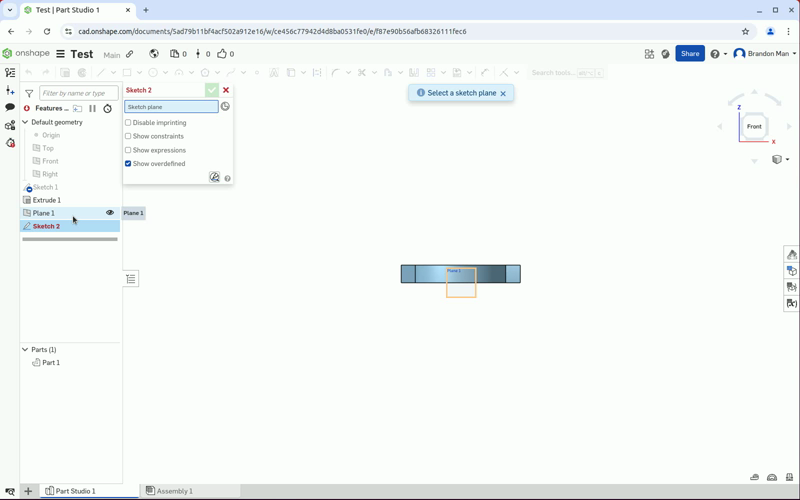
click(73, 215)
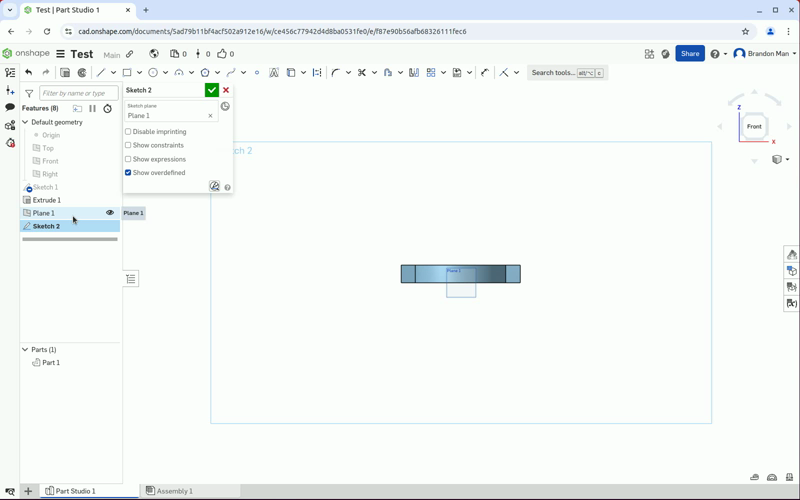
mouse_move(73, 352)
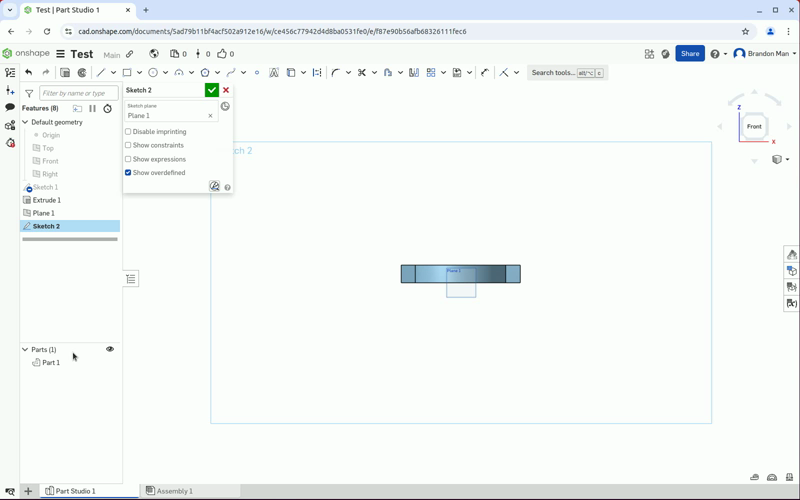
key(y)
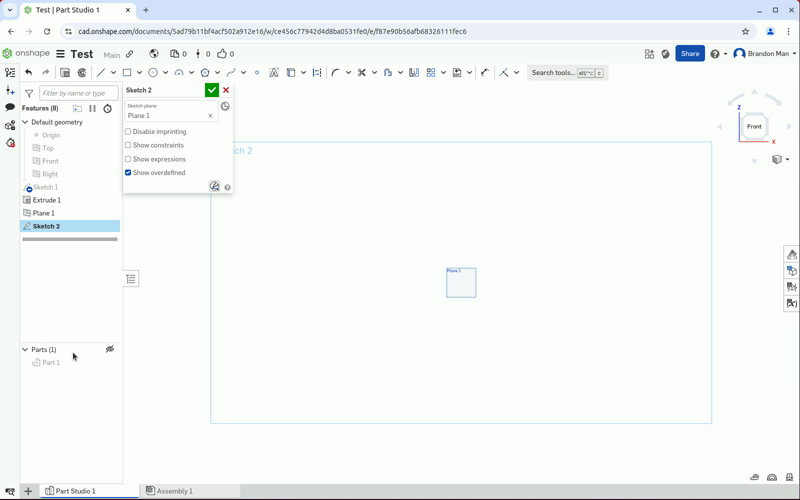
key(l)
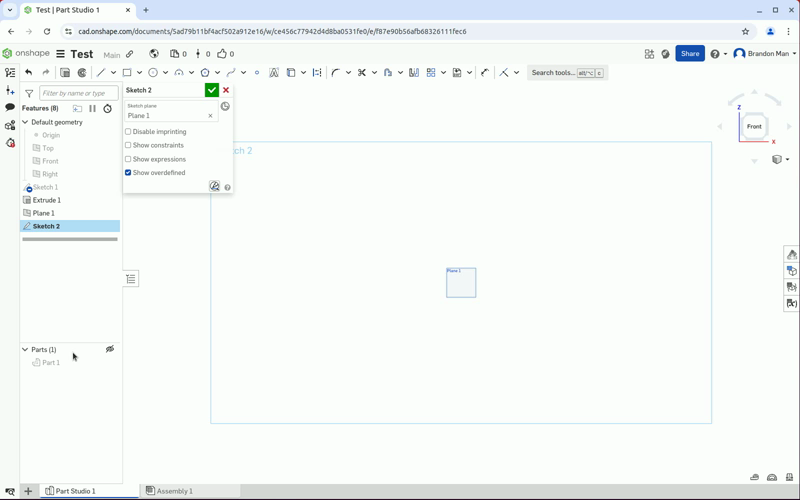
key_down(shift)
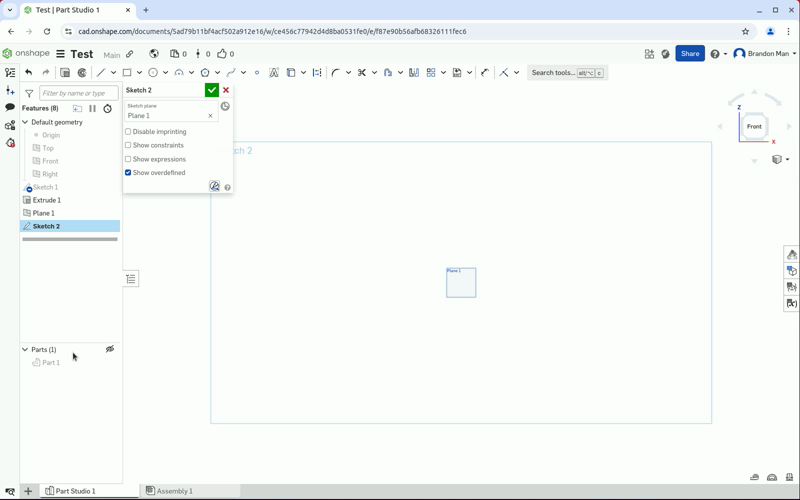
mouse_move(507, 281)
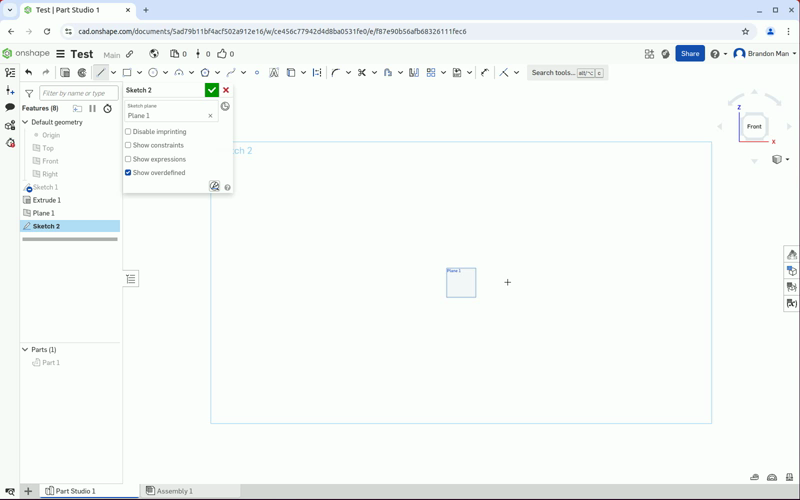
click(507, 281)
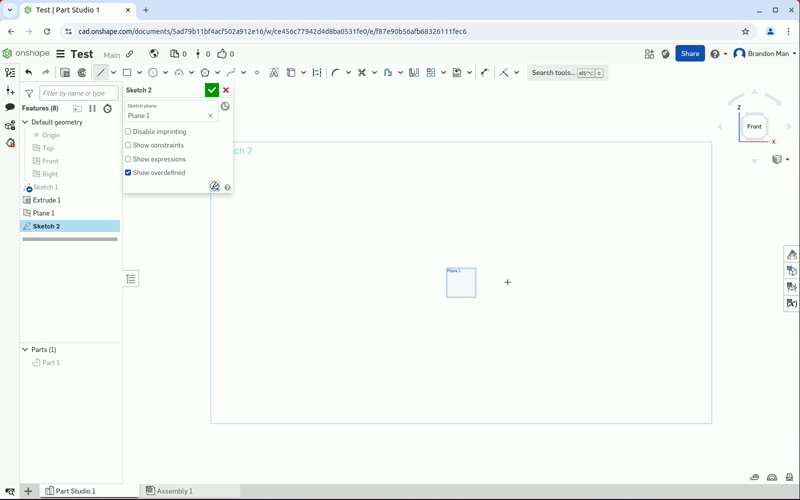
key_up(shift)
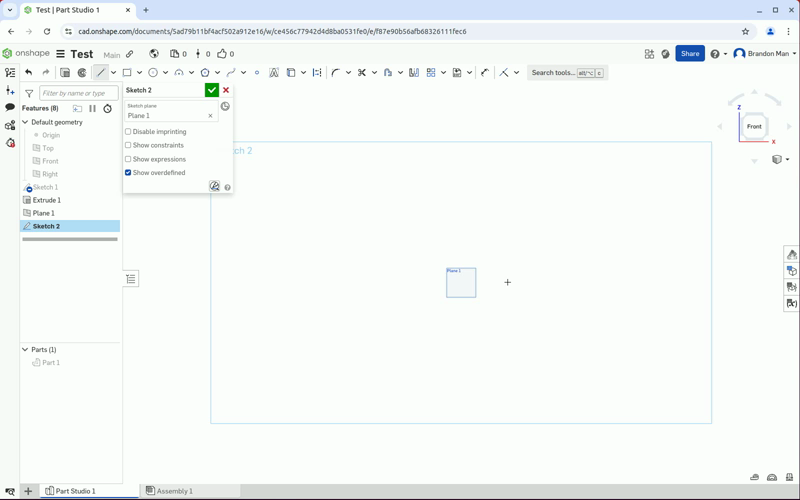
key_down(shift)
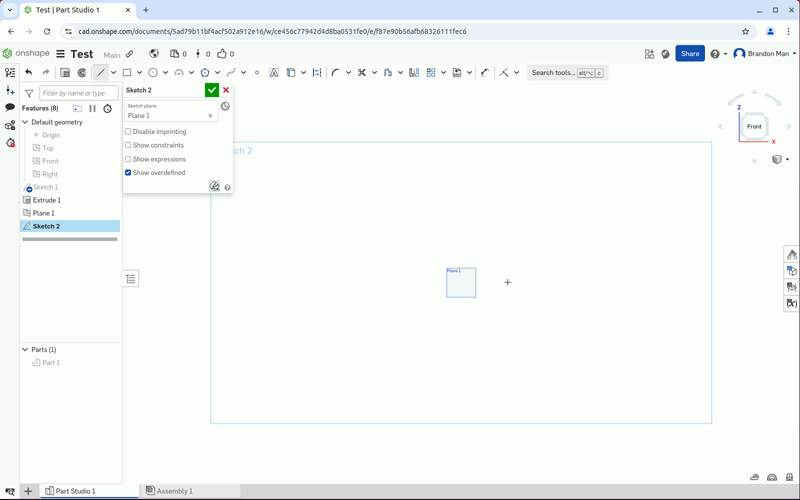
mouse_move(537, 281)
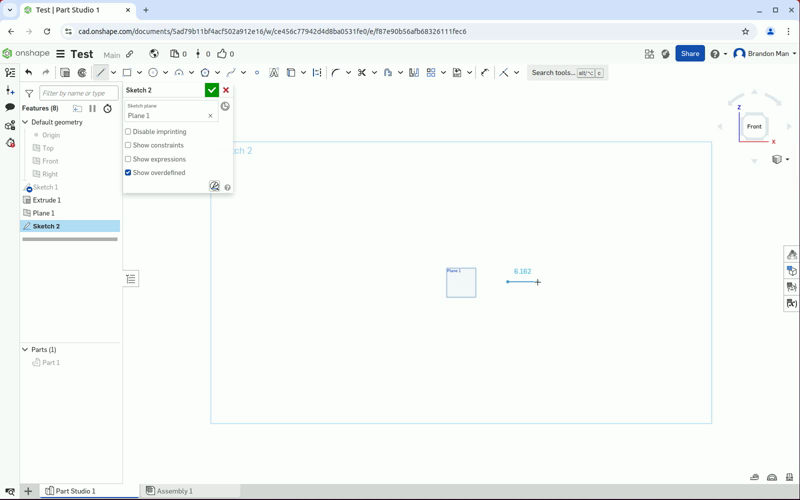
mouse_move(520, 281)
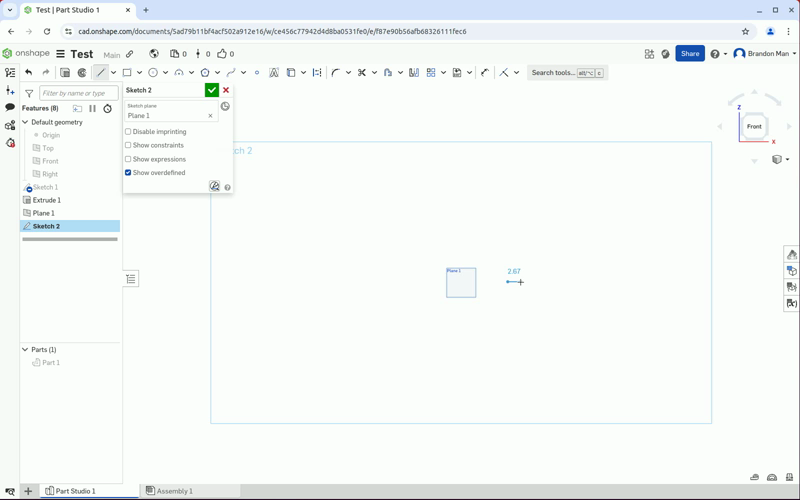
click(520, 281)
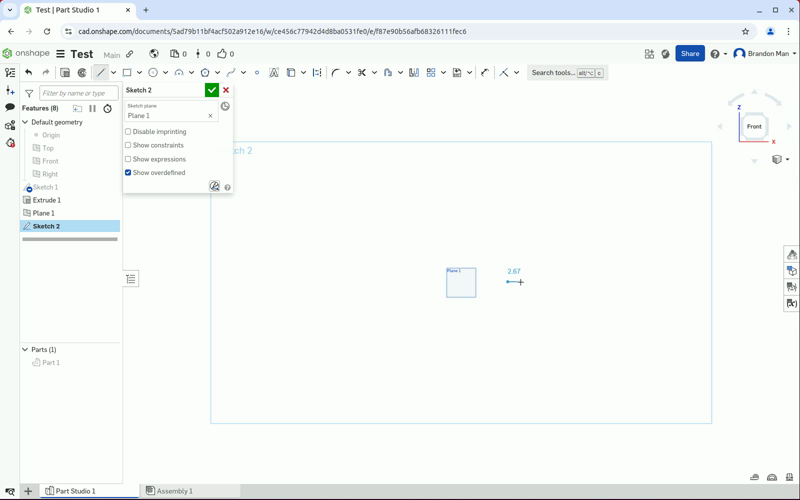
key_up(shift)
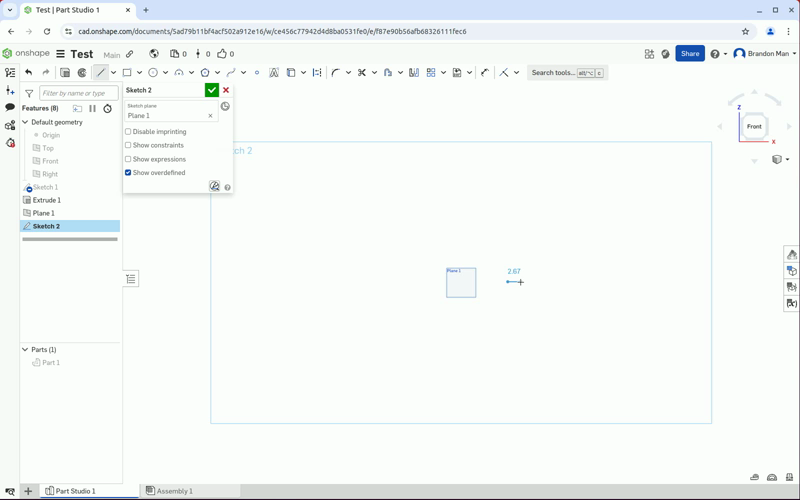
key_down(shift)
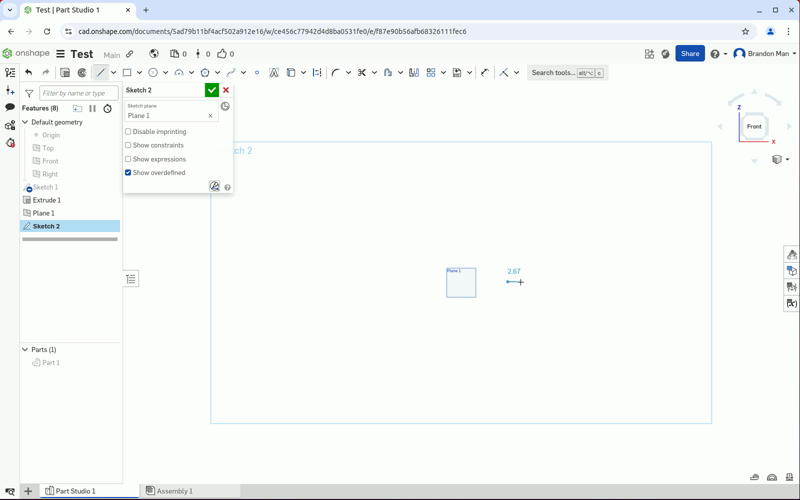
mouse_move(550, 281)
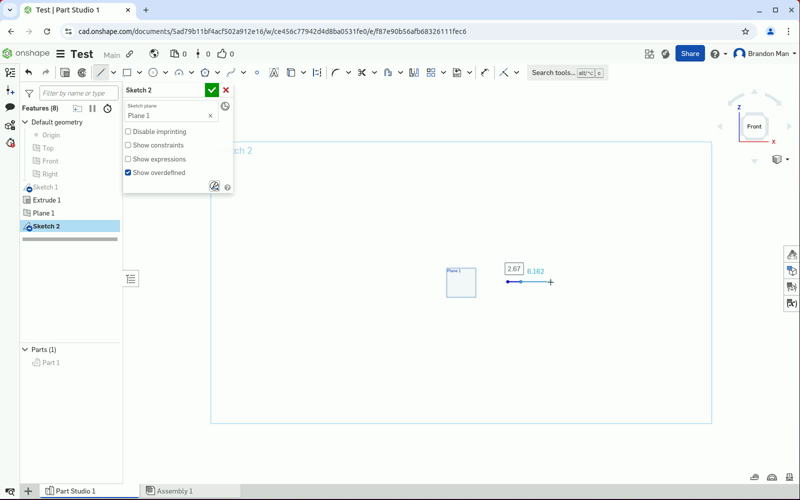
mouse_move(520, 265)
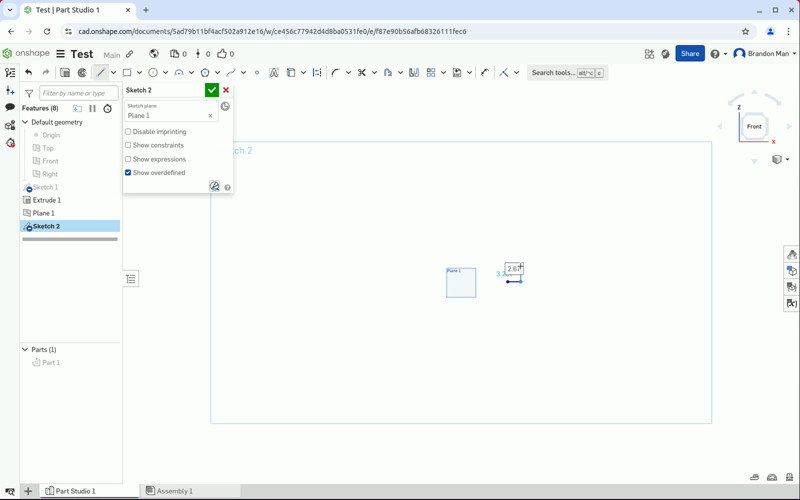
click(520, 265)
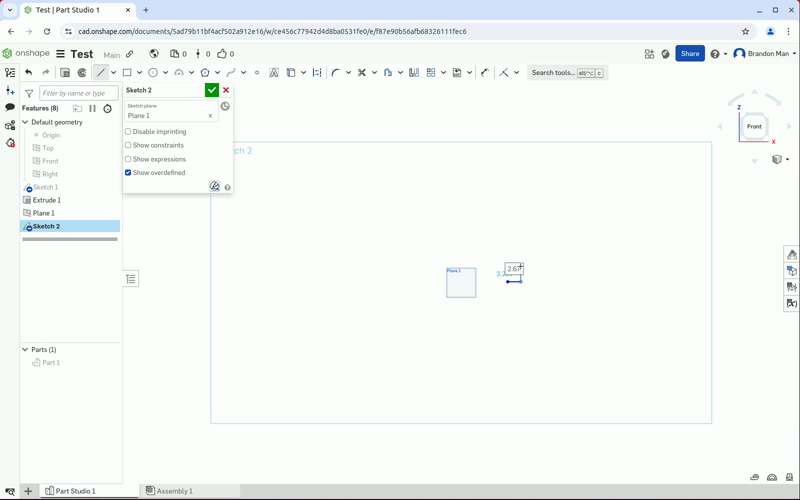
key_up(shift)
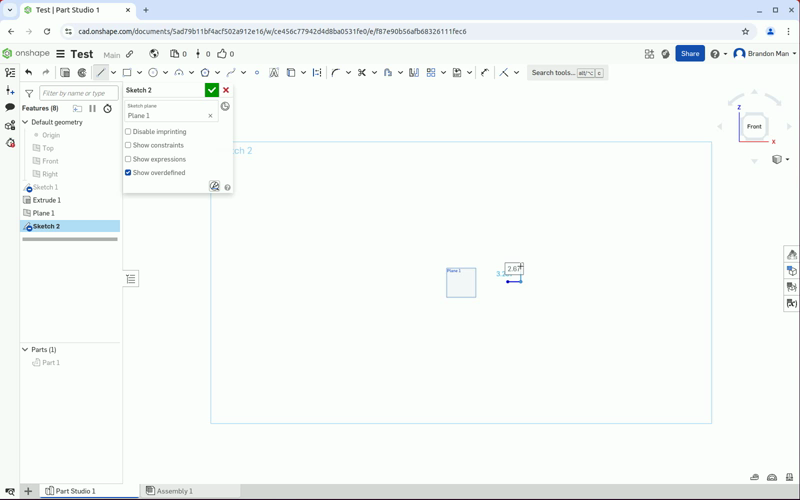
key_down(shift)
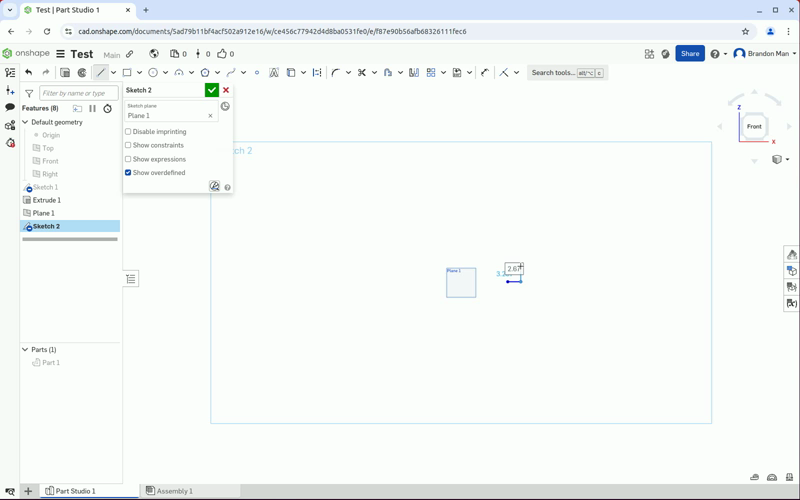
mouse_move(550, 265)
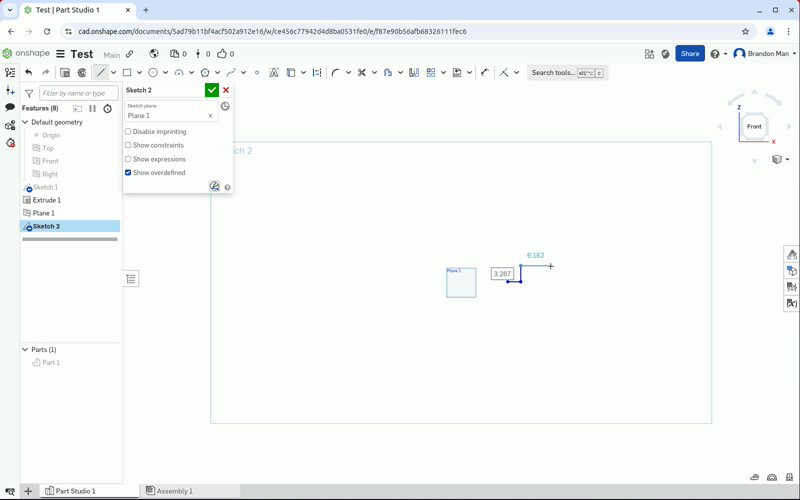
mouse_move(507, 265)
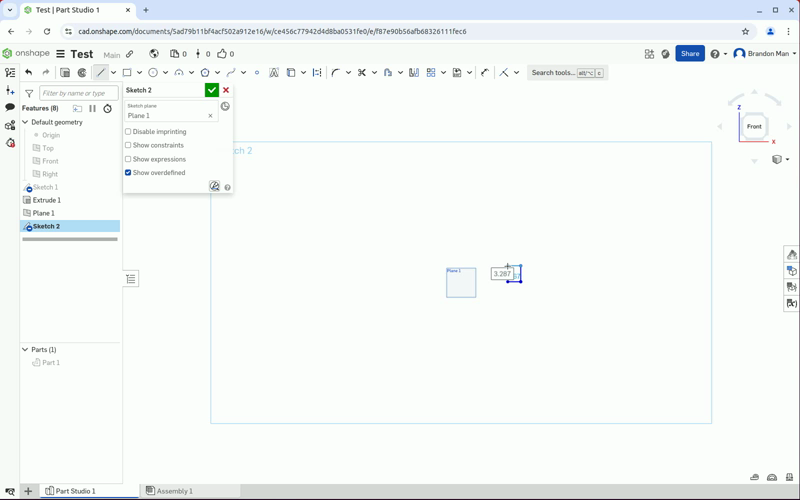
click(507, 265)
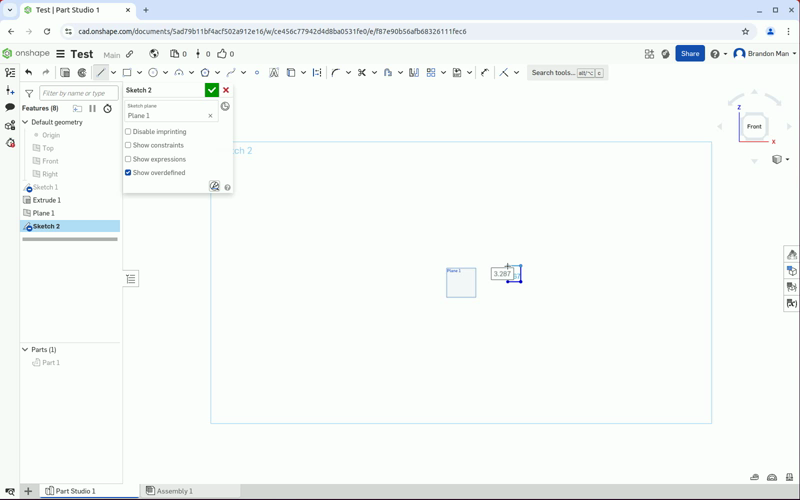
key_up(shift)
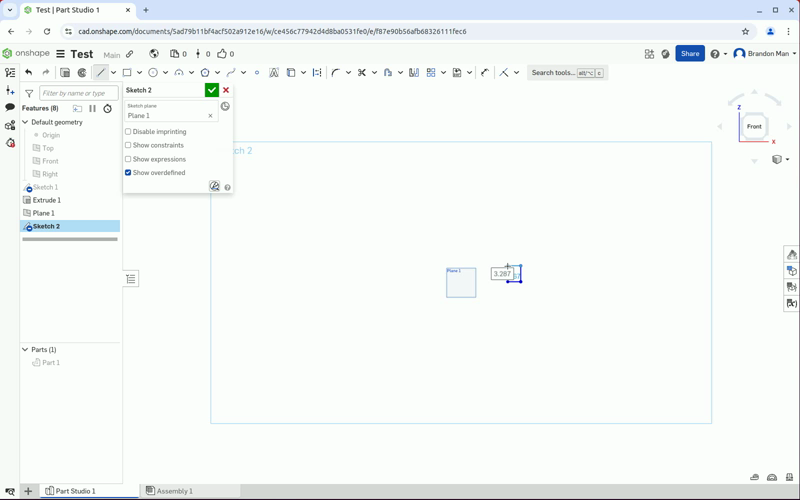
mouse_move(537, 265)
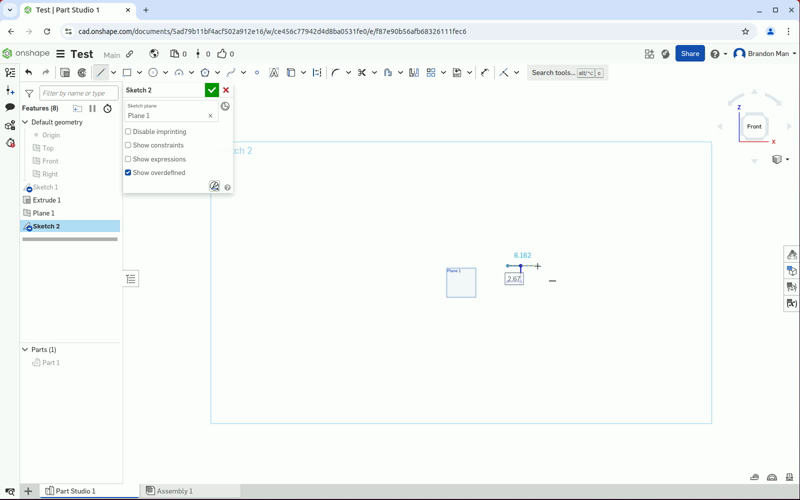
key_down(shift)
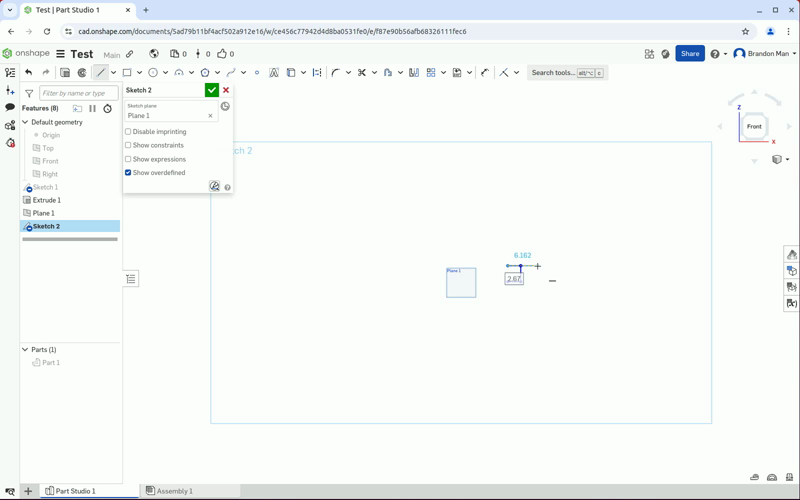
mouse_move(507, 281)
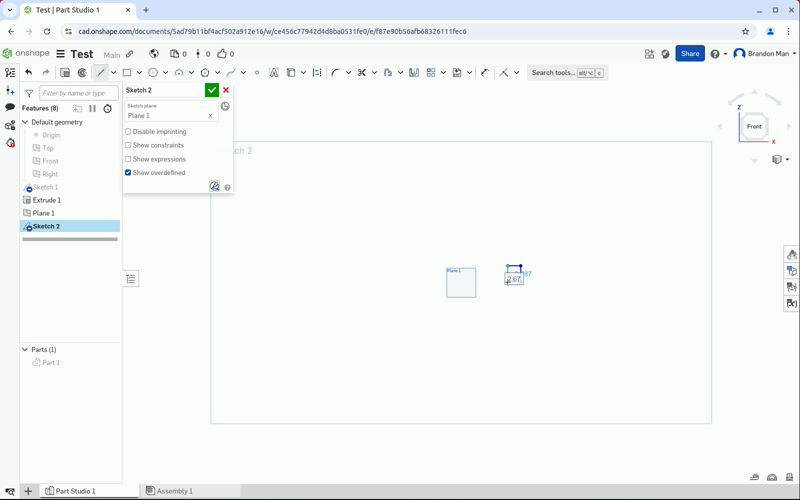
key_up(shift)
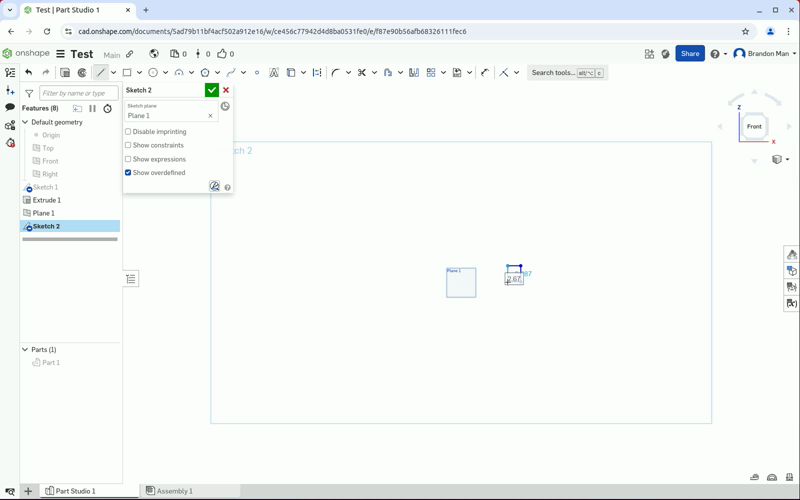
click(507, 281)
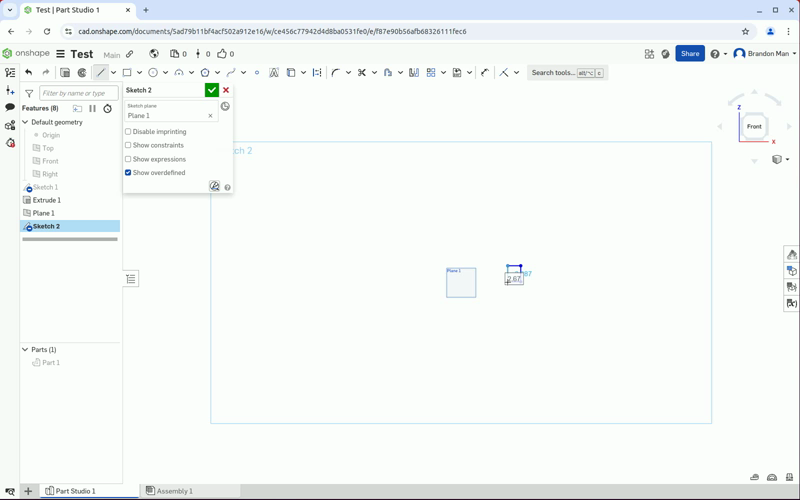
key(esc)
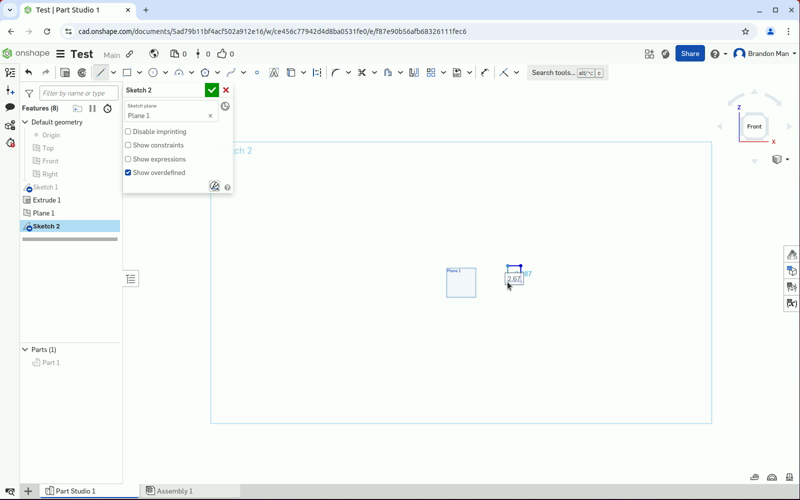
mouse_move(513, 273)
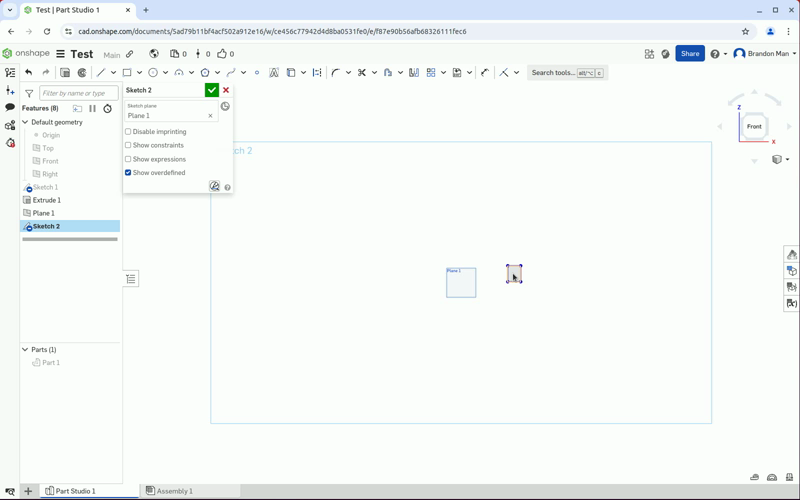
scroll(6)
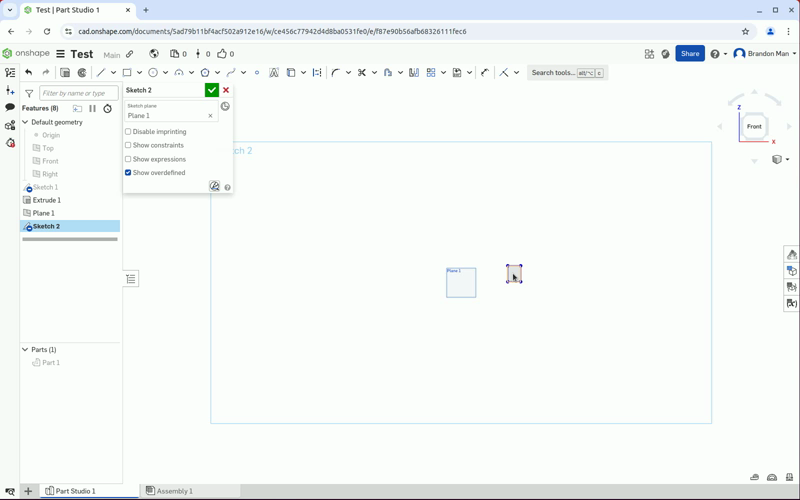
scroll(6)
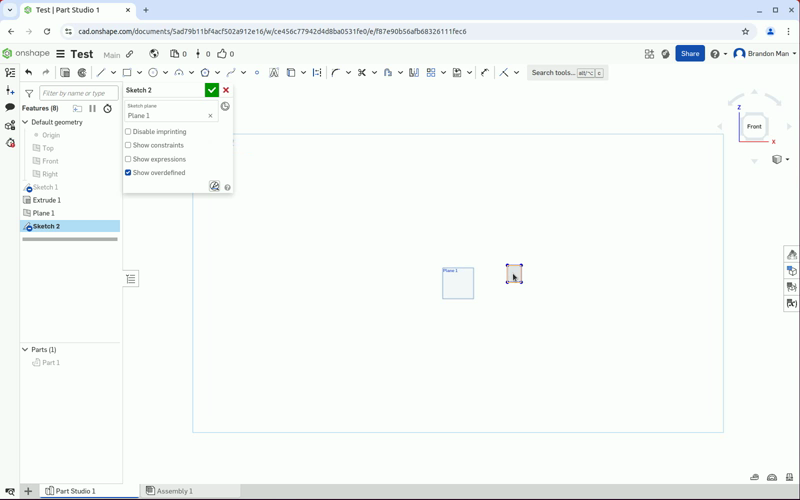
scroll(6)
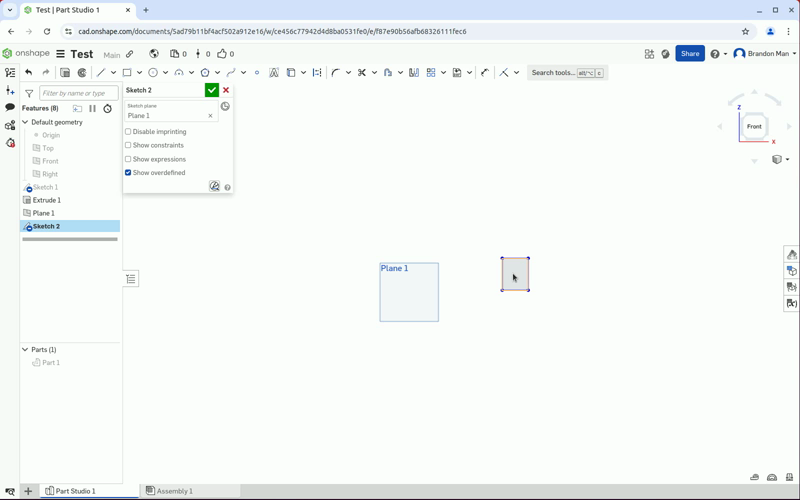
scroll(6)
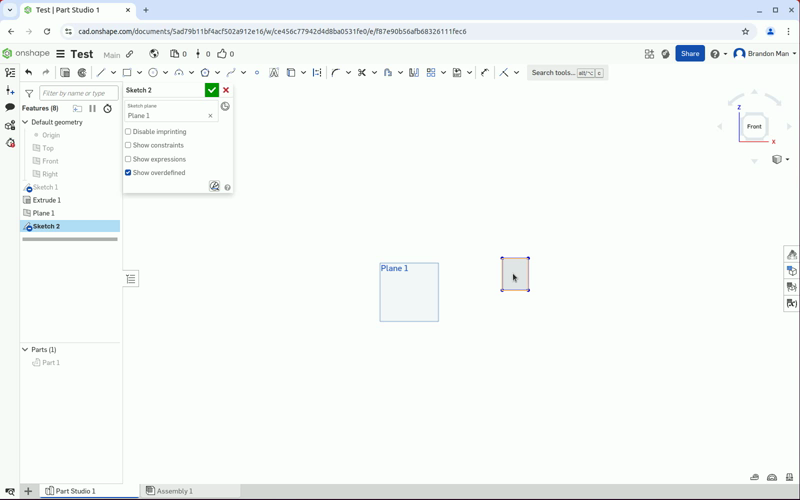
scroll(6)
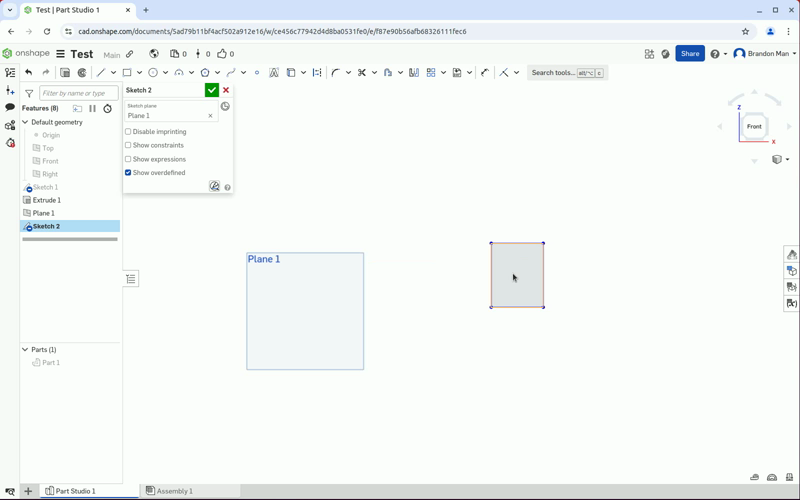
scroll(6)
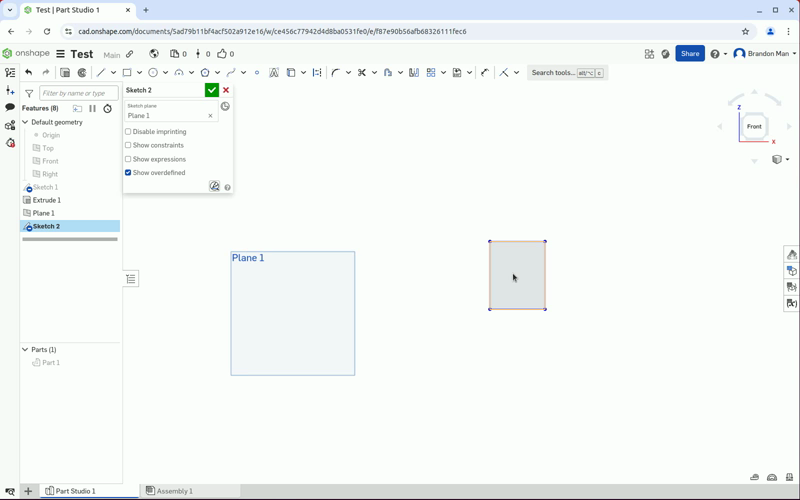
scroll(6)
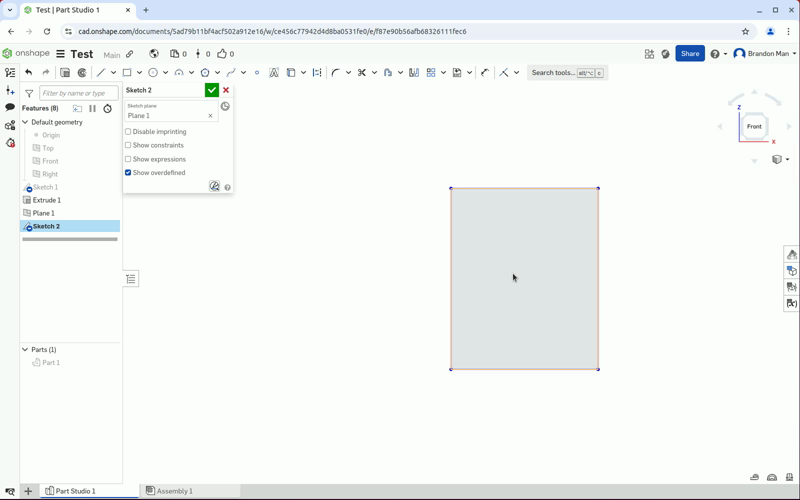
click(513, 273)
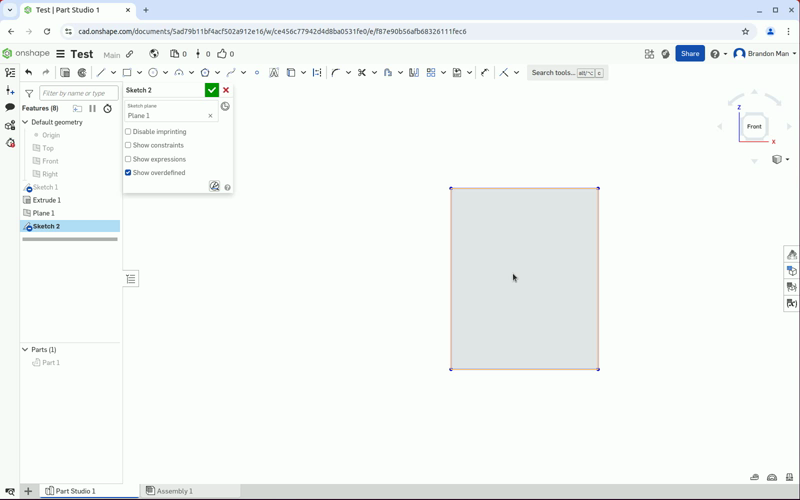
scroll(-6)
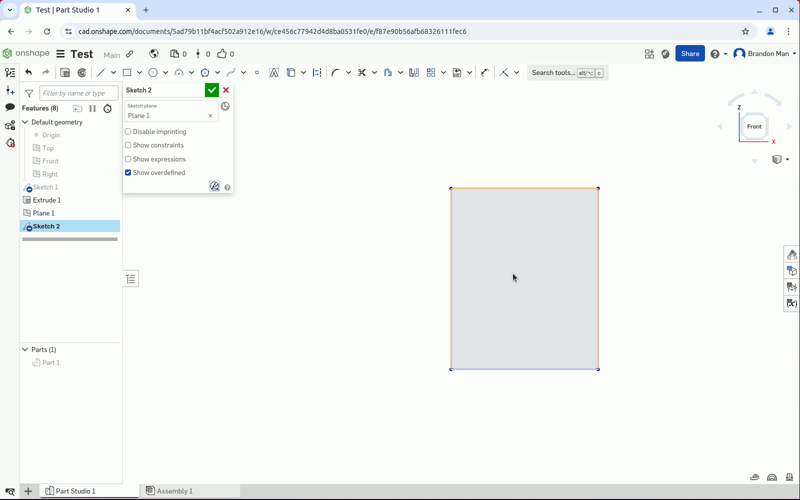
scroll(-6)
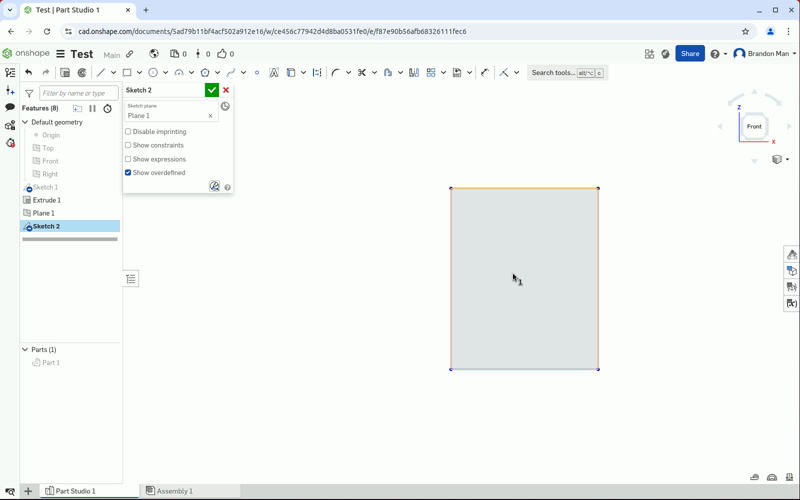
scroll(-6)
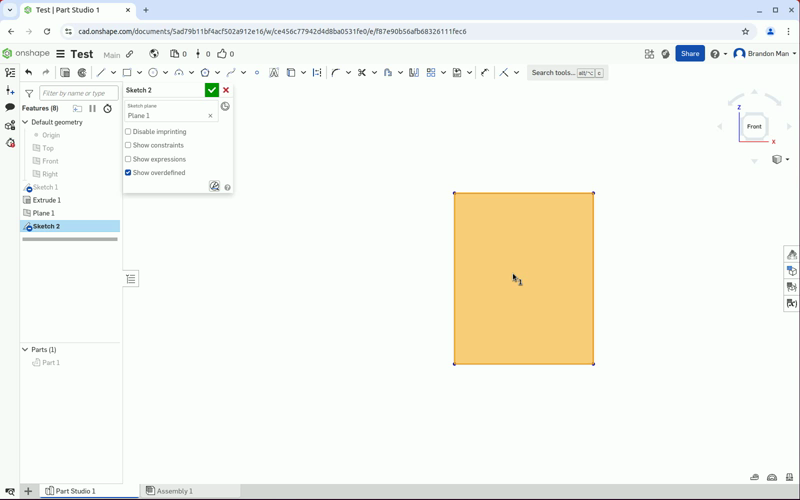
scroll(-6)
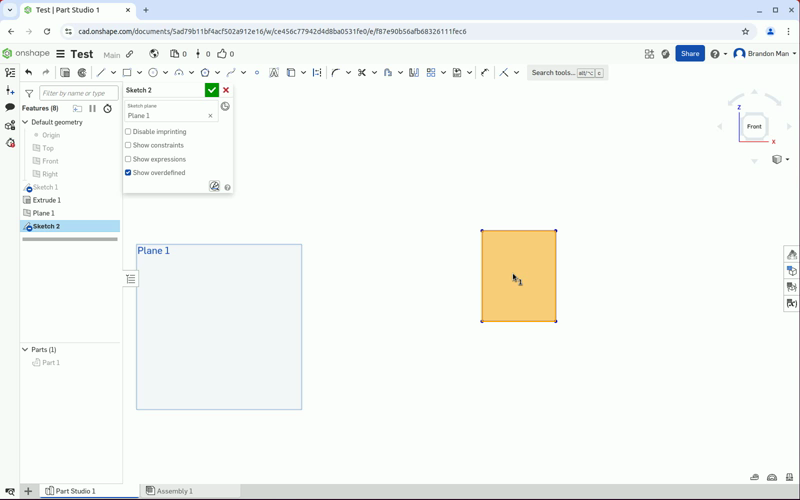
scroll(-6)
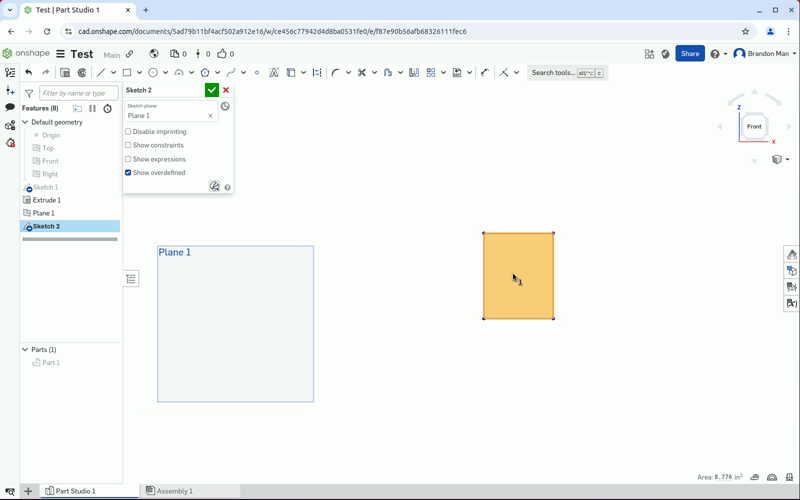
scroll(-6)
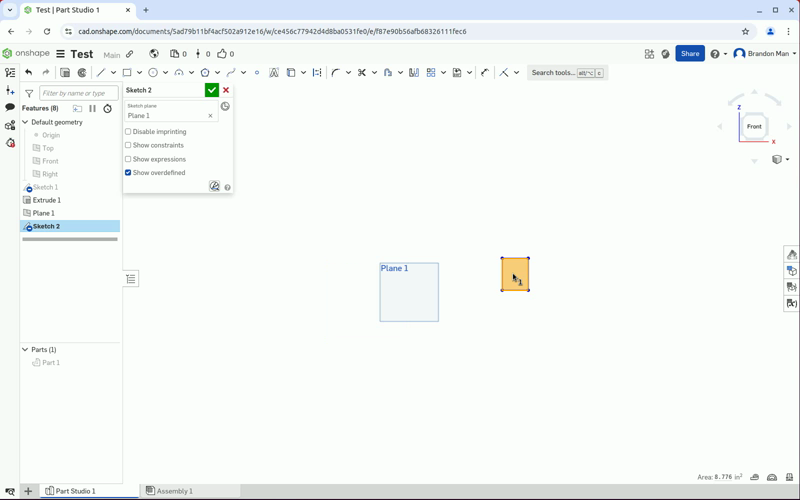
scroll(-6)
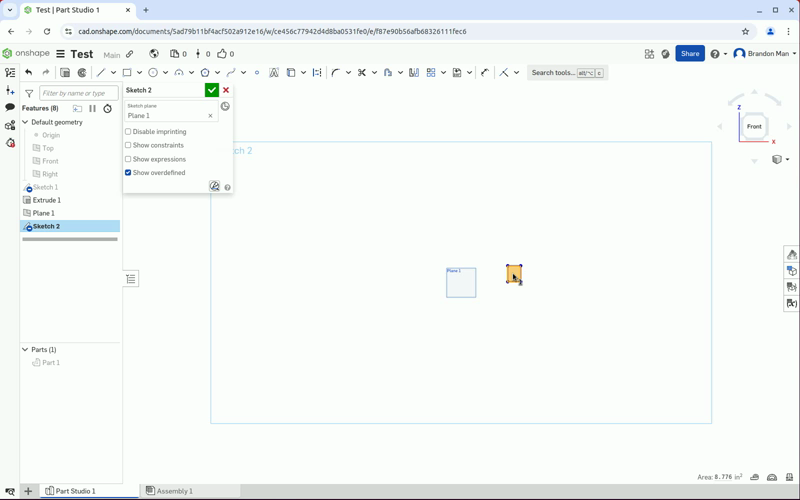
mouse_move(73, 352)
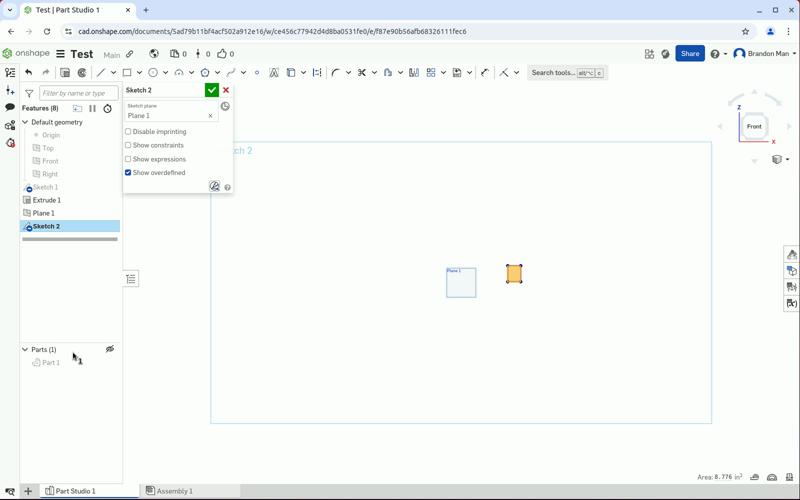
key(shift+y)
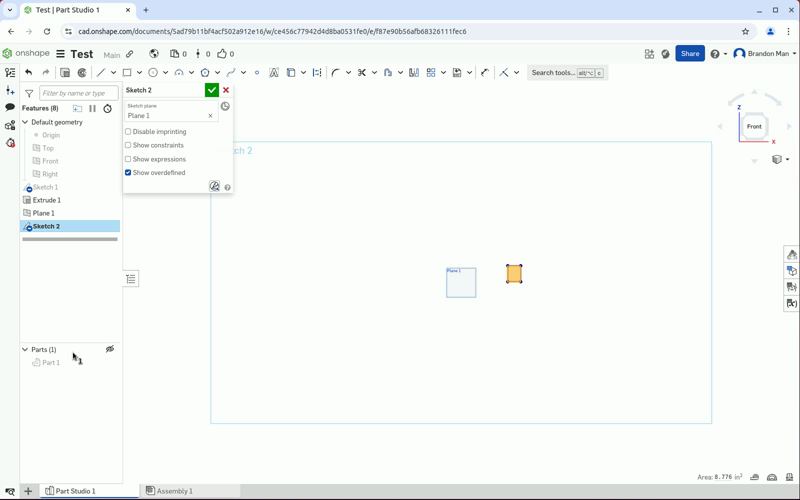
key(shift+e)
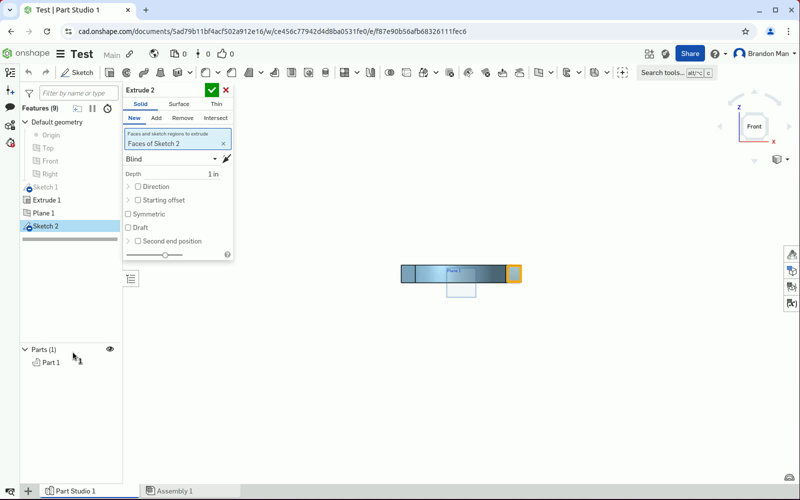
mouse_move(143, 106)
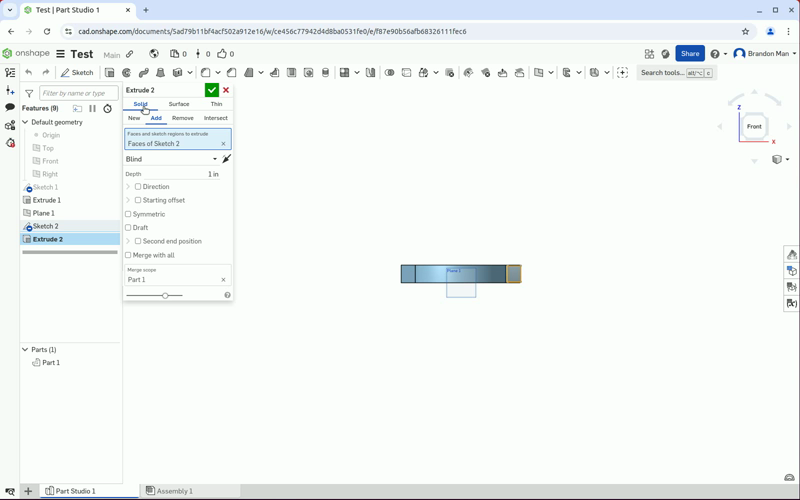
click(143, 106)
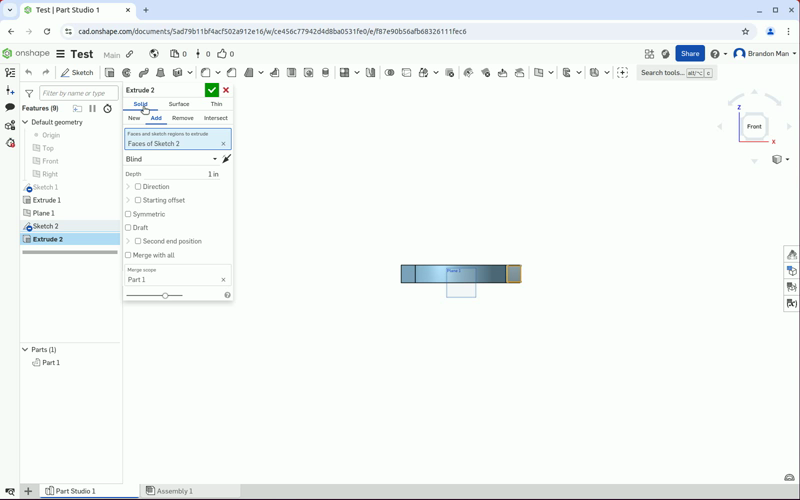
mouse_move(186, 120)
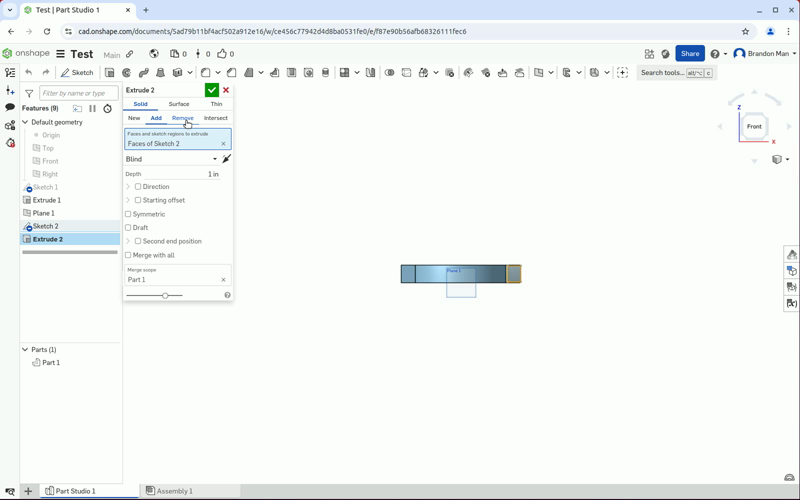
click(186, 120)
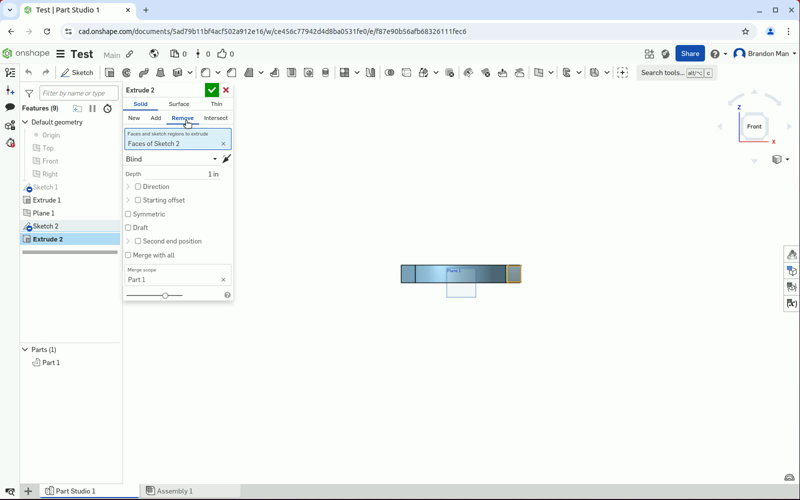
key(tab, 4)
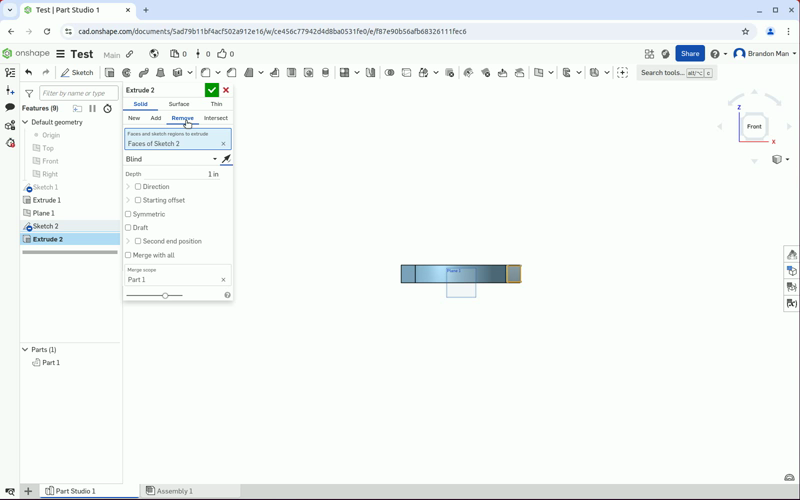
text(9.147)
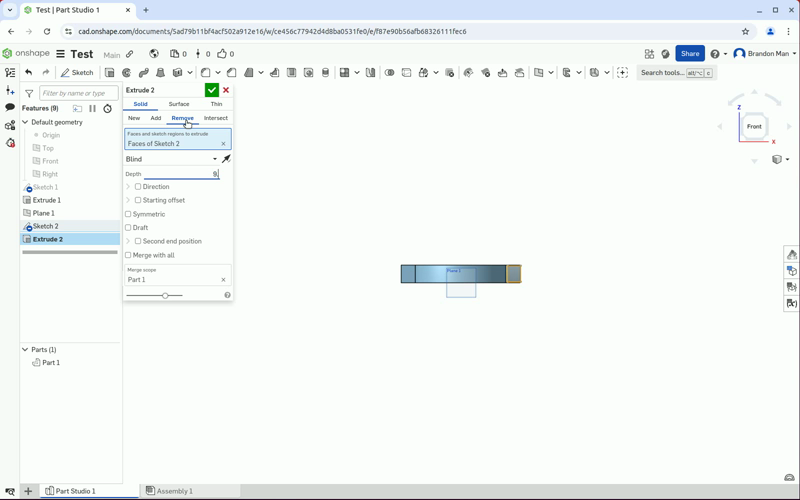
key(tab, 6)
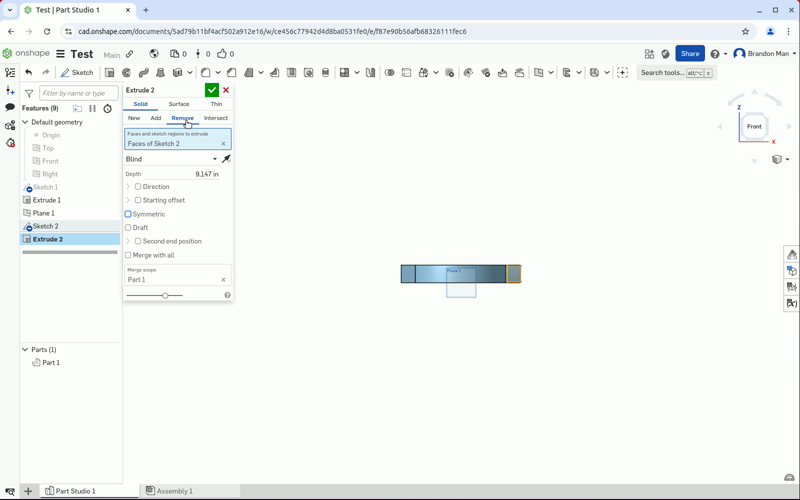
key(space)
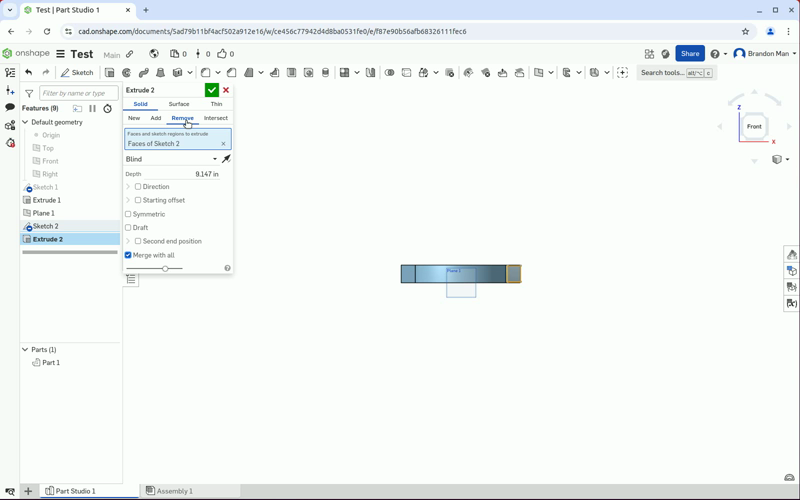
key(enter)
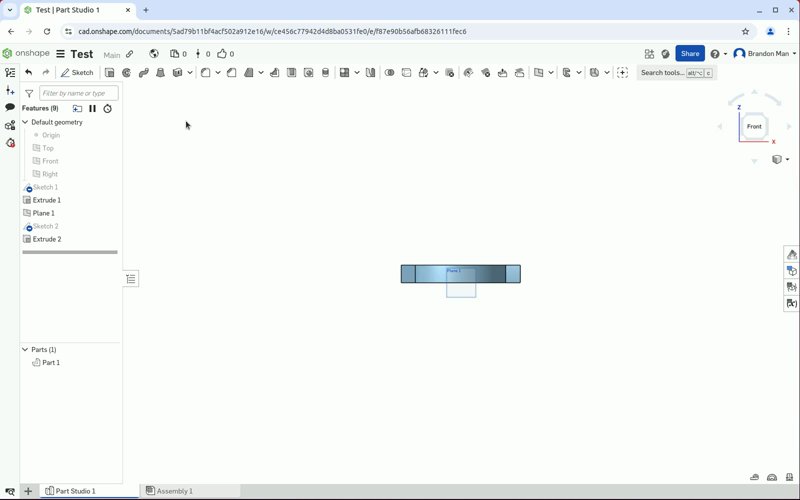
key(shift+h)
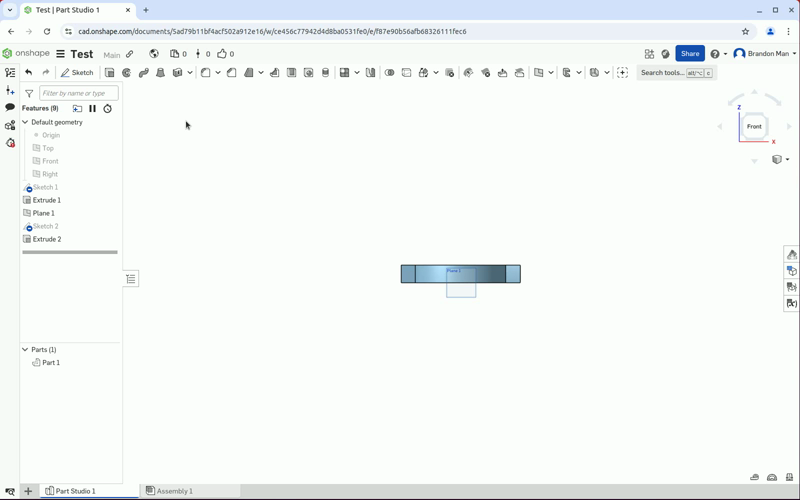
key(shift+h)
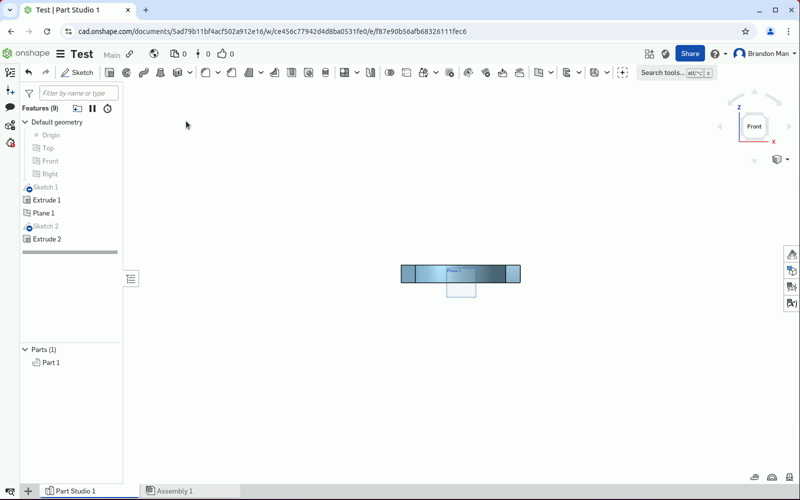
mouse_move(73, 189)
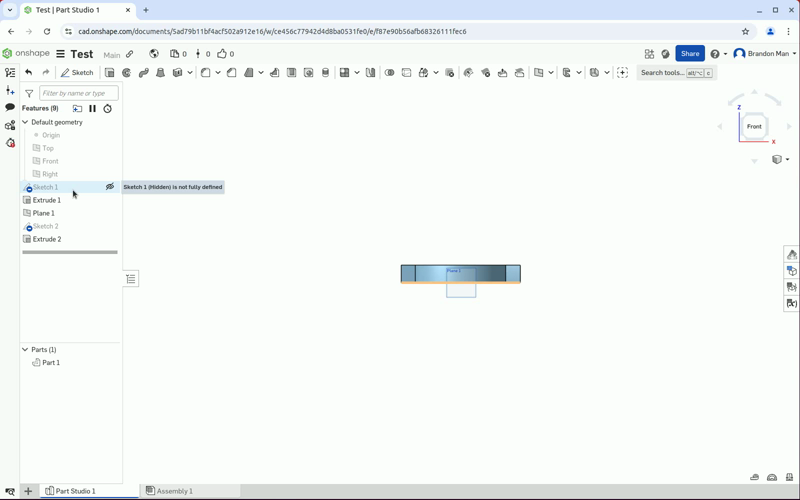
click(73, 189)
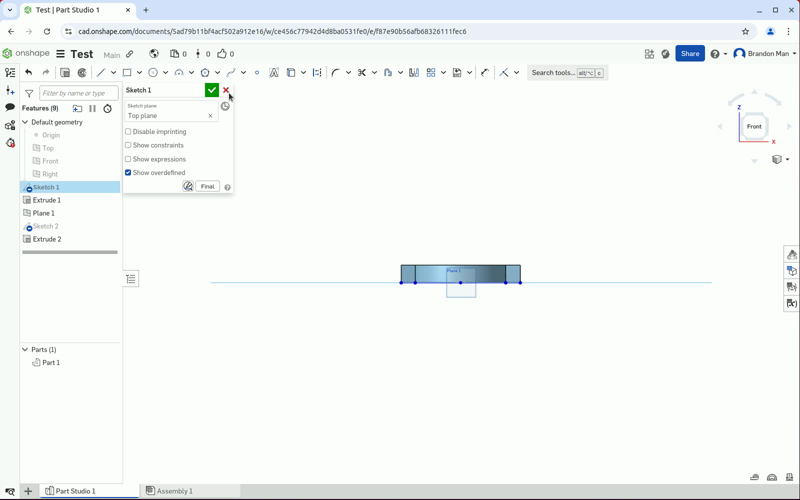
mouse_move(229, 92)
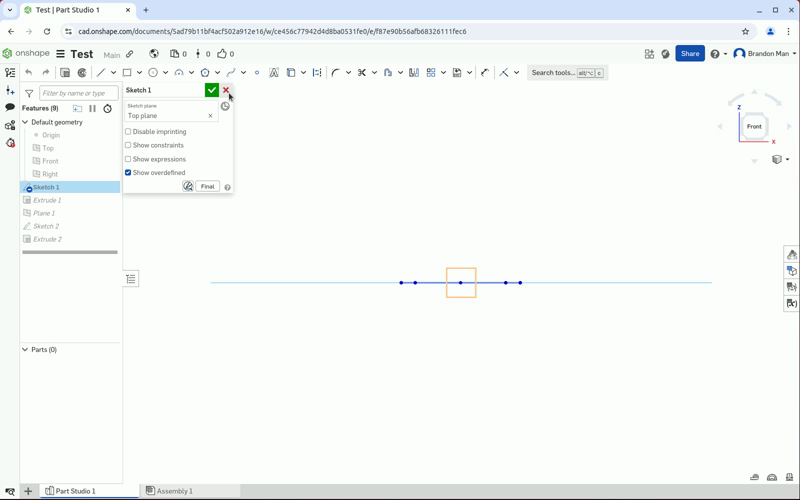
click(229, 92)
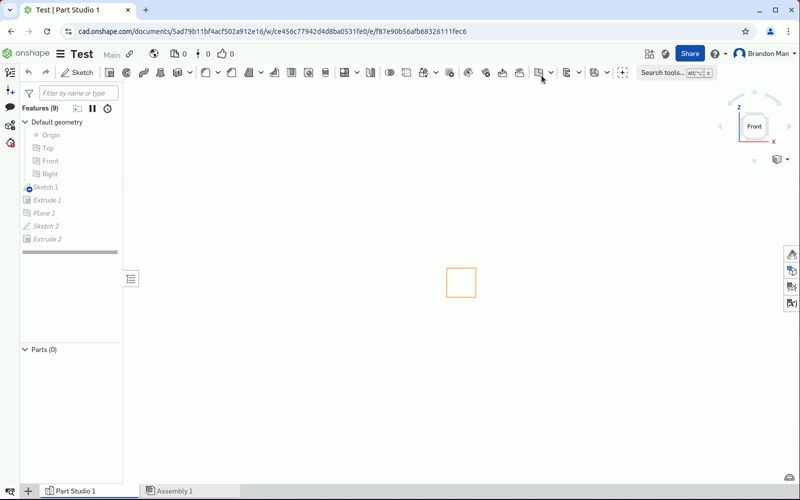
mouse_move(541, 75)
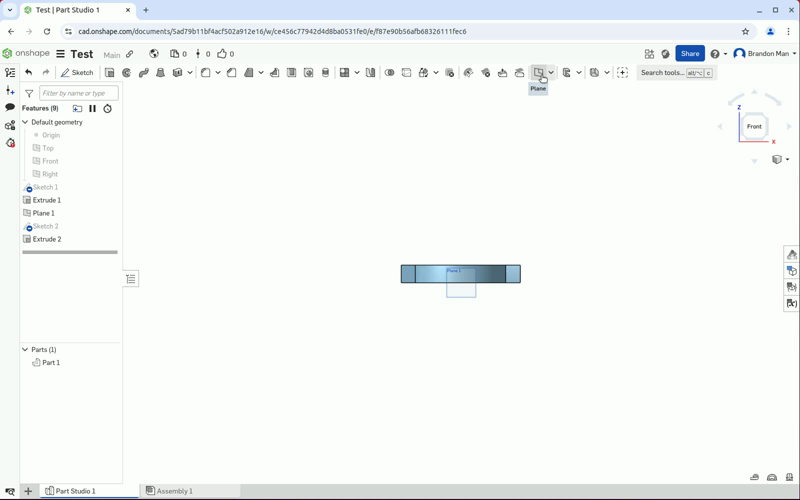
click(541, 75)
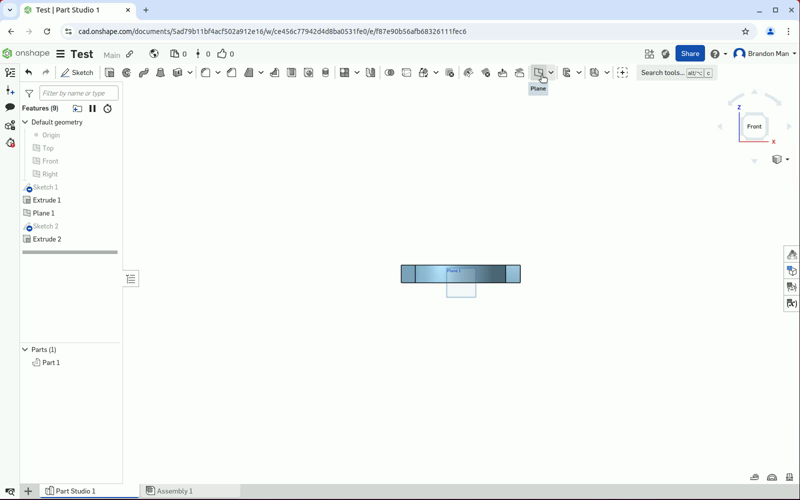
mouse_move(73, 163)
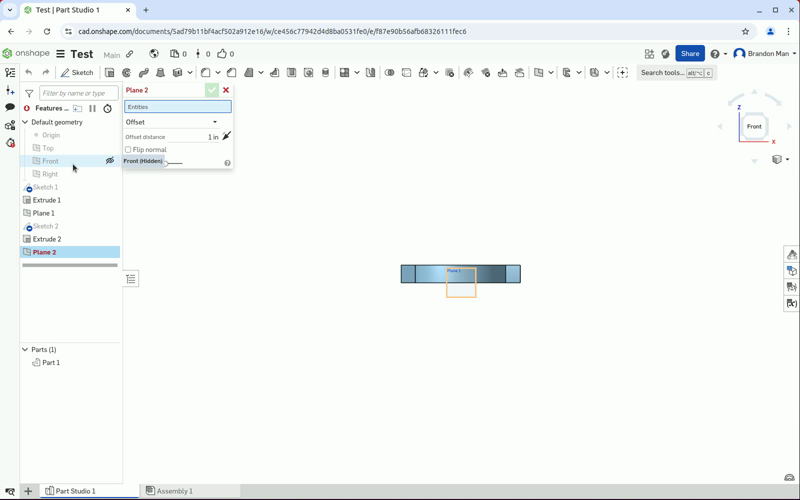
click(73, 163)
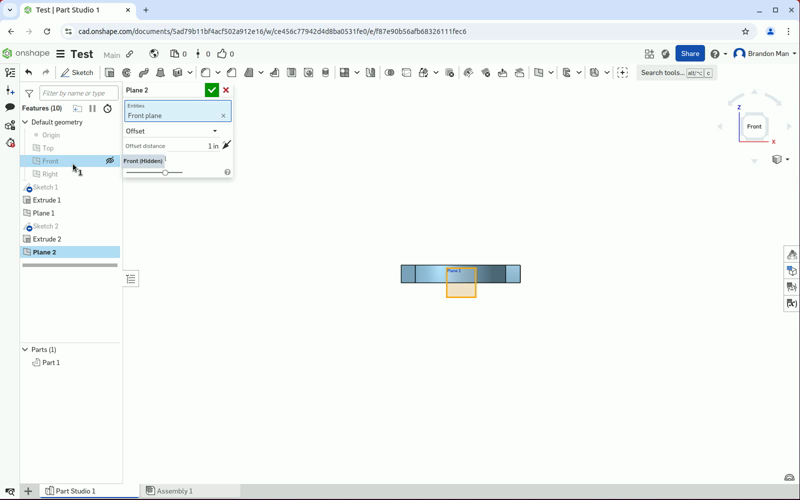
key(tab, 2)
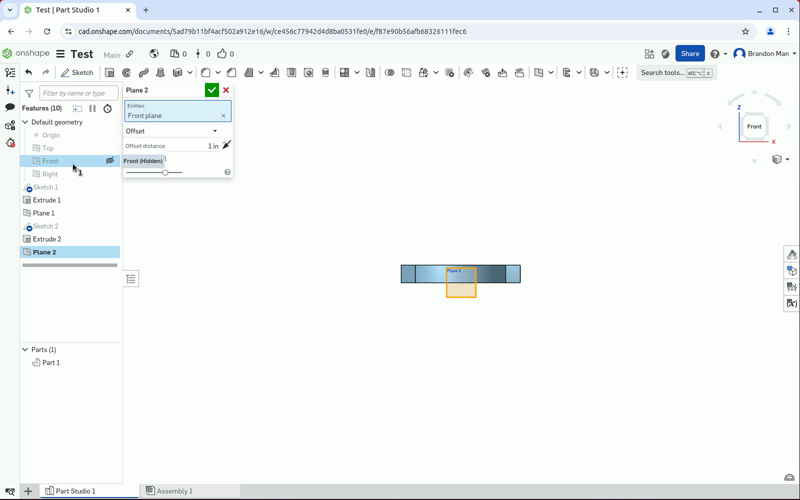
text(23.108)
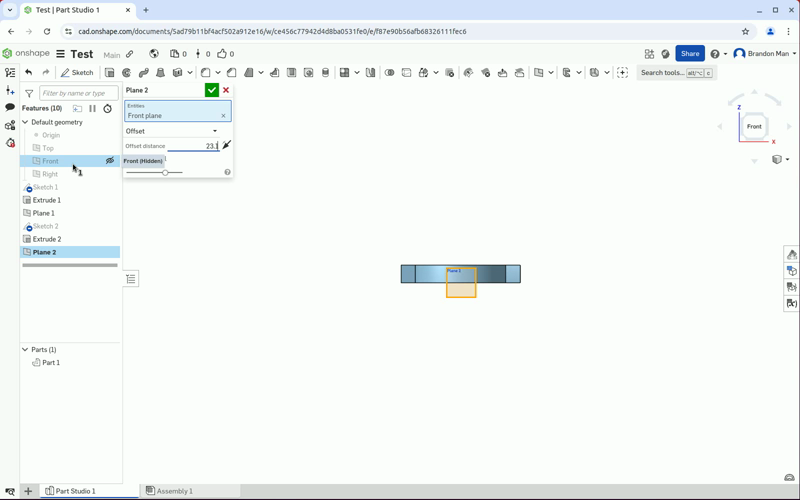
key(enter, 2)
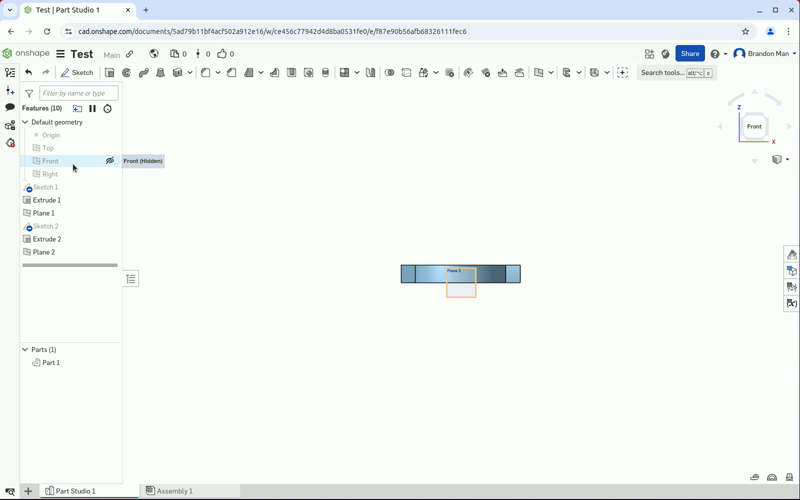
key(shift+s)
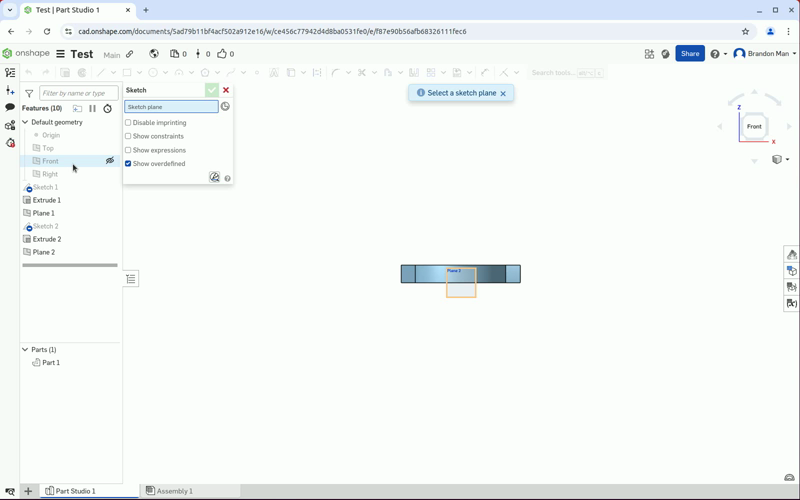
mouse_move(73, 254)
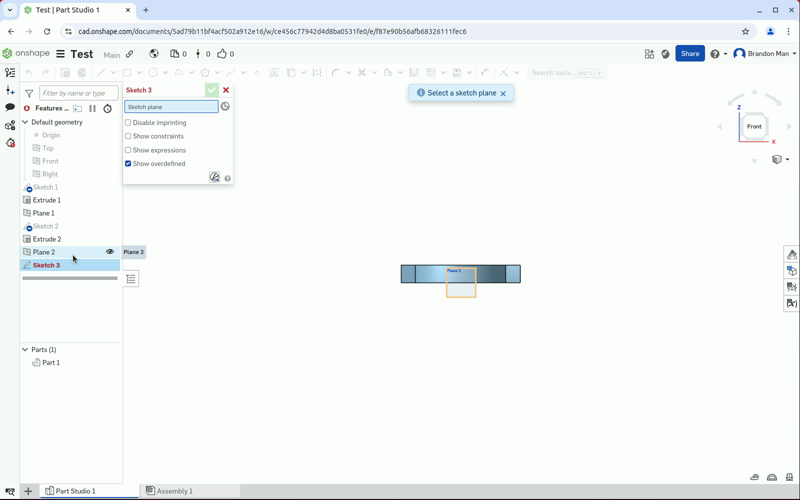
click(73, 254)
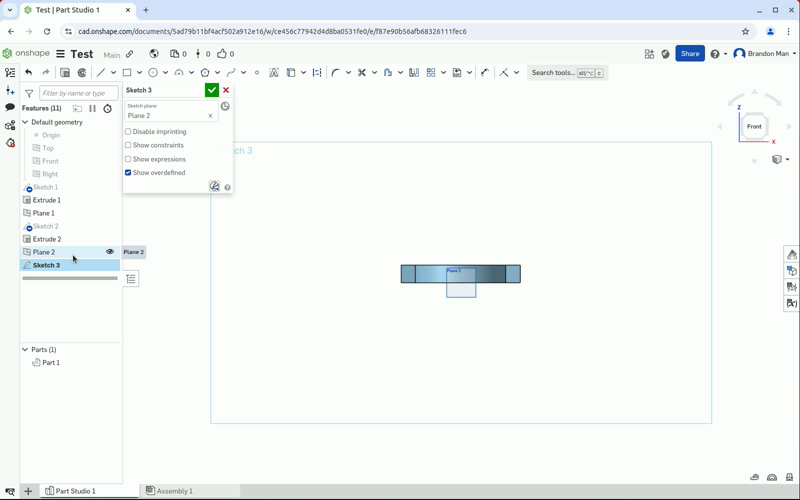
mouse_move(73, 352)
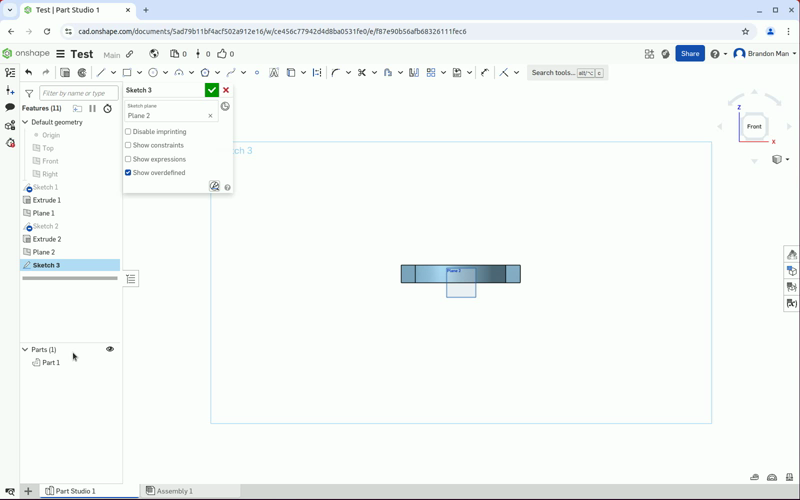
key(y)
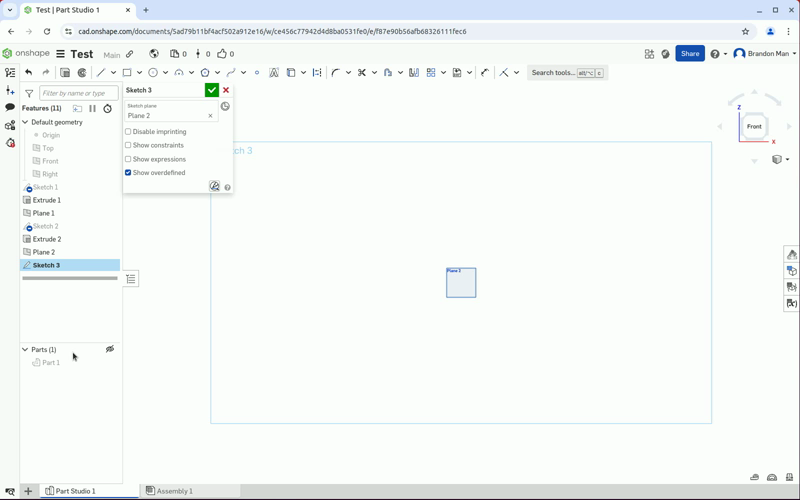
key(l)
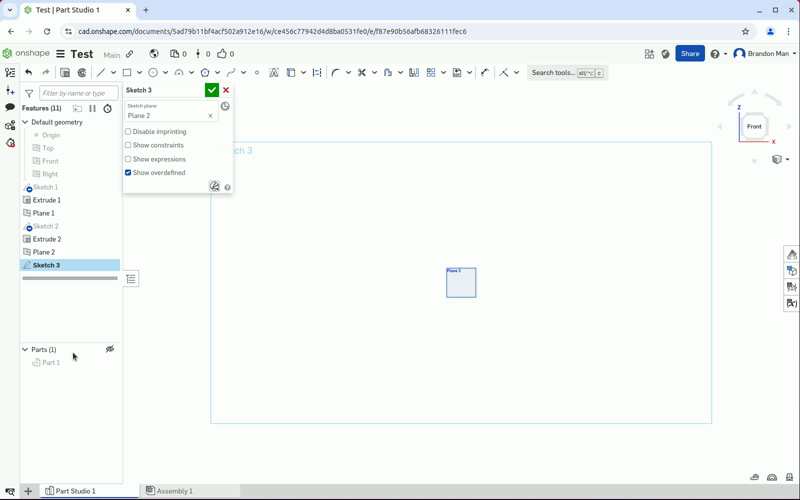
key_down(shift)
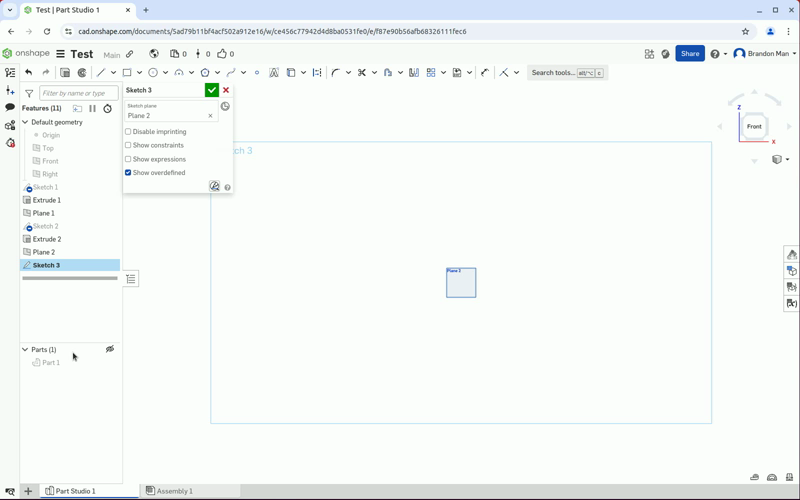
mouse_move(401, 281)
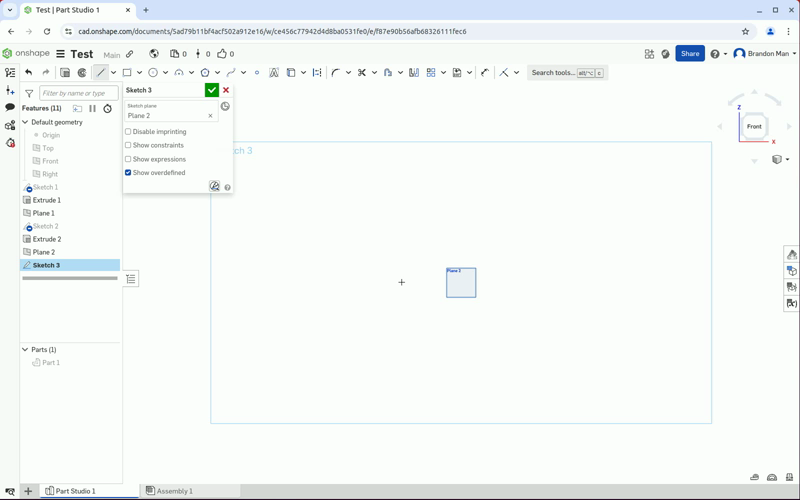
click(401, 281)
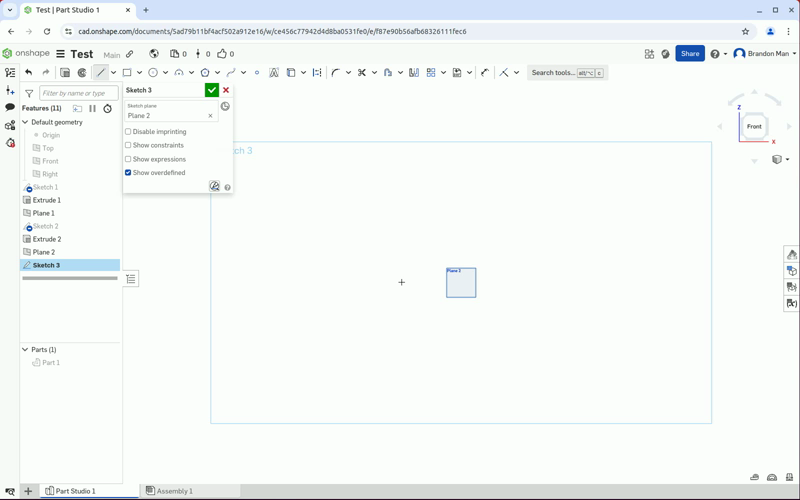
key_up(shift)
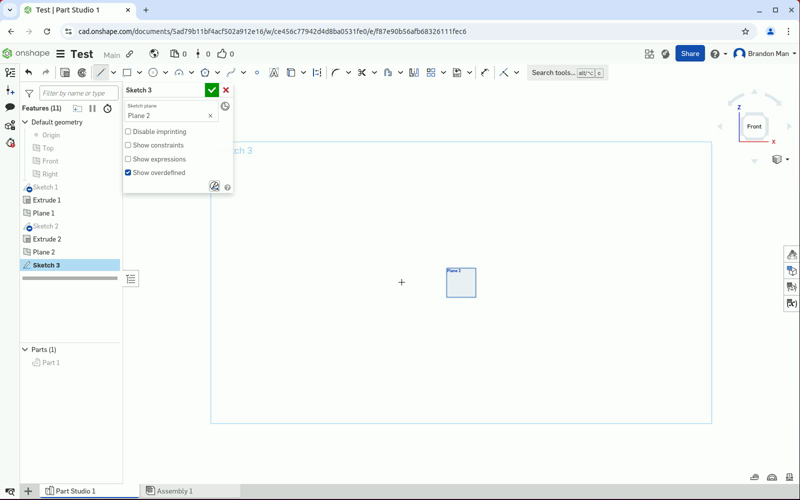
key_down(shift)
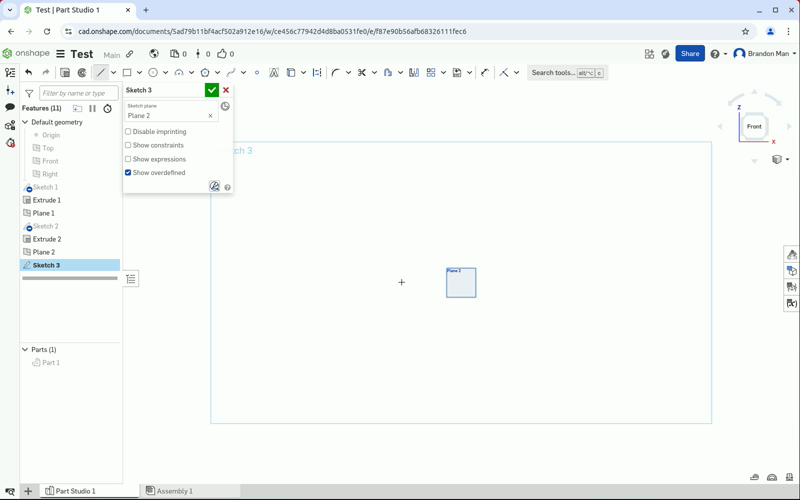
mouse_move(431, 281)
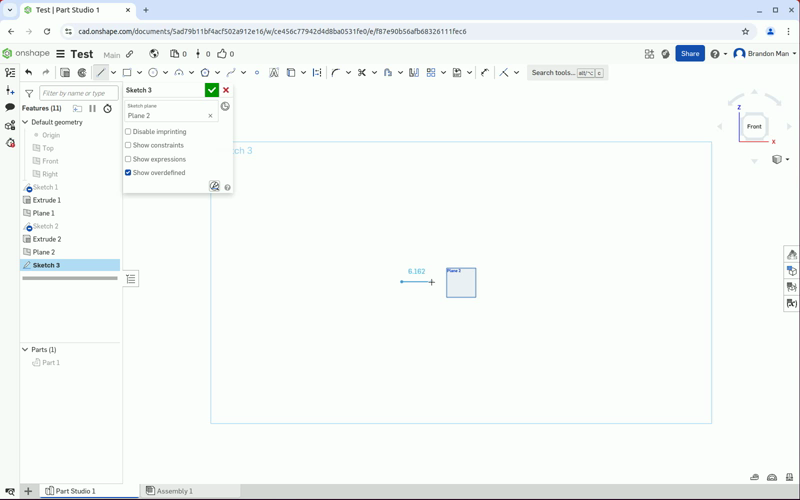
mouse_move(415, 281)
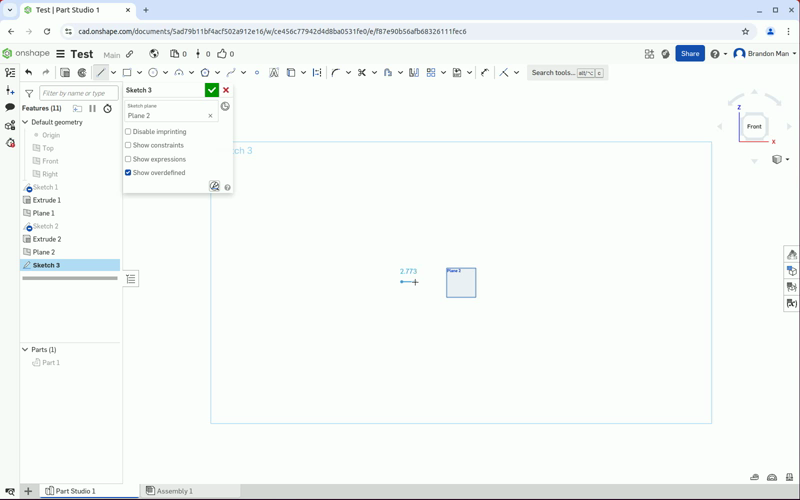
click(415, 281)
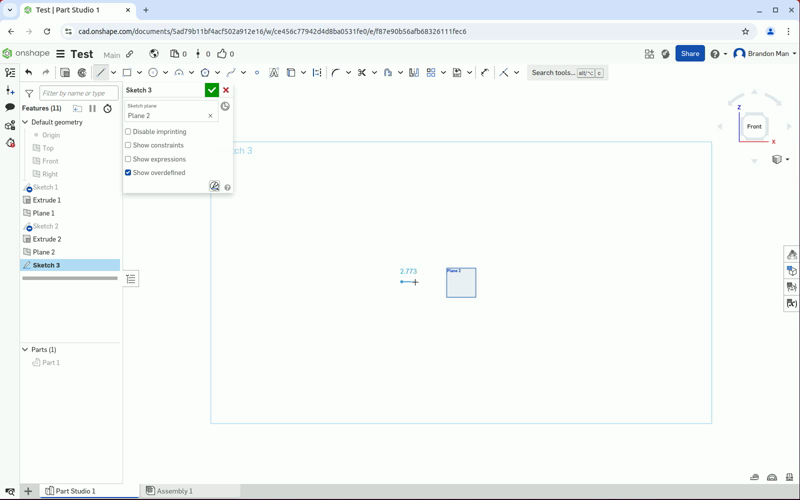
key_up(shift)
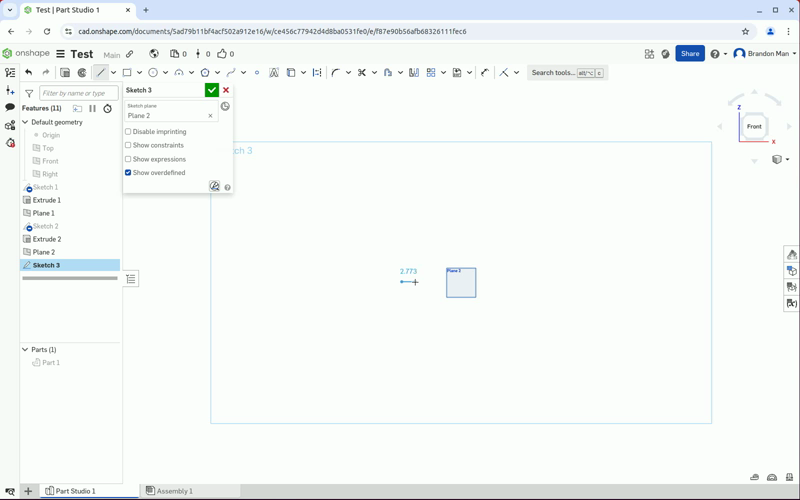
key_down(shift)
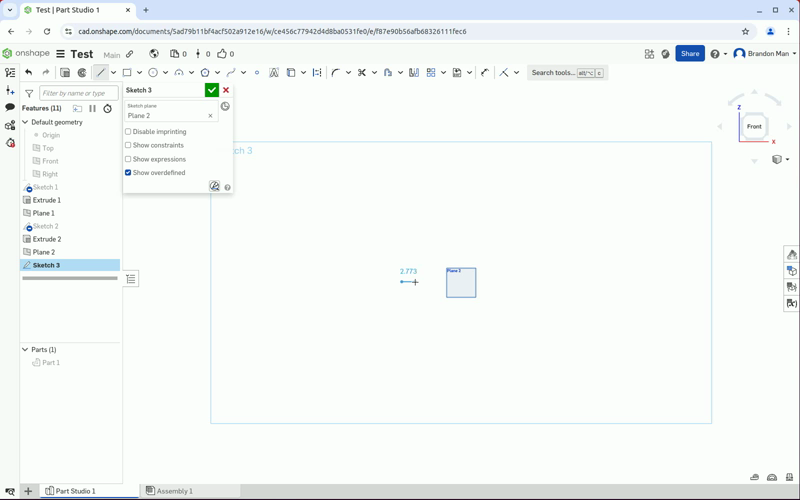
mouse_move(445, 281)
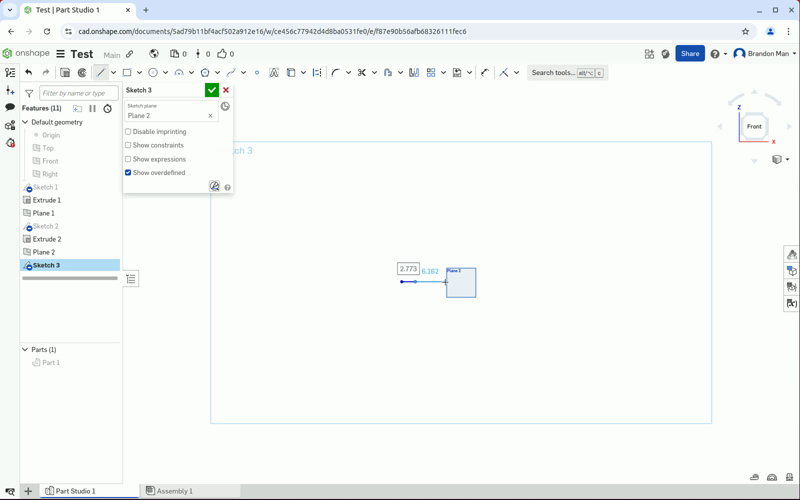
mouse_move(415, 265)
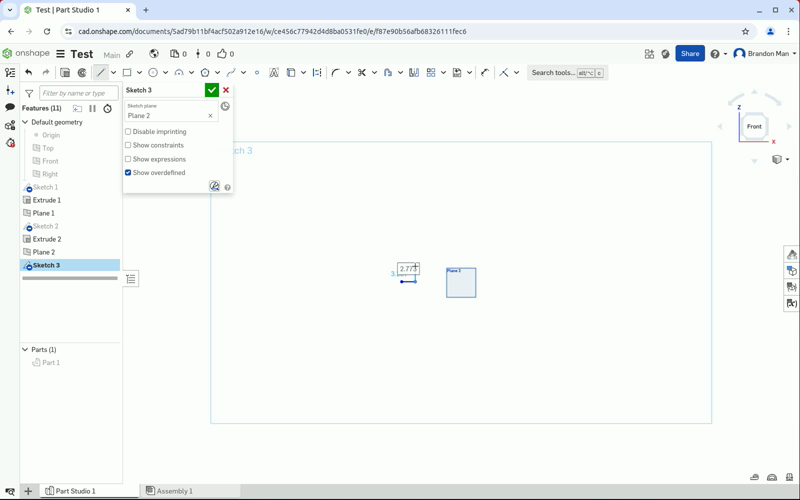
click(415, 265)
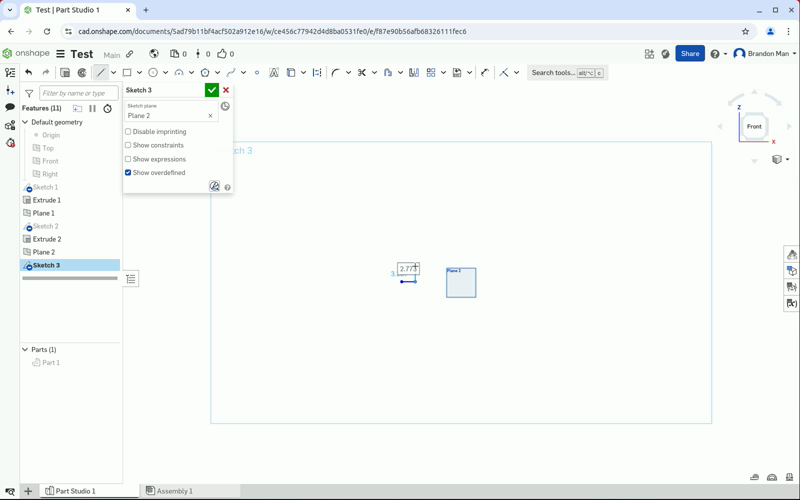
key_up(shift)
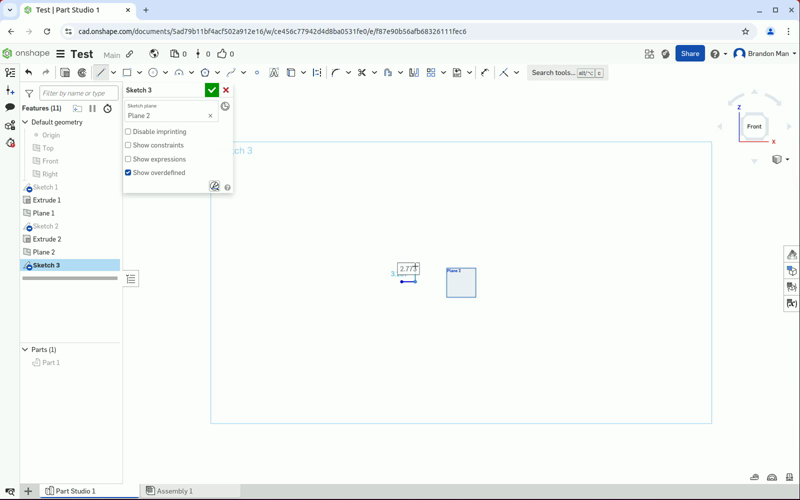
key_down(shift)
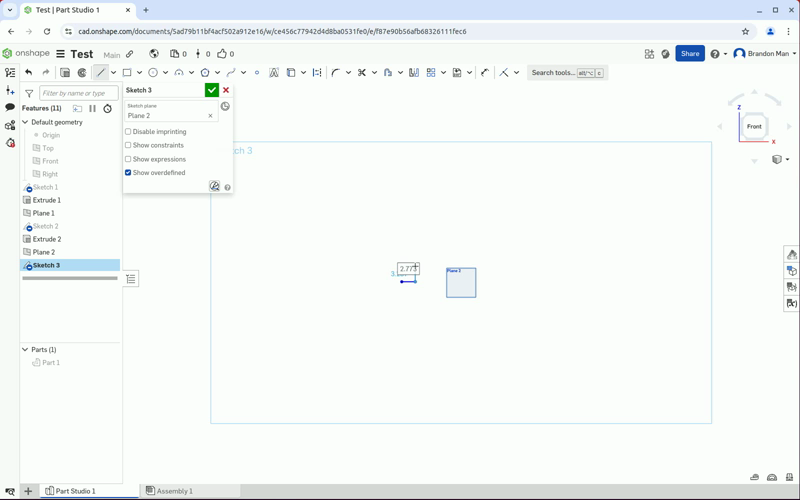
mouse_move(445, 265)
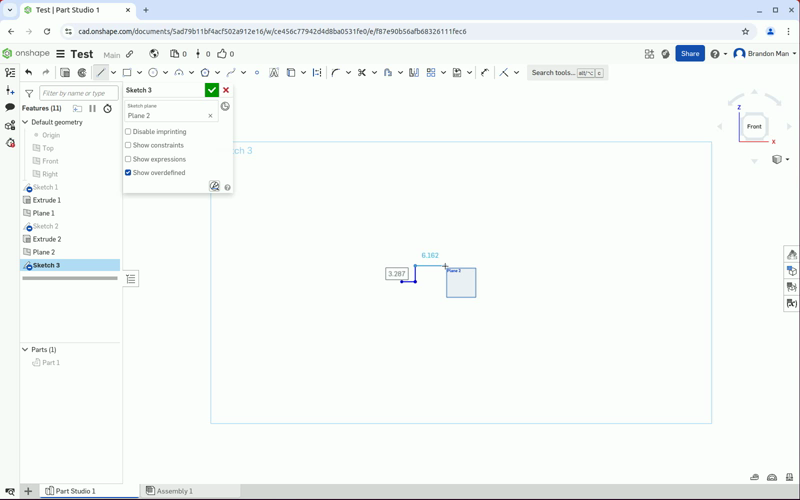
mouse_move(401, 265)
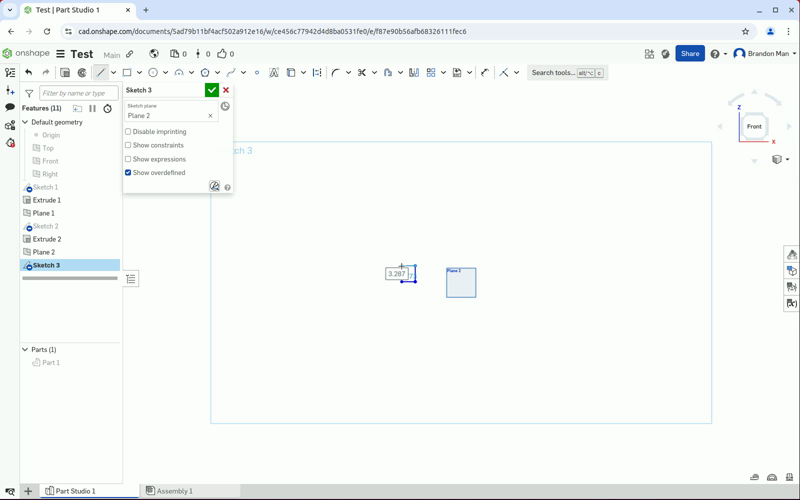
click(401, 265)
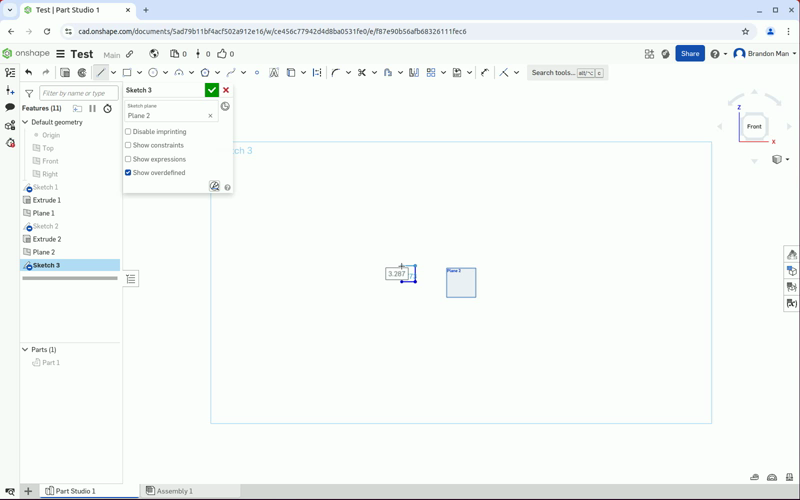
key_up(shift)
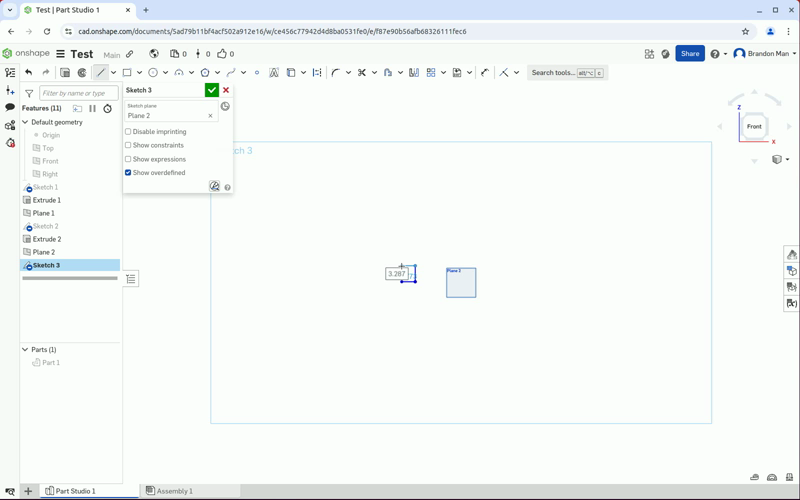
mouse_move(431, 265)
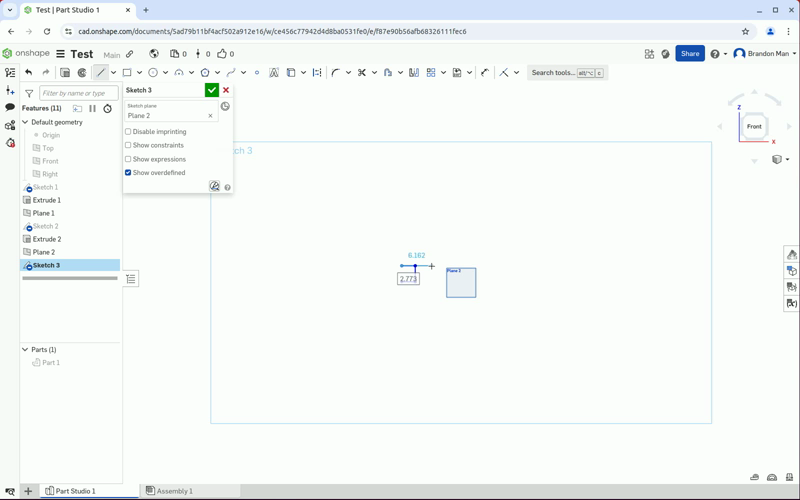
key_down(shift)
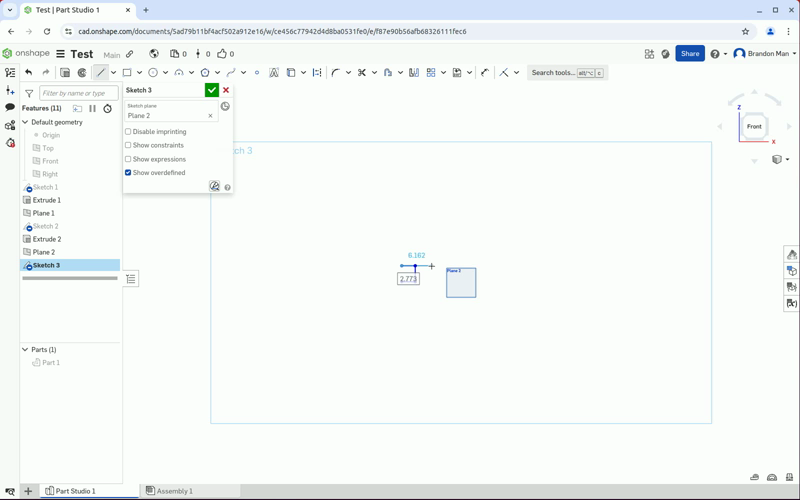
mouse_move(401, 281)
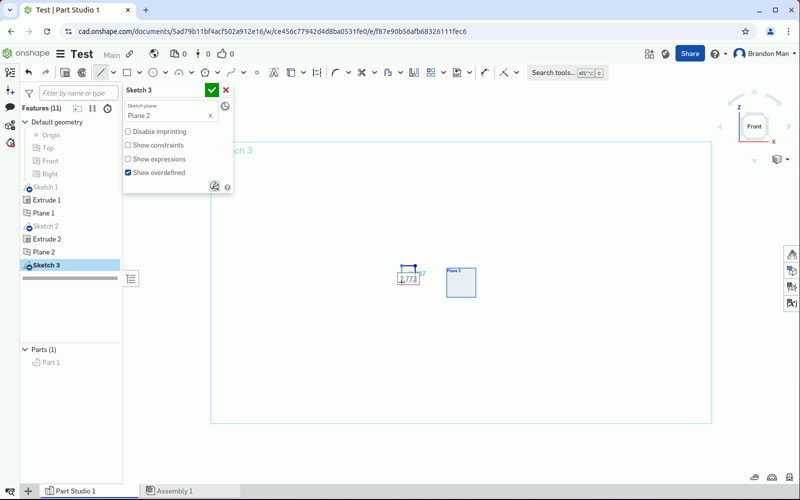
key_up(shift)
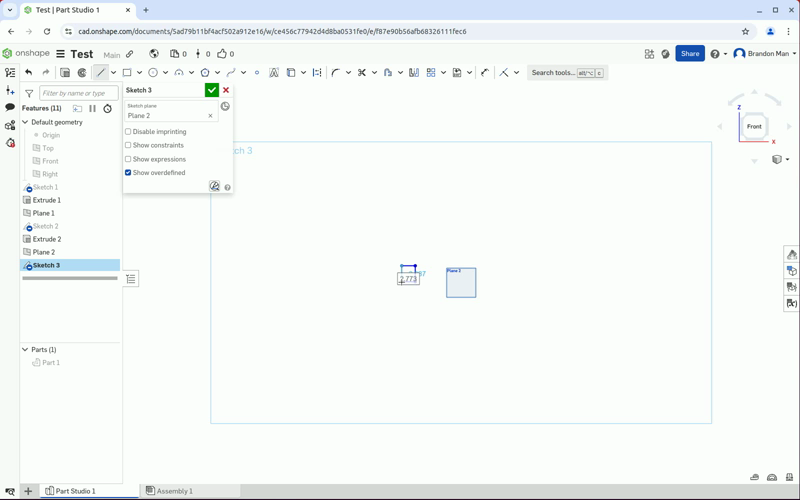
click(401, 281)
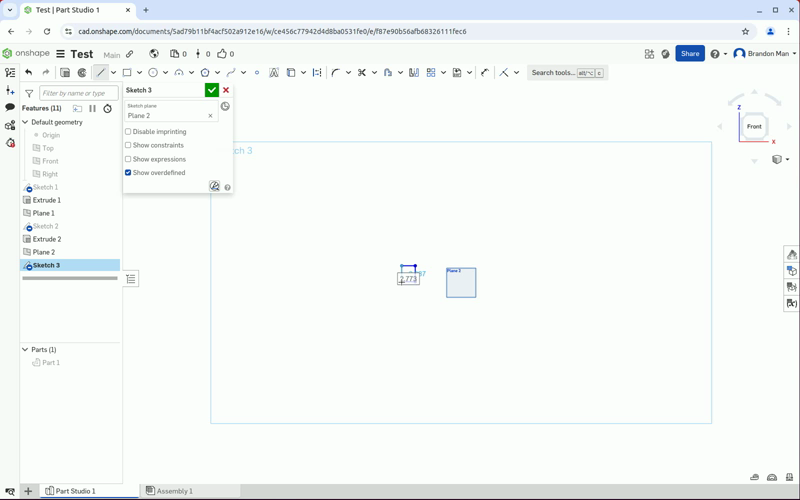
key(esc)
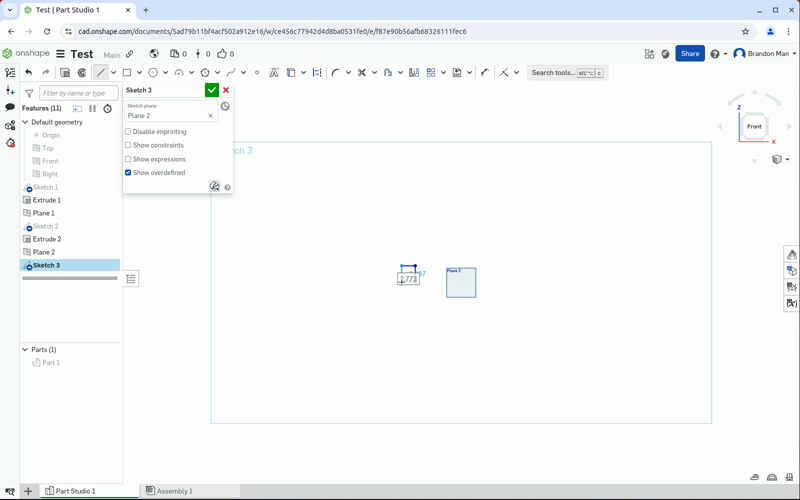
mouse_move(411, 272)
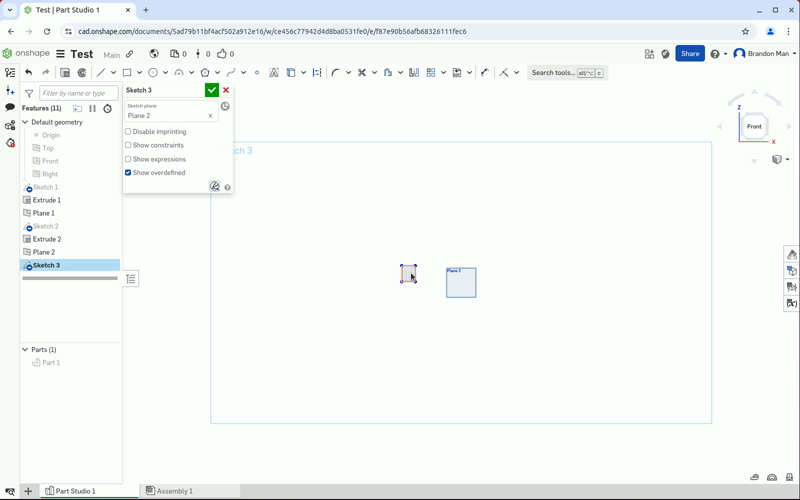
scroll(6)
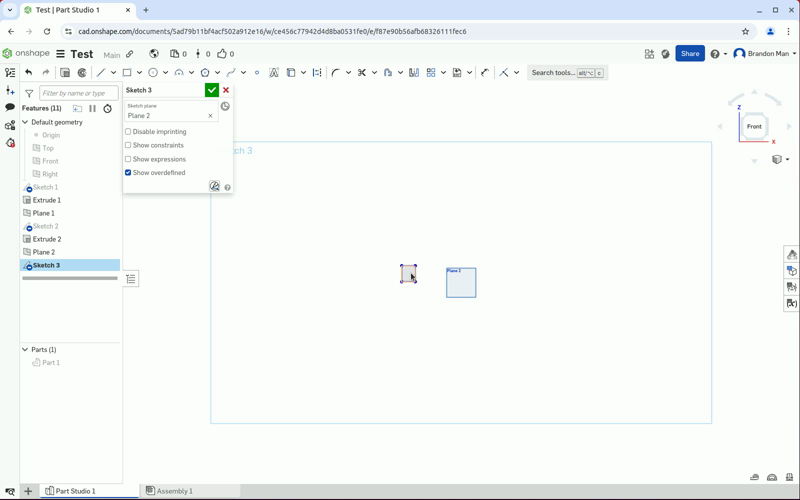
scroll(6)
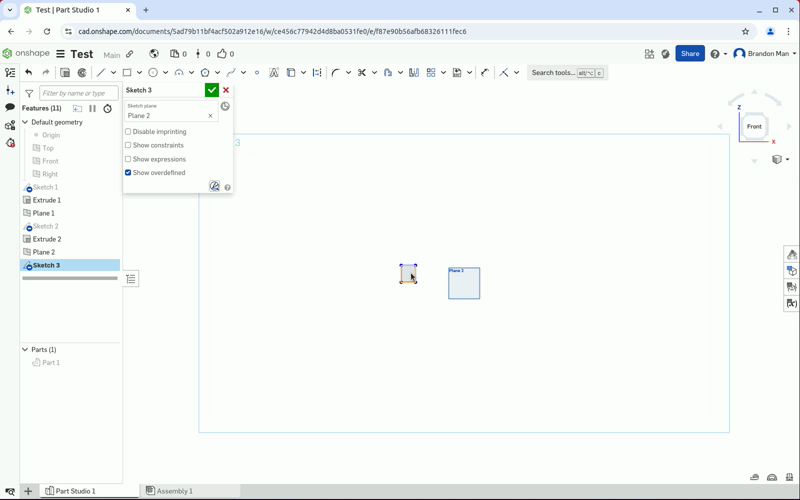
scroll(6)
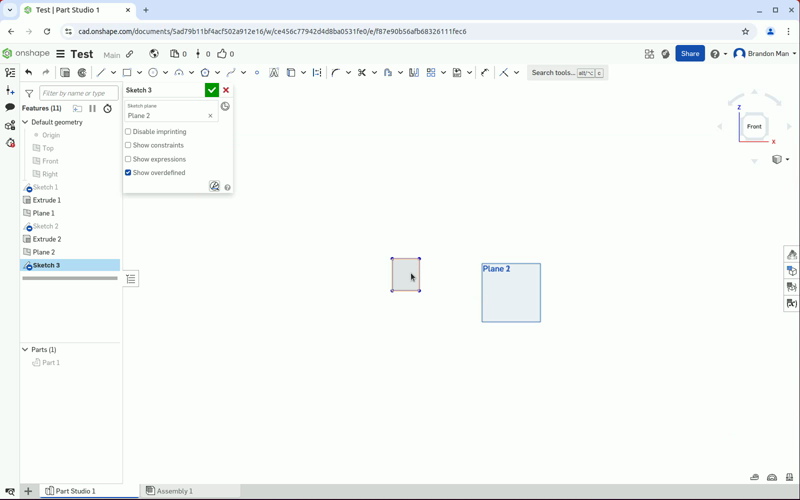
scroll(6)
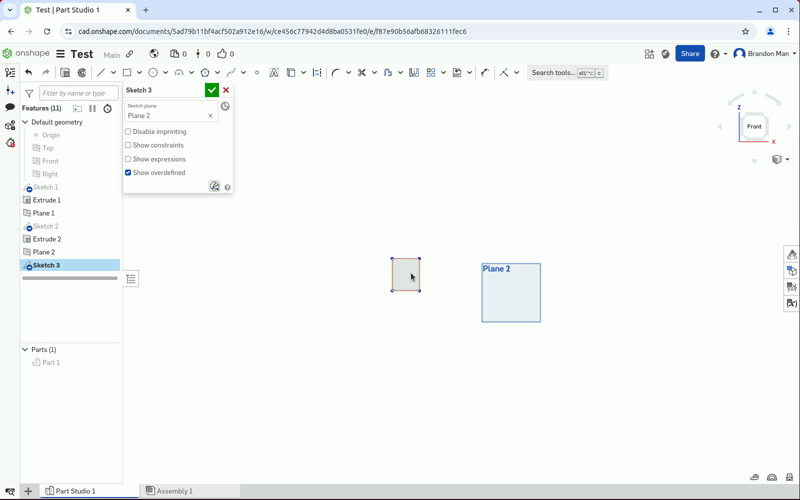
scroll(6)
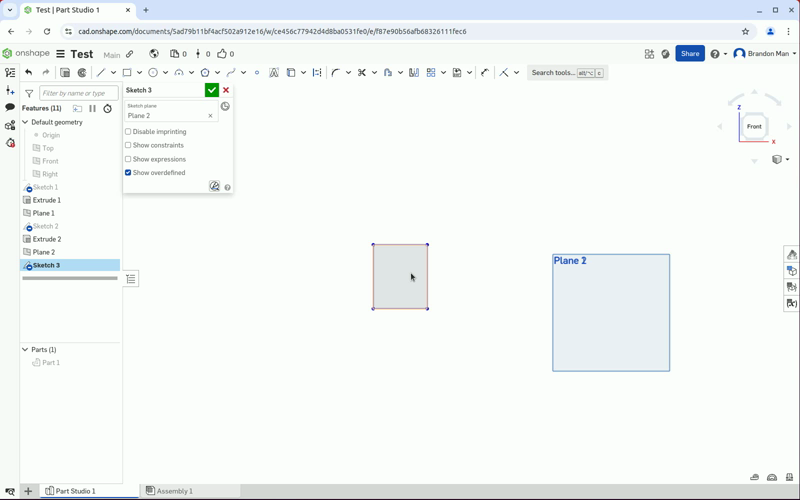
scroll(6)
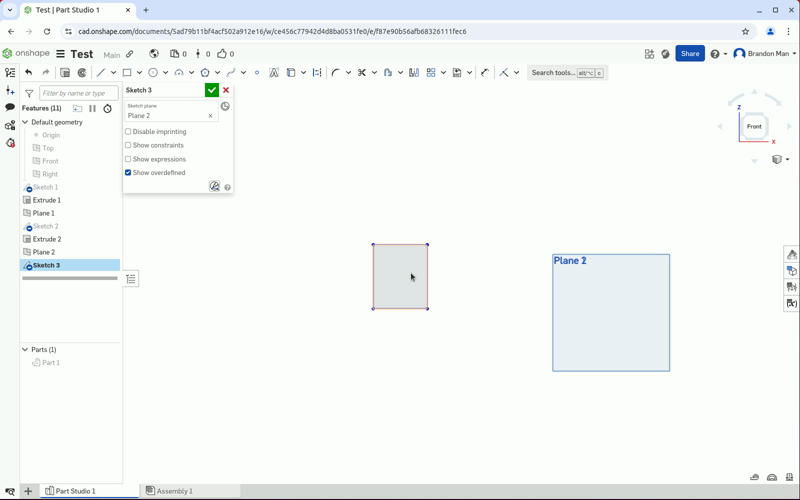
scroll(6)
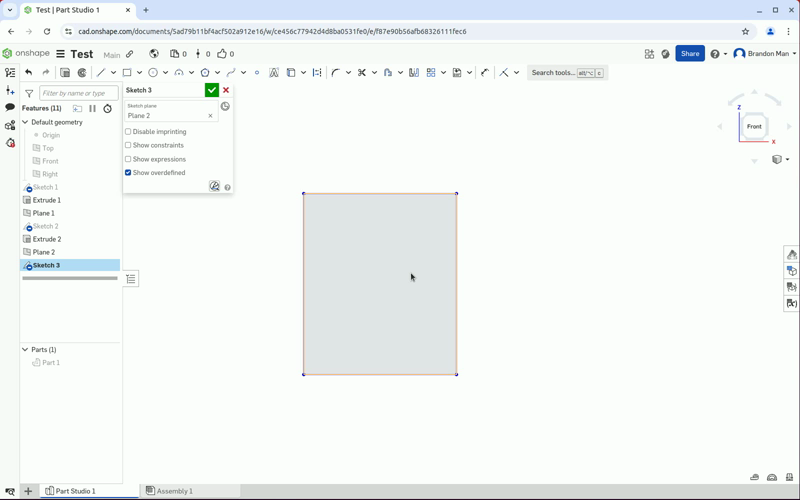
click(411, 272)
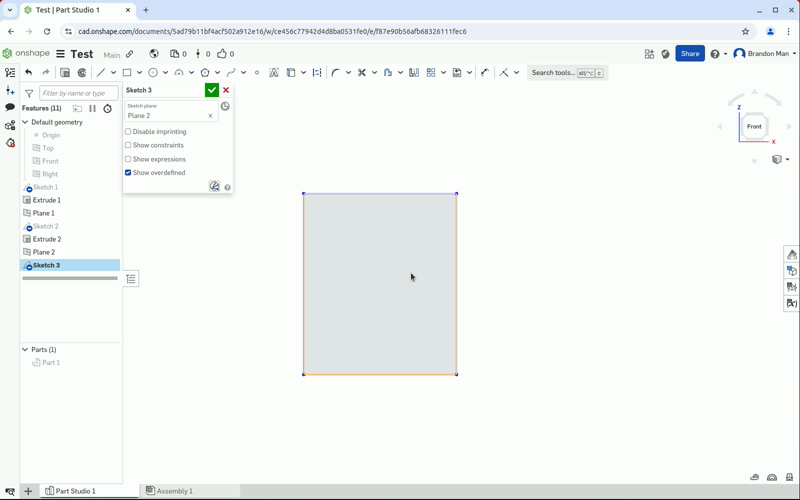
scroll(-6)
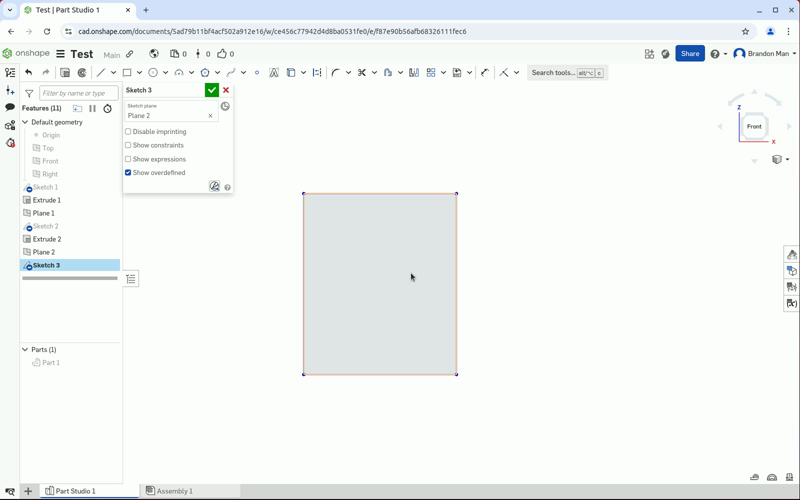
scroll(-6)
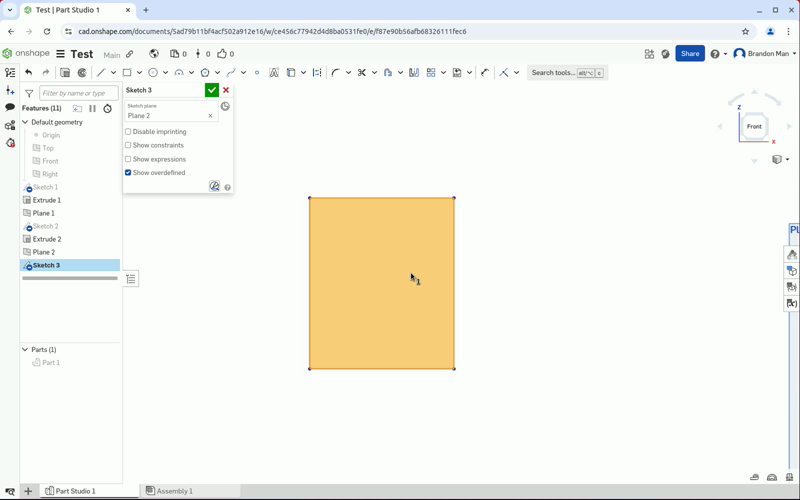
scroll(-6)
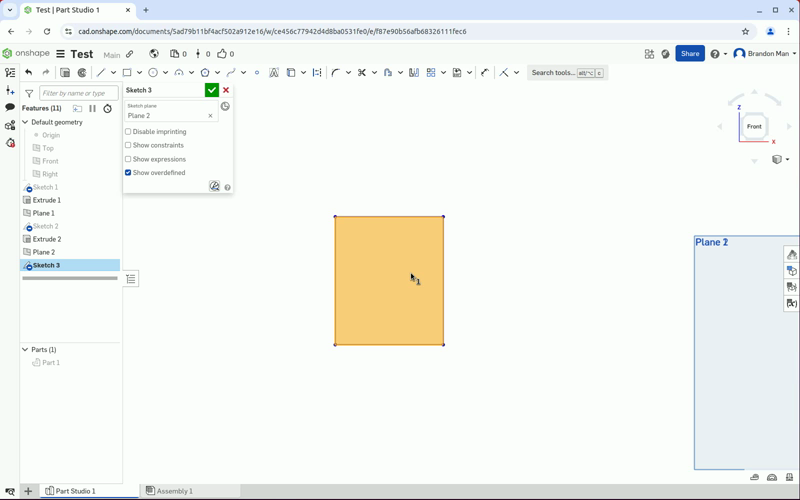
scroll(-6)
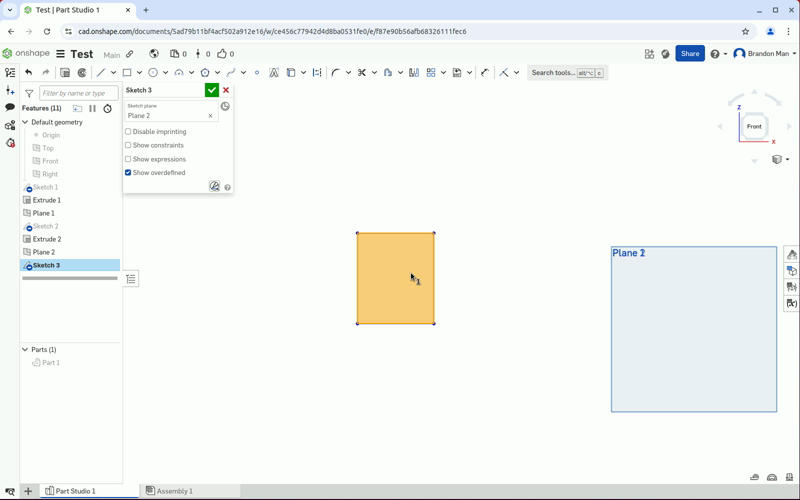
scroll(-6)
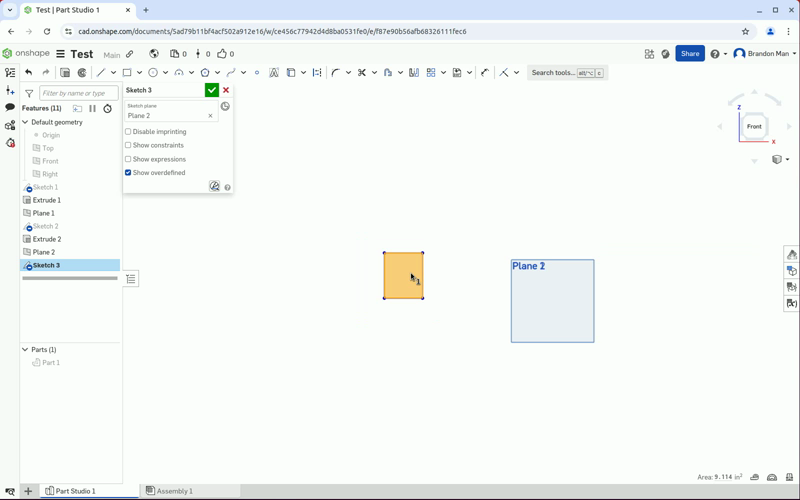
scroll(-6)
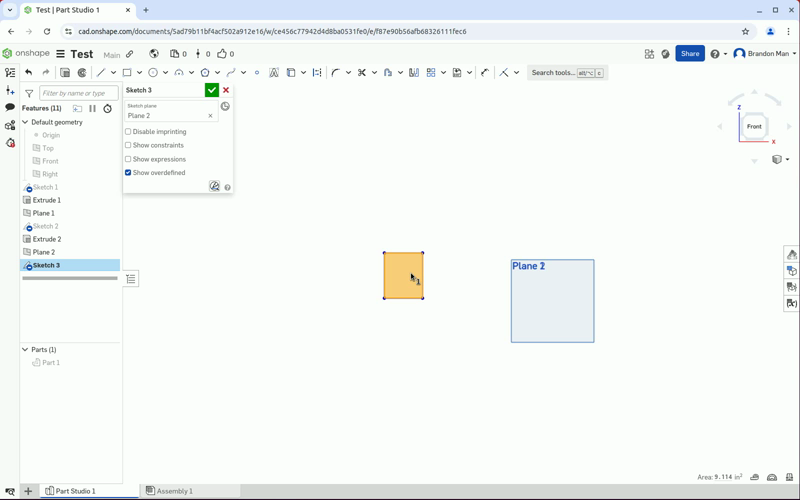
scroll(-6)
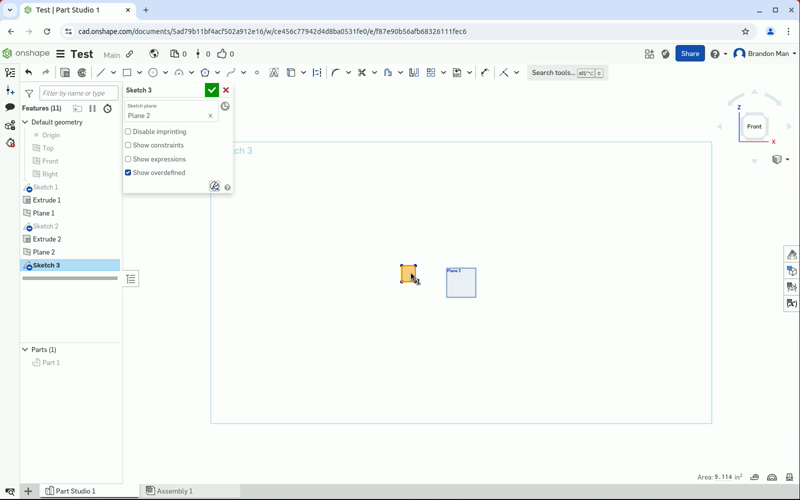
mouse_move(73, 352)
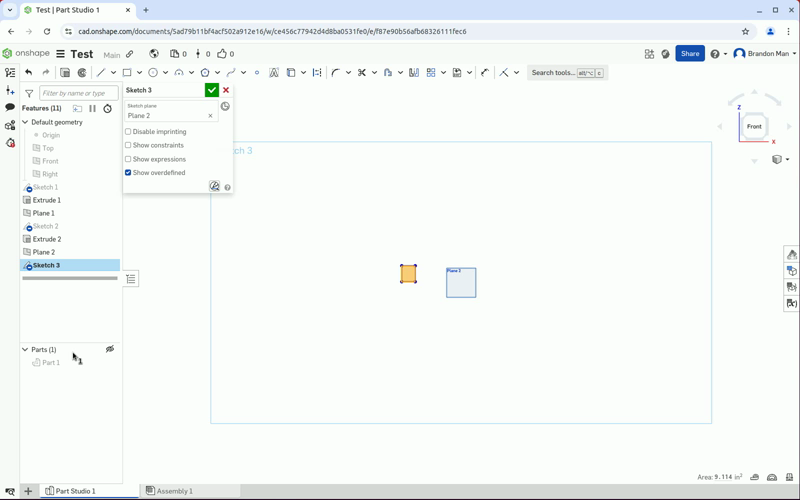
key(shift+y)
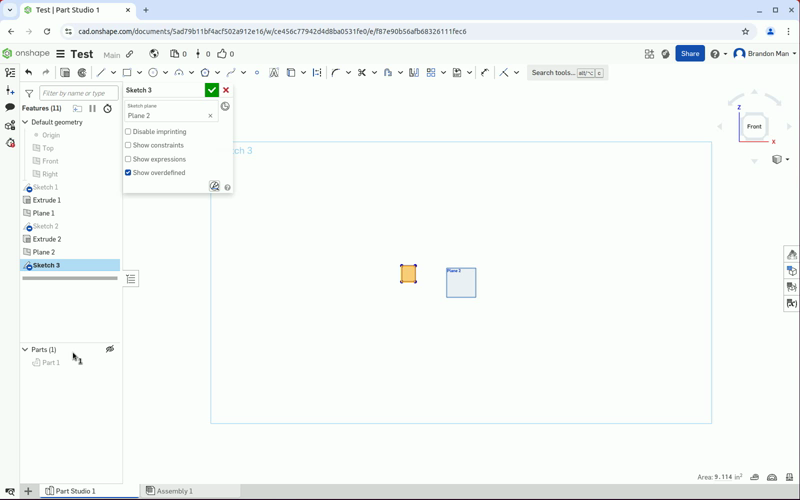
key(shift+e)
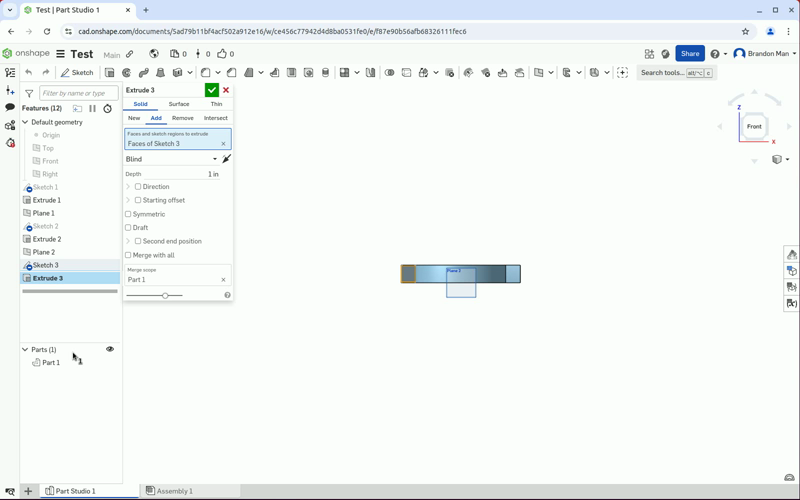
mouse_move(143, 106)
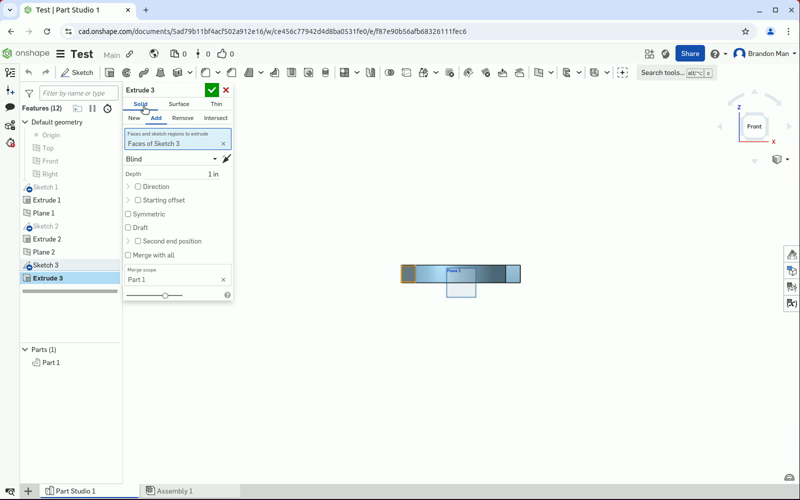
click(143, 106)
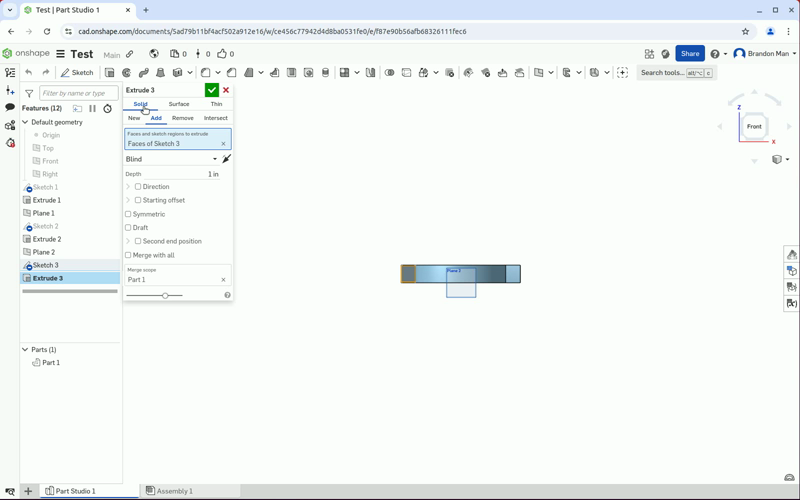
mouse_move(186, 120)
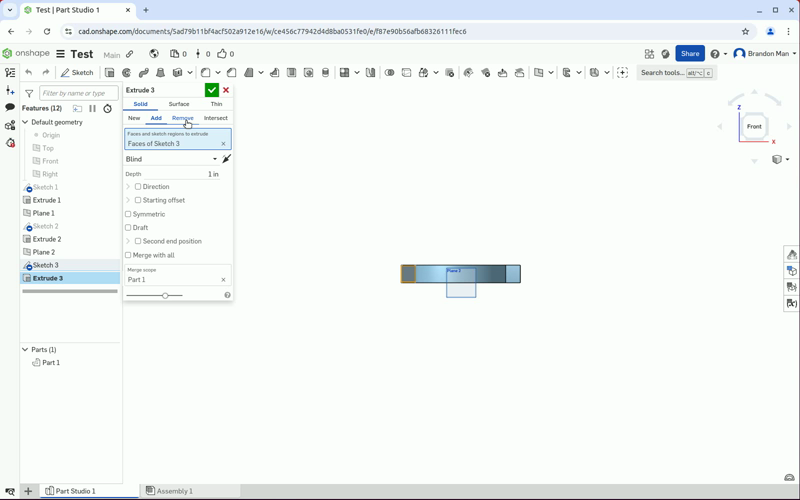
click(186, 120)
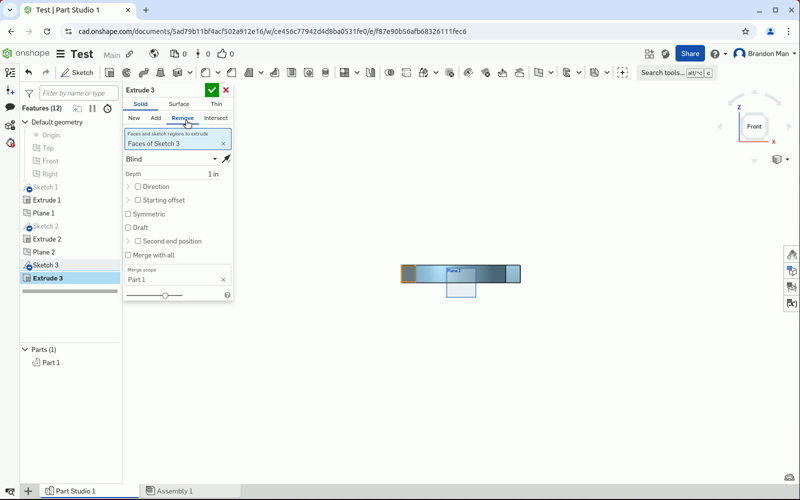
key(tab, 4)
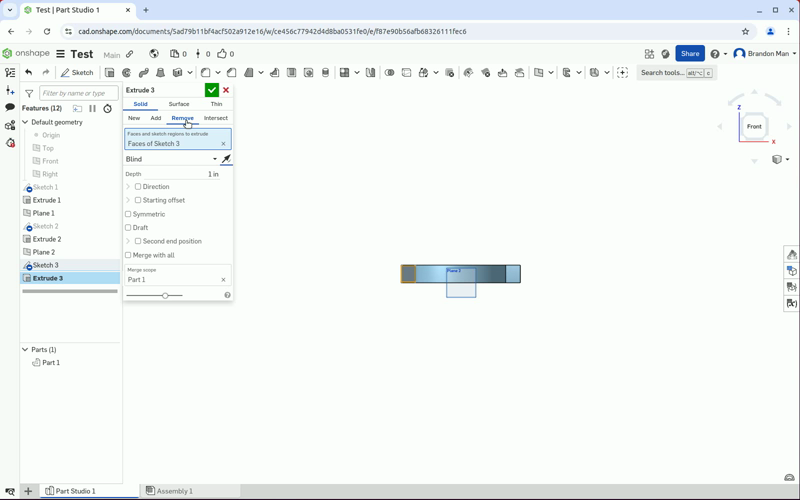
text(21.664)
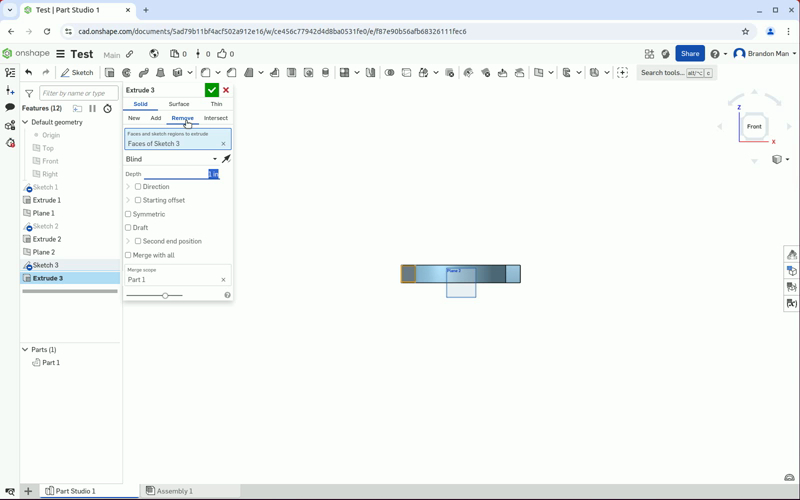
key(tab, 6)
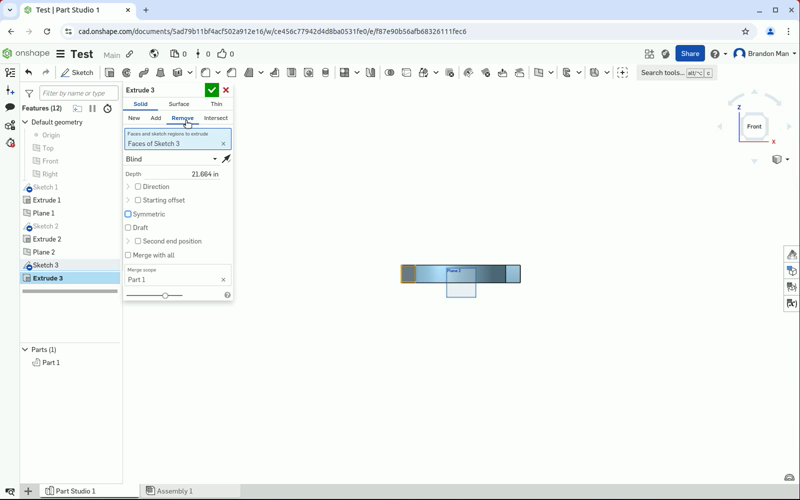
key(space)
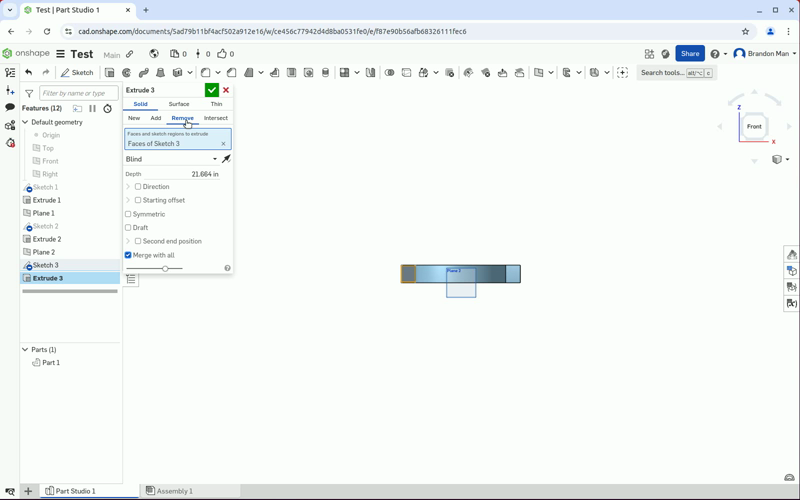
key(enter)
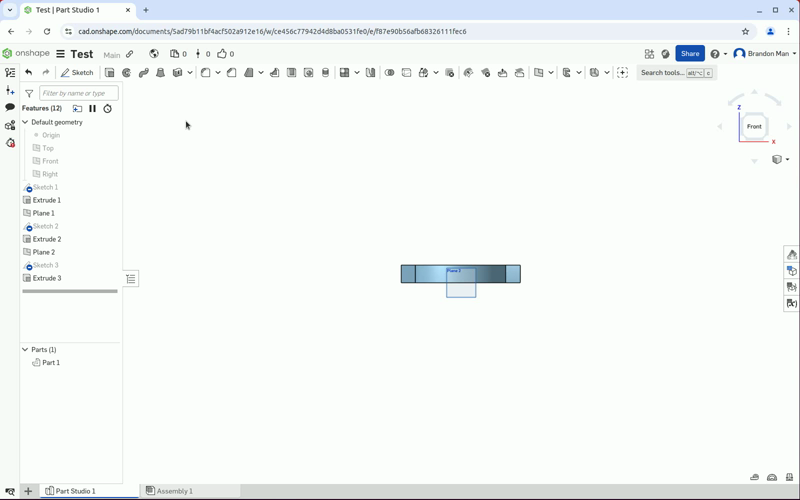
key(shift+h)
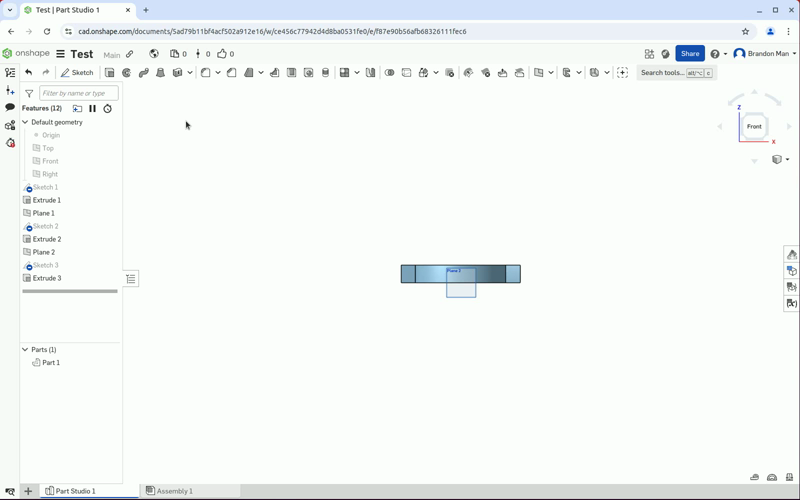
key(shift+h)
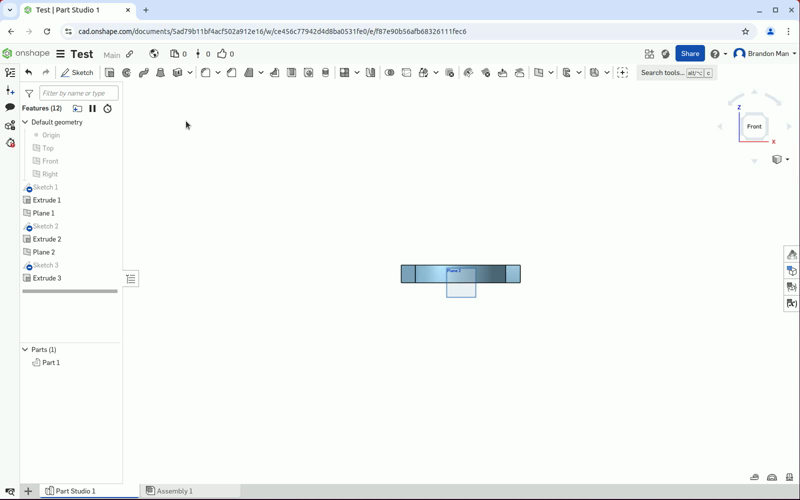
key(shift+7)
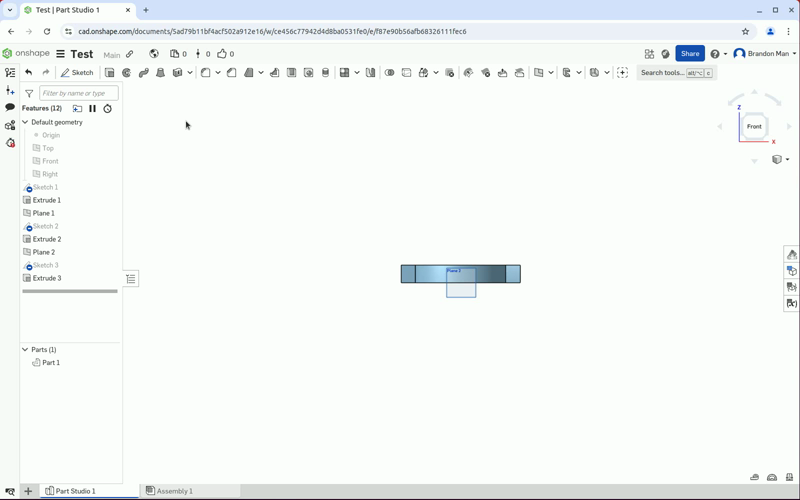
key(left, 2)
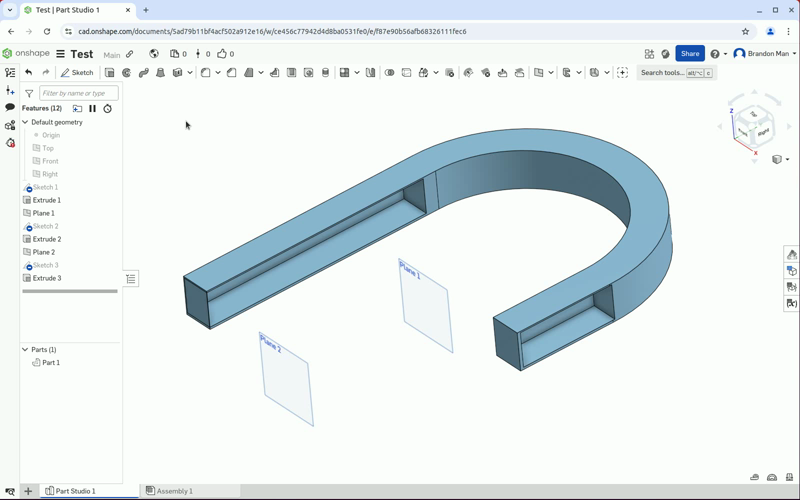
key(down, 2)
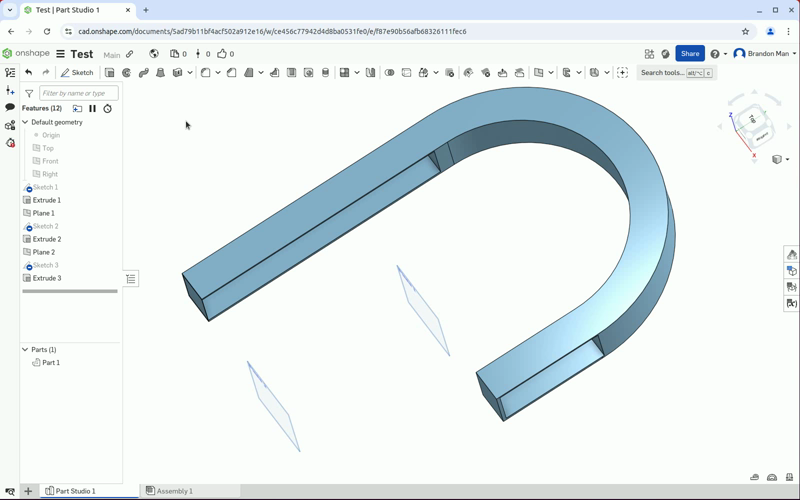
key(up, 2)
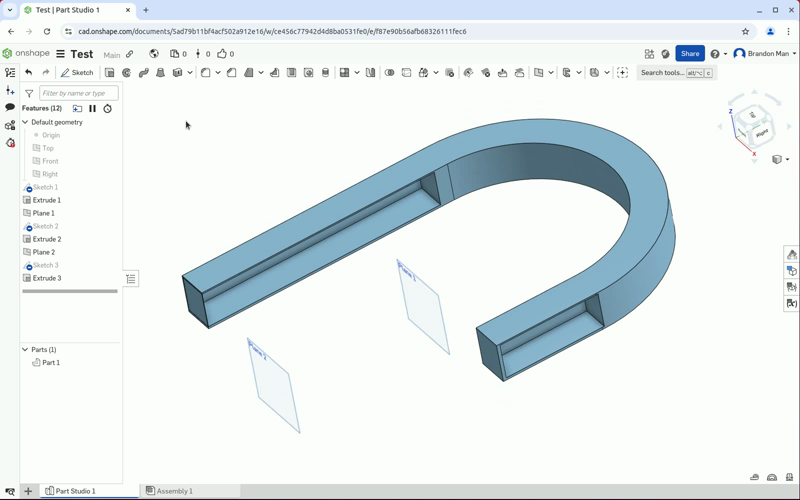
key(right, 2)
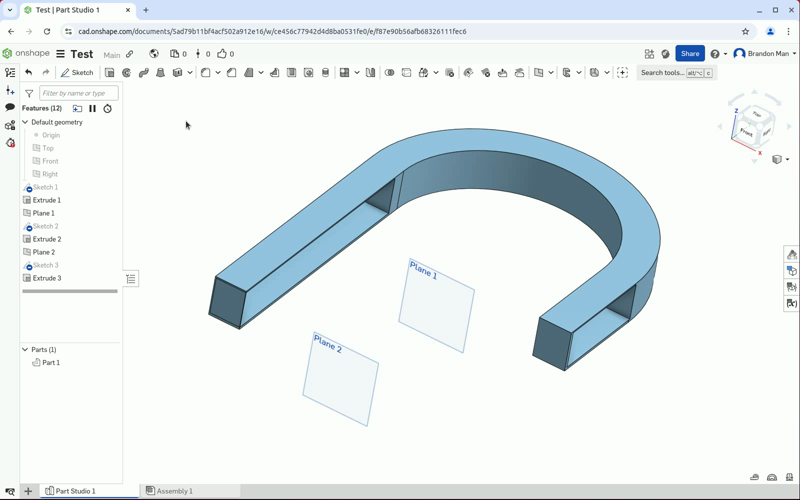
mouse_move(73, 189)
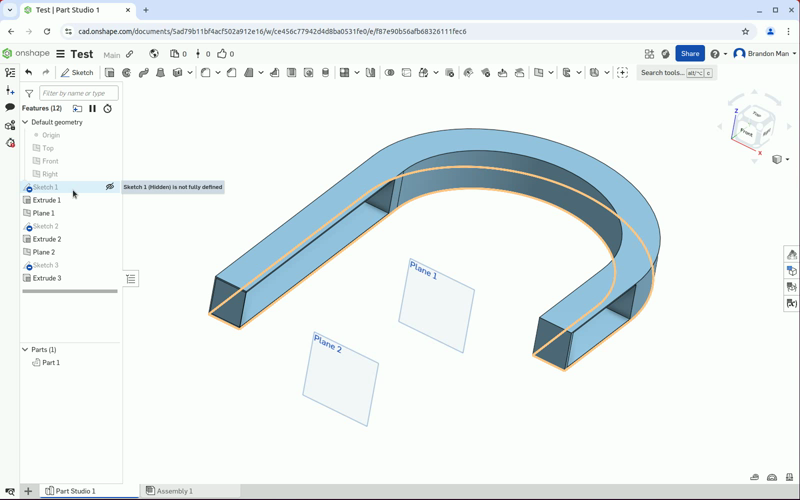
click(73, 189)